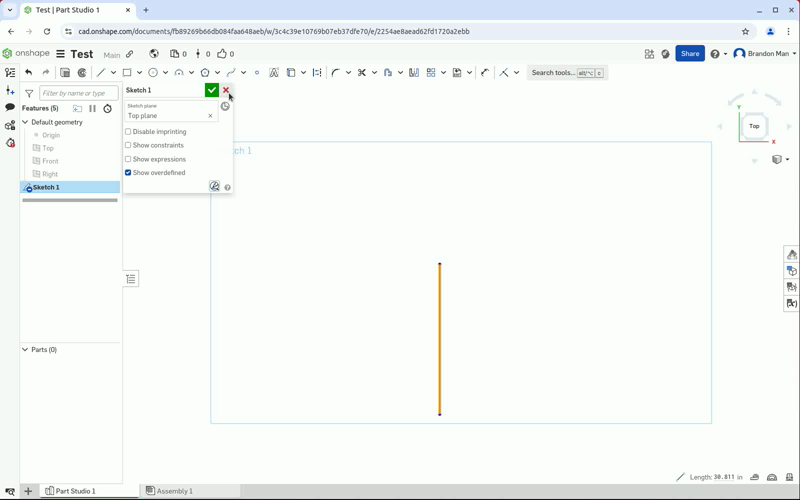
key(shift+h)
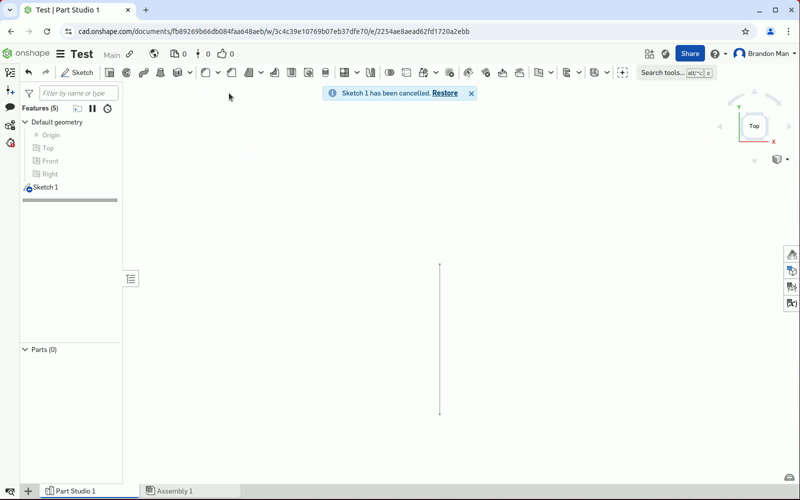
key(shift+s)
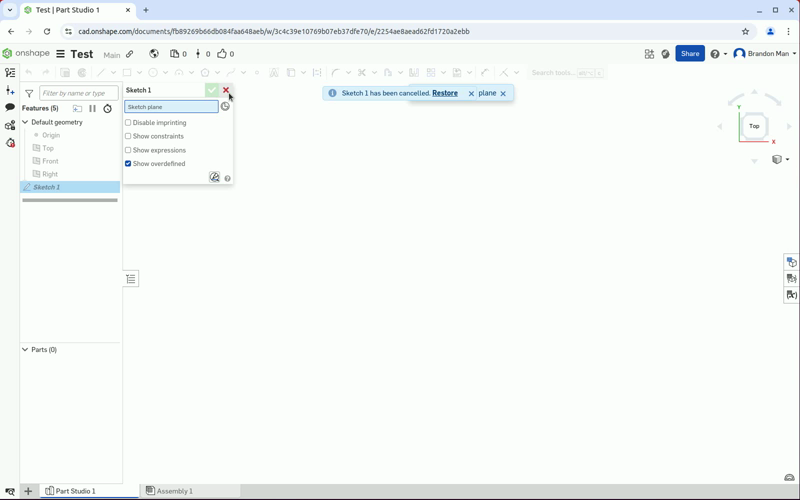
mouse_move(73, 150)
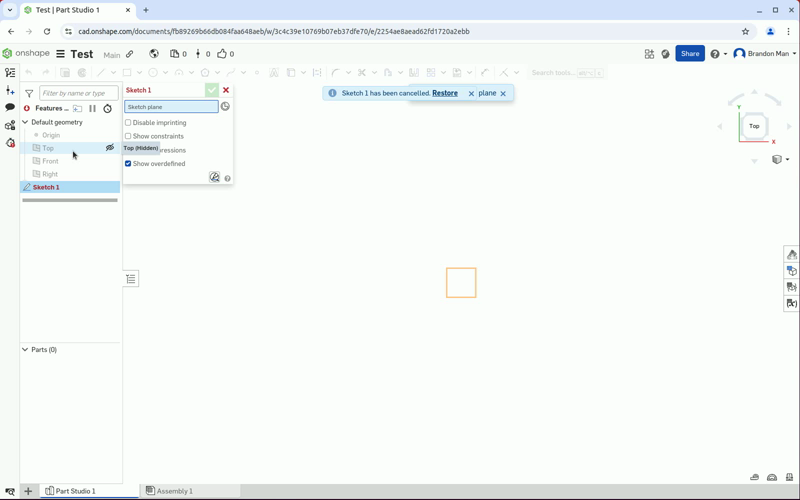
click(73, 150)
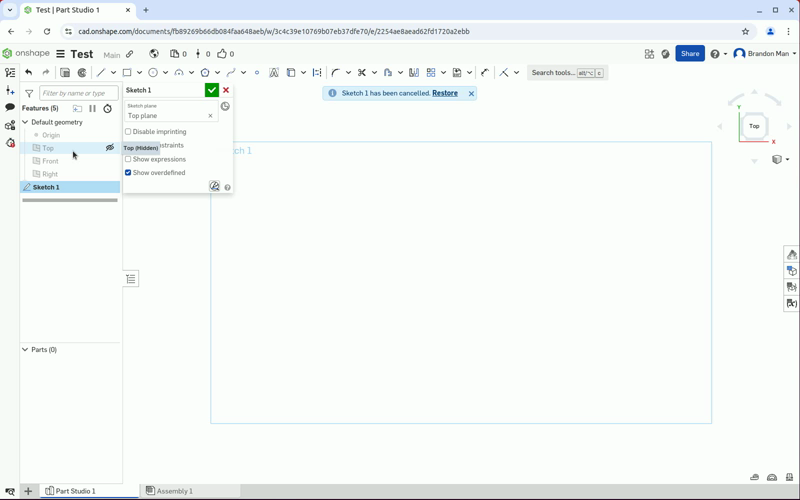
mouse_move(73, 352)
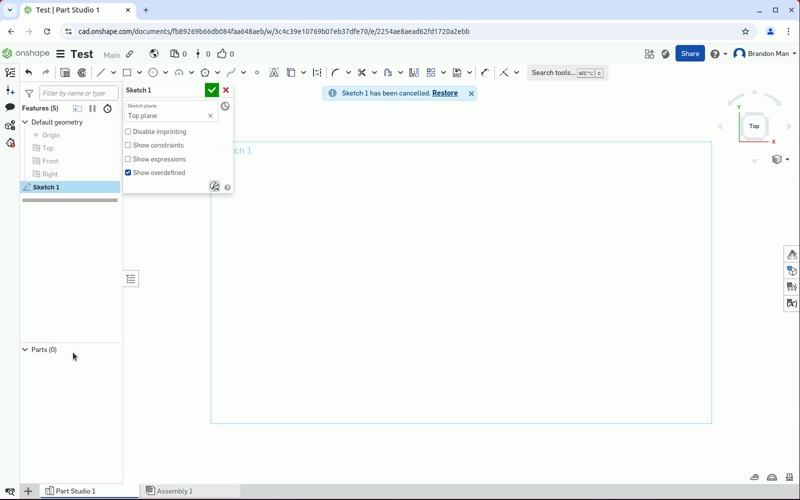
key(y)
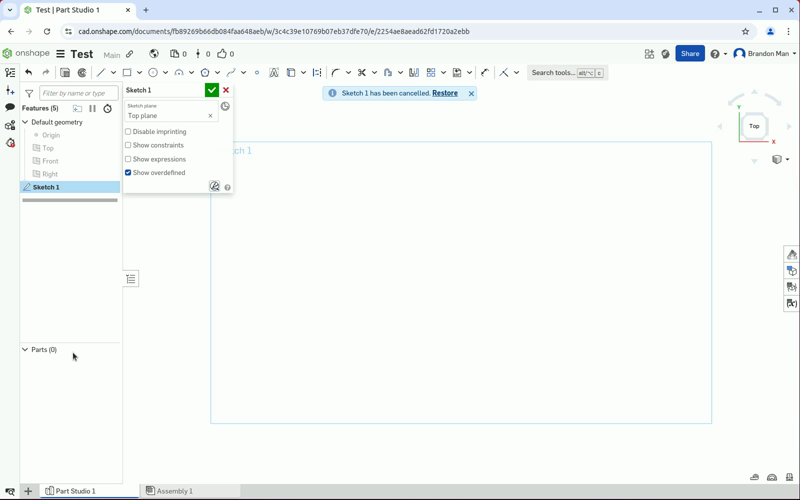
key(l)
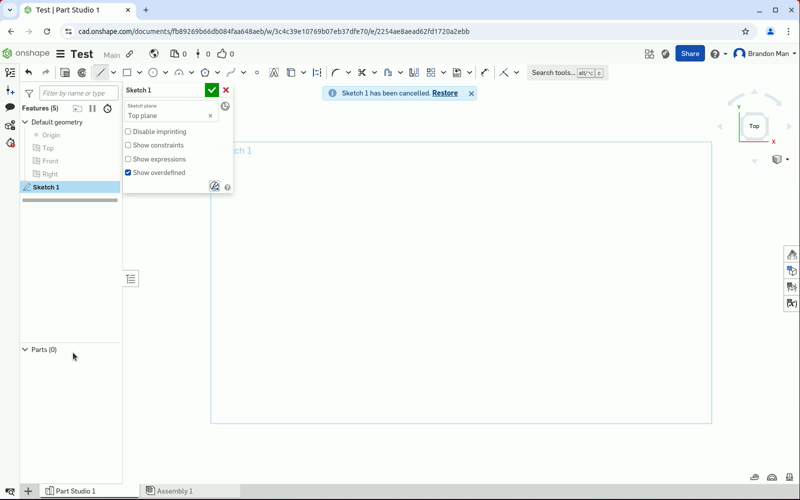
key_down(shift)
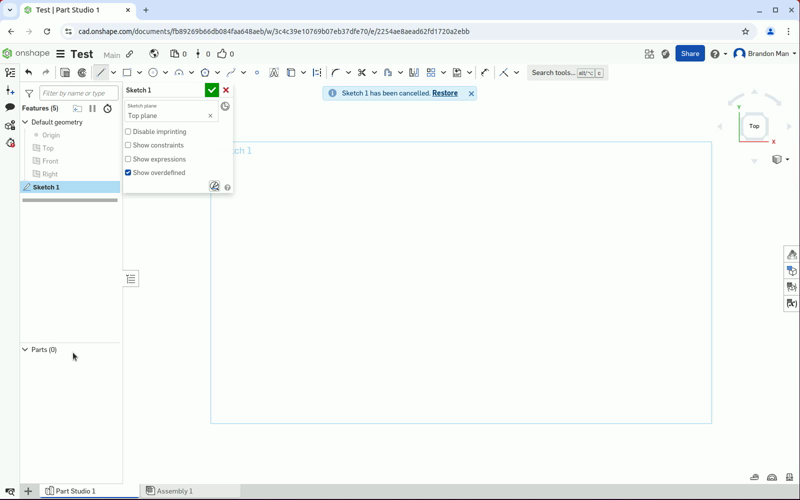
mouse_move(377, 353)
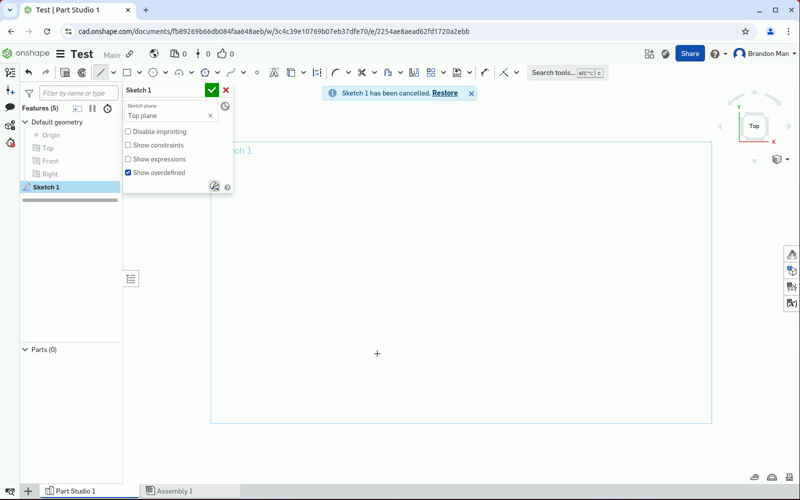
click(377, 353)
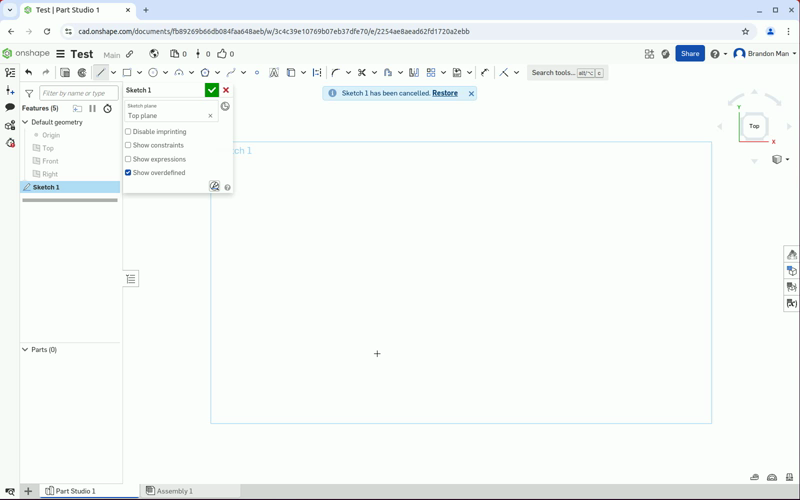
key_up(shift)
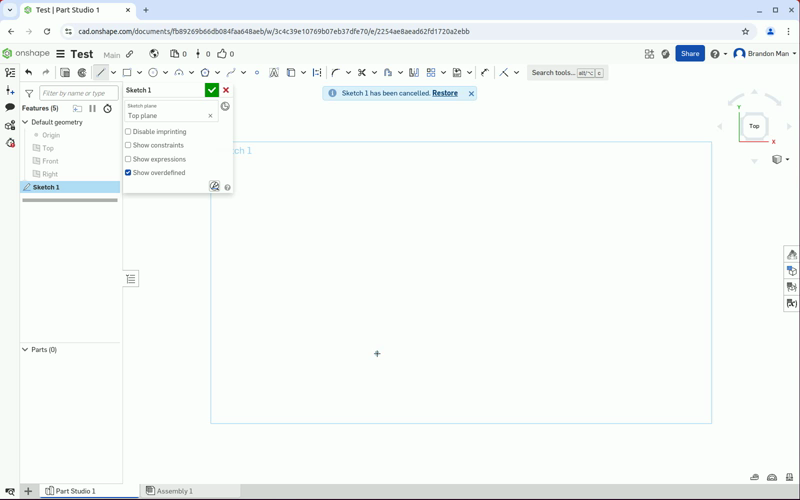
key_down(shift)
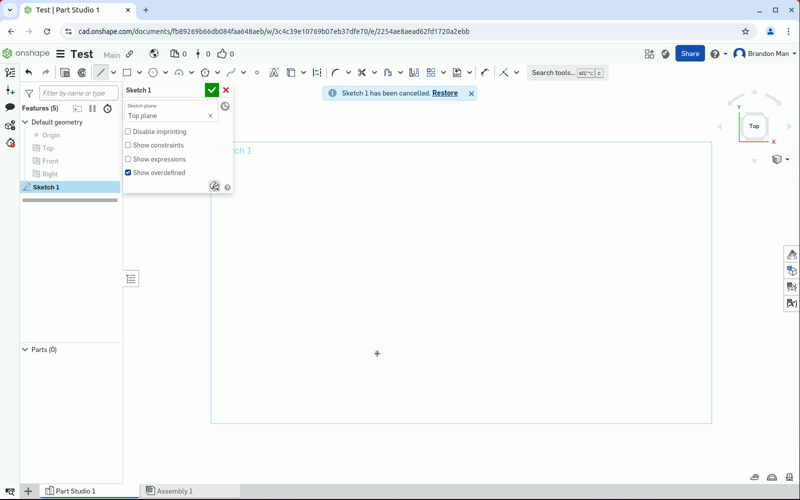
mouse_move(542, 353)
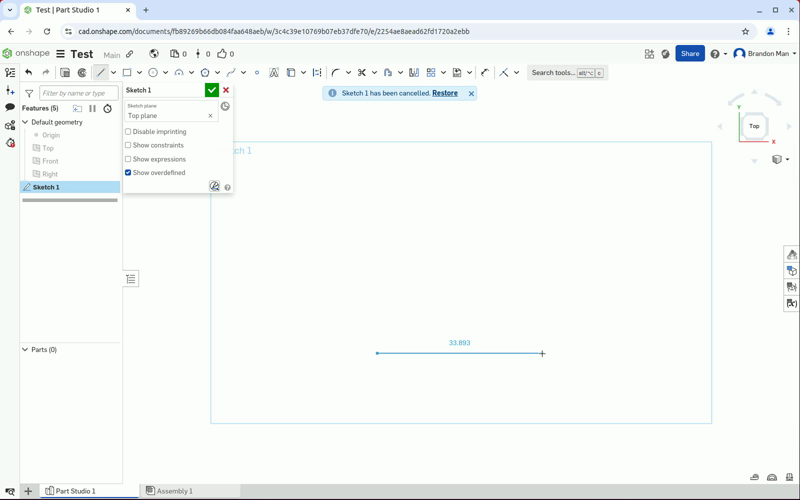
click(542, 353)
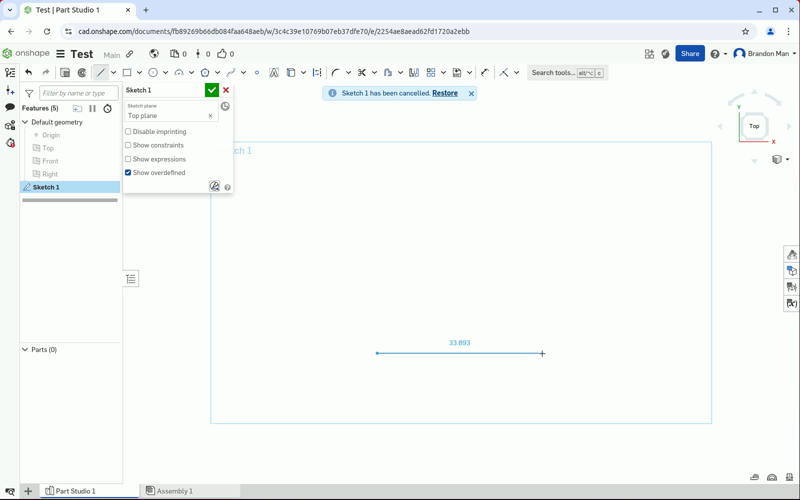
key_up(shift)
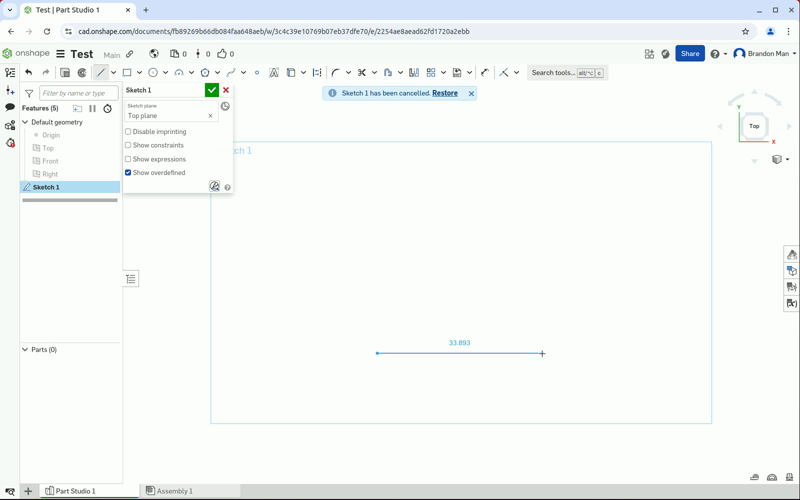
key_down(shift)
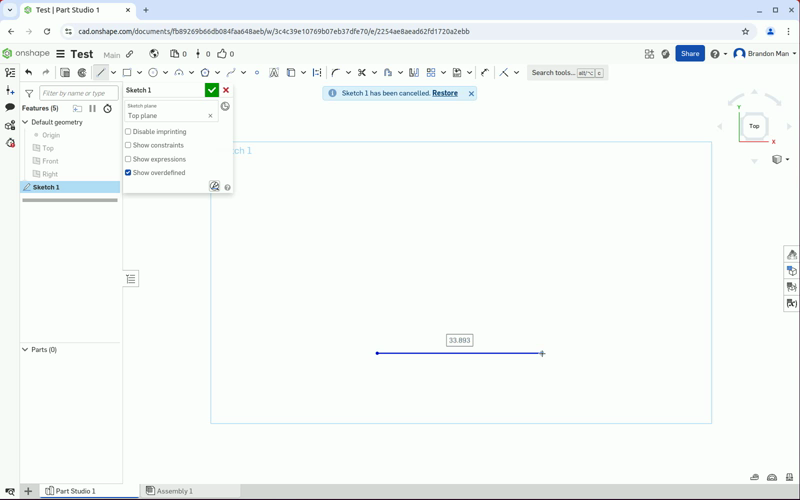
mouse_move(542, 213)
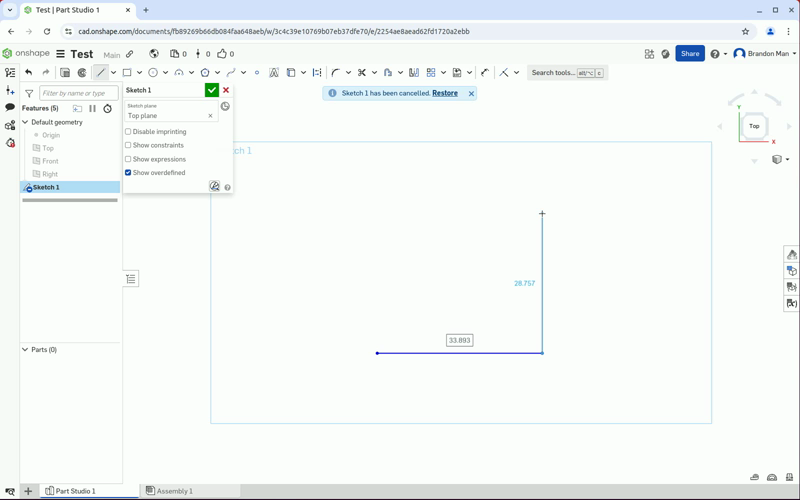
click(542, 213)
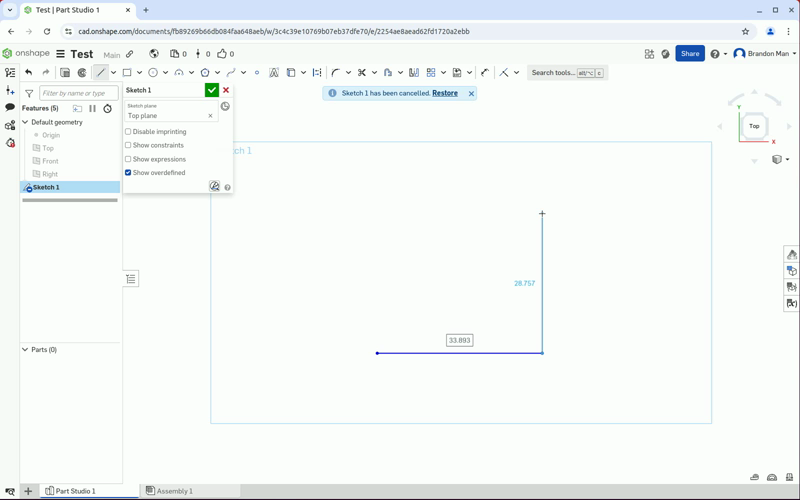
key_up(shift)
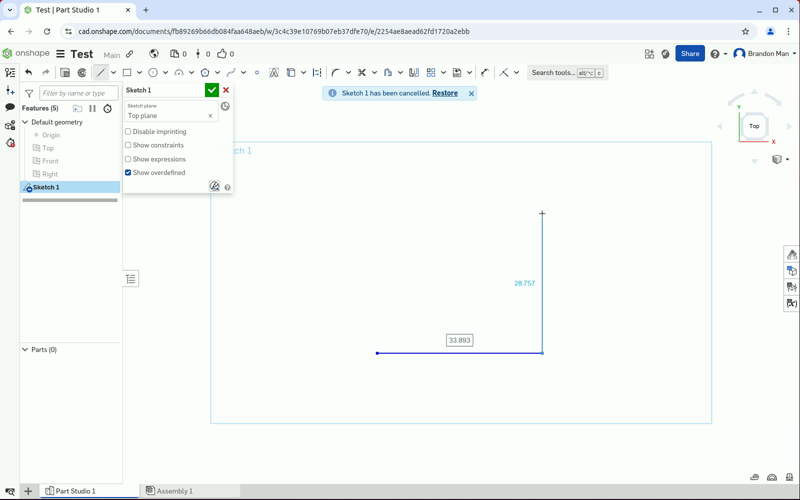
key_down(shift)
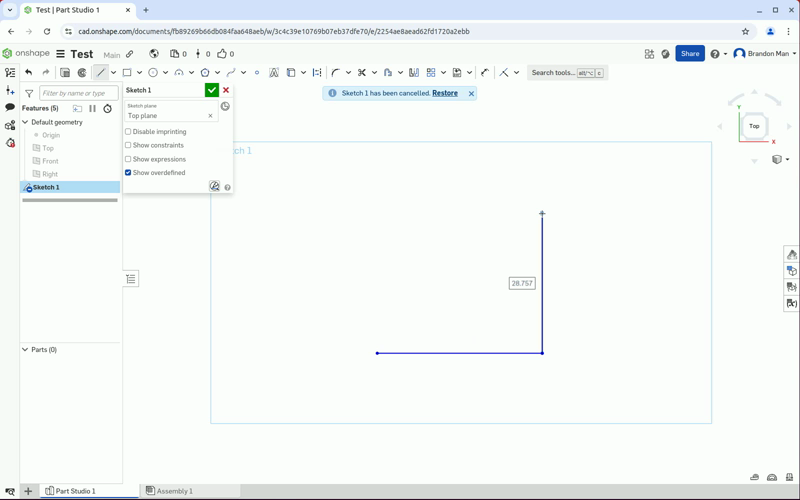
mouse_move(572, 213)
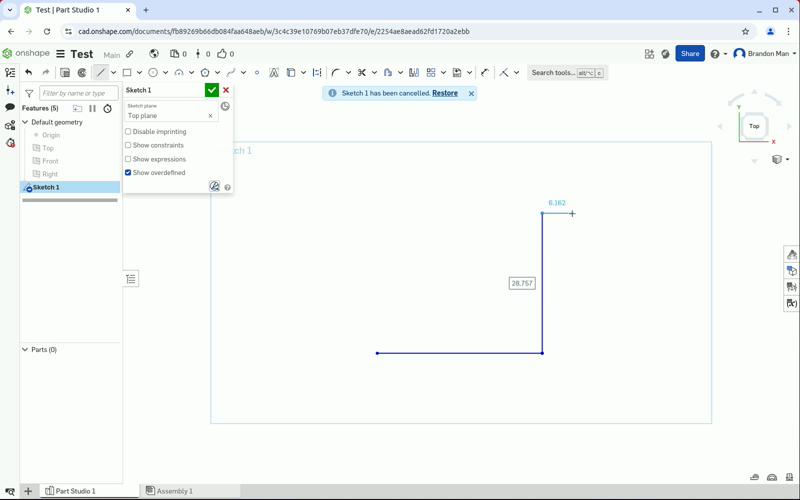
mouse_move(490, 213)
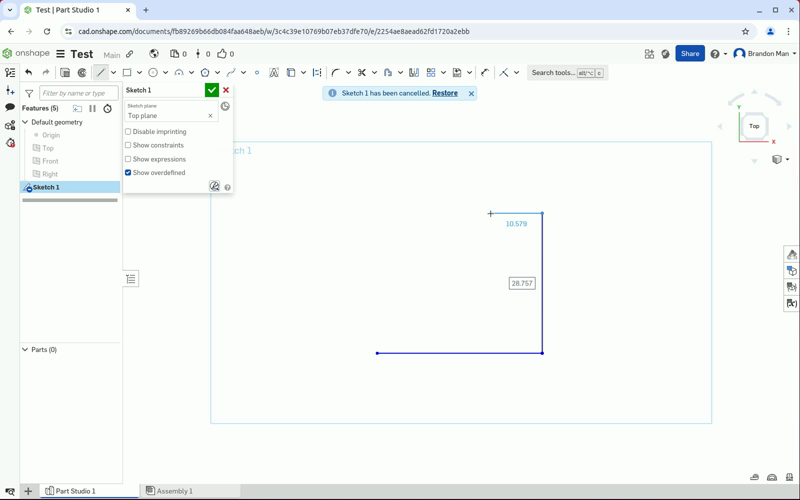
click(490, 213)
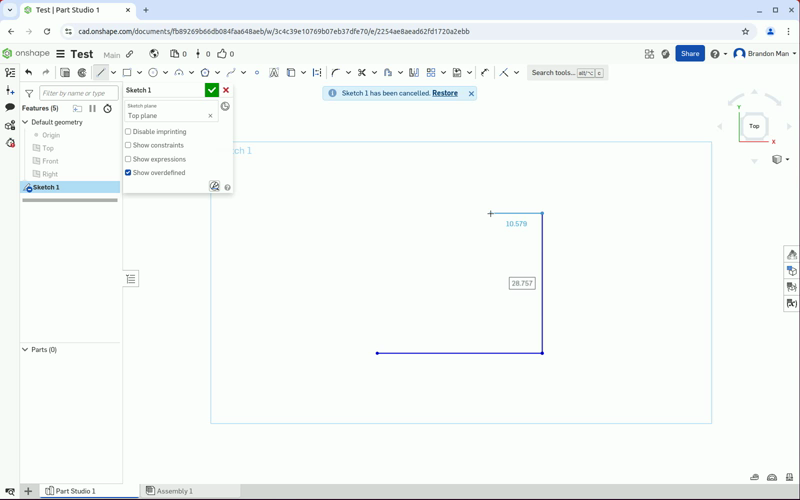
key_up(shift)
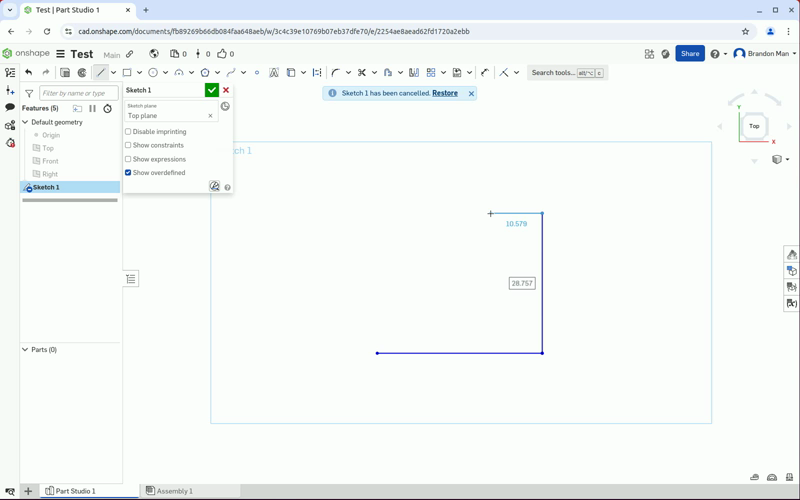
key_down(shift)
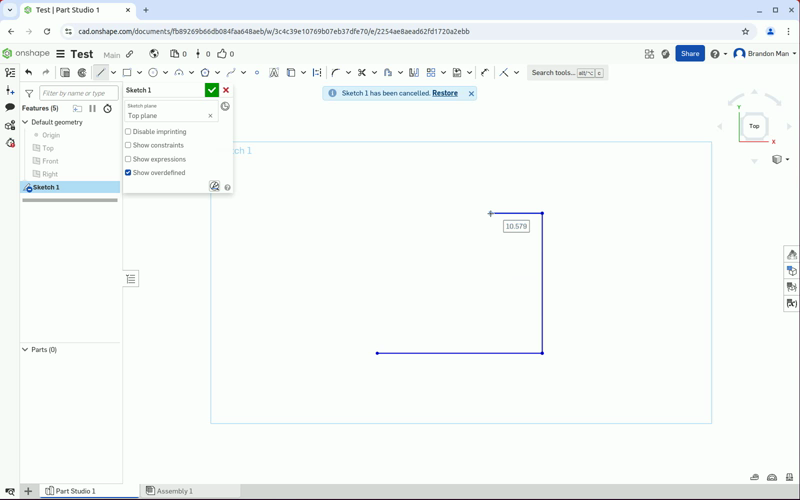
mouse_move(520, 213)
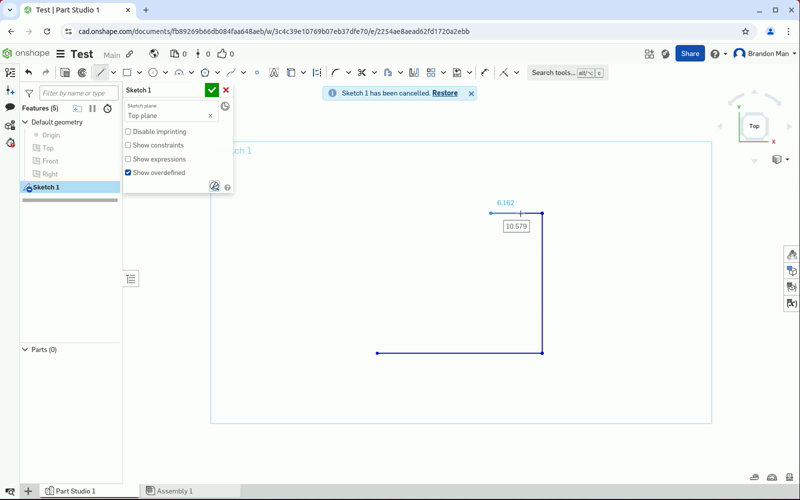
mouse_move(490, 171)
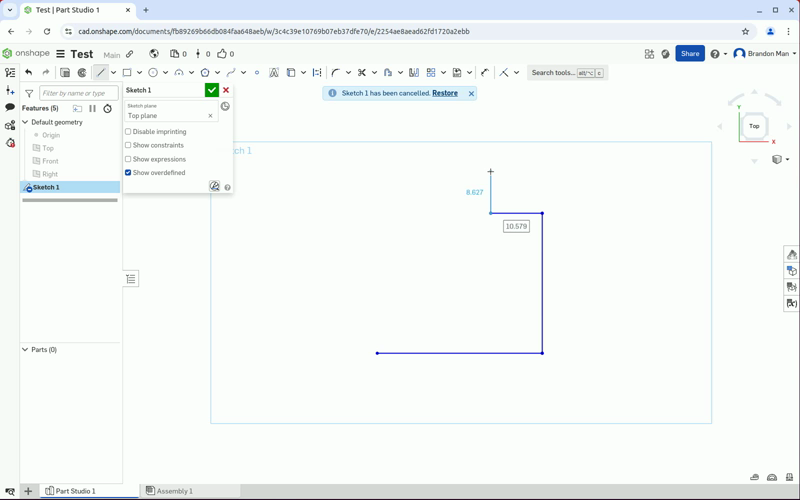
click(490, 171)
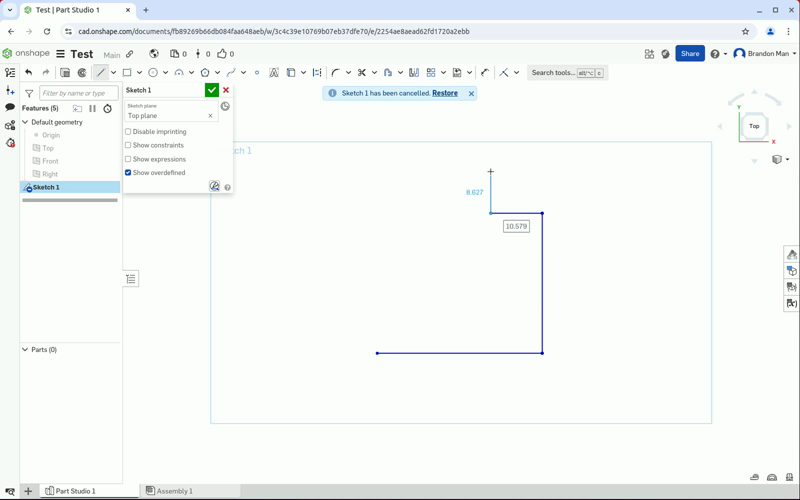
key_up(shift)
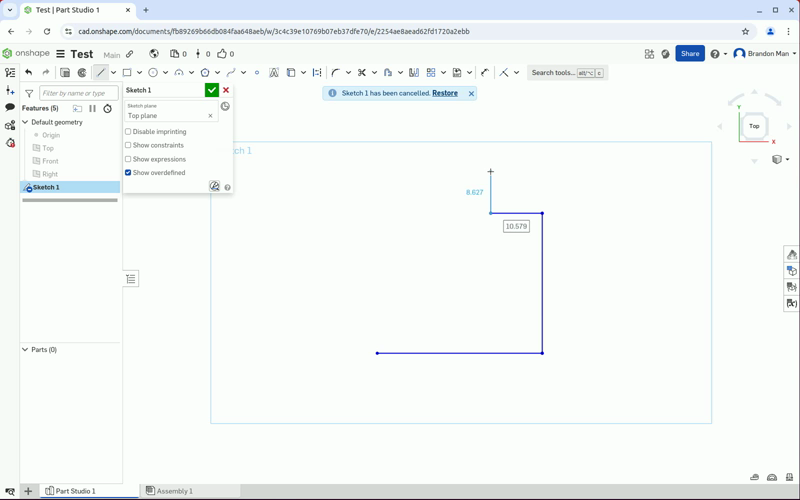
key_down(shift)
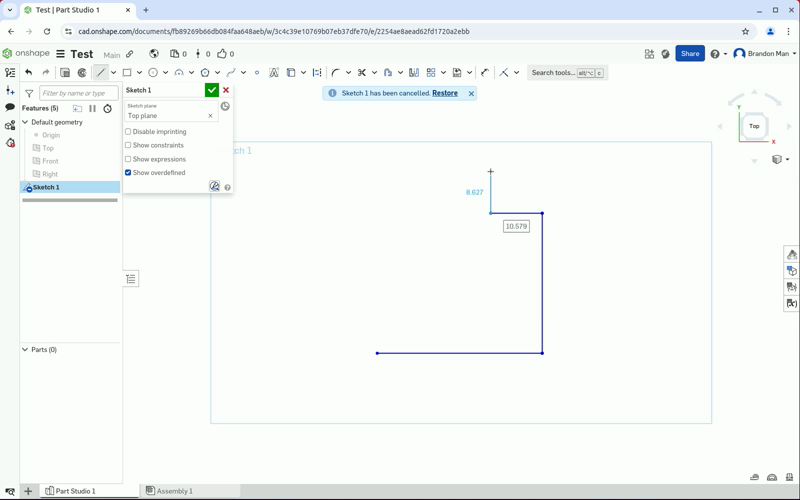
mouse_move(520, 171)
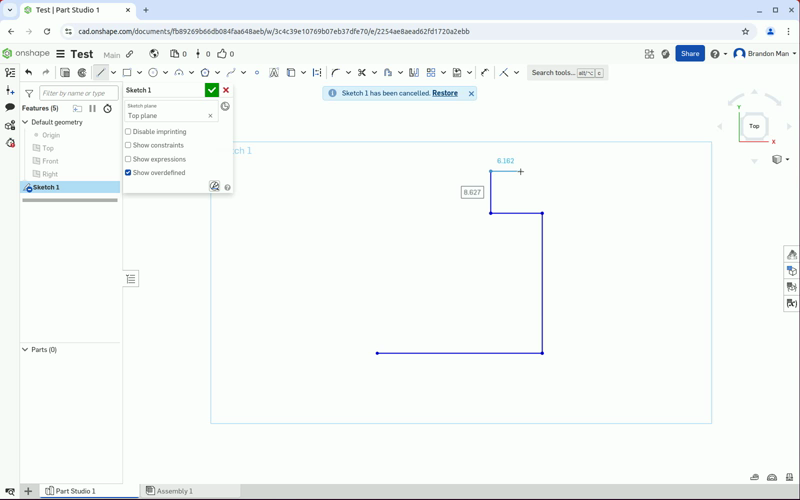
mouse_move(444, 171)
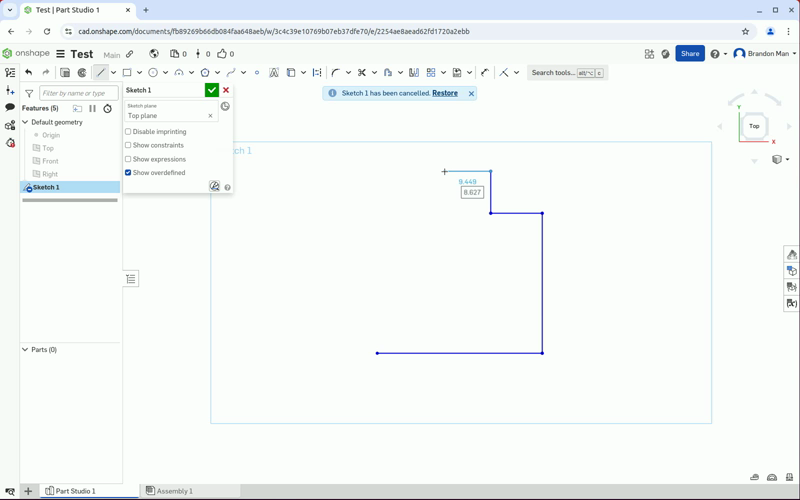
click(444, 171)
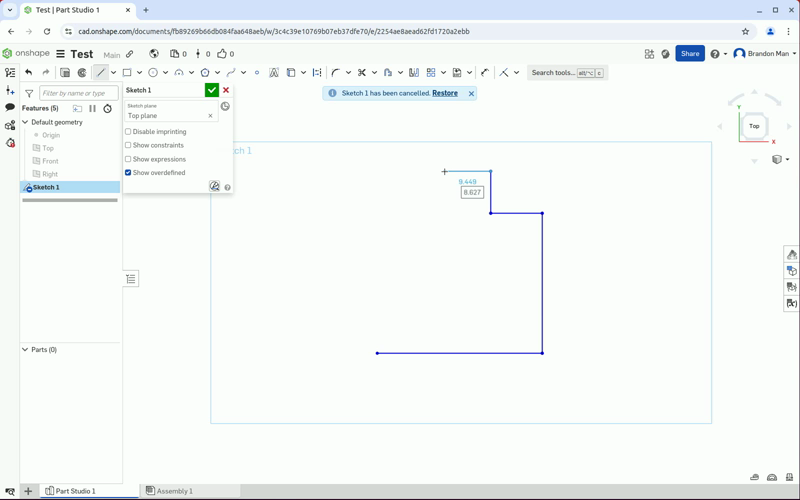
key_up(shift)
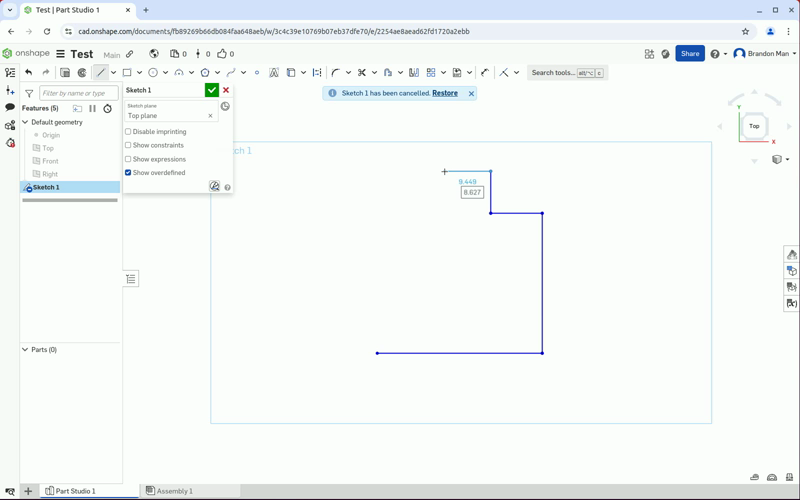
key_down(shift)
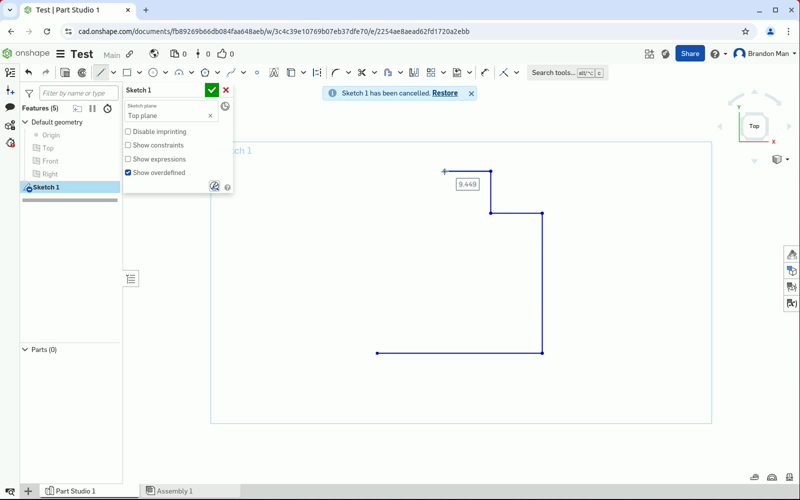
mouse_move(474, 171)
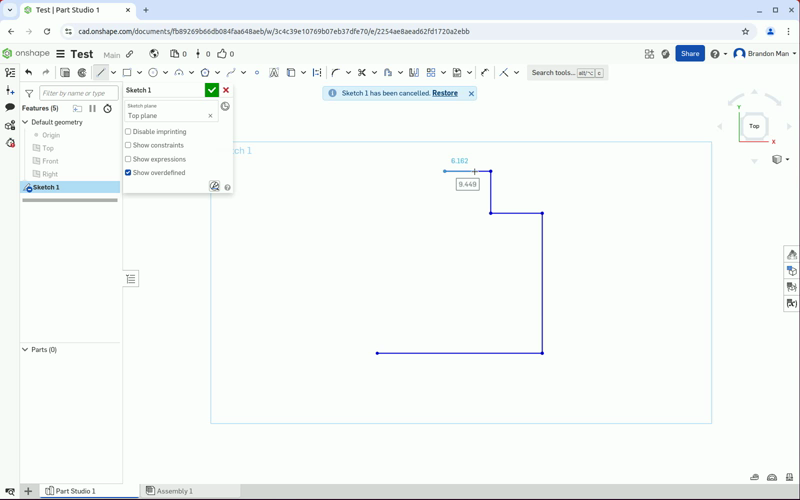
mouse_move(444, 213)
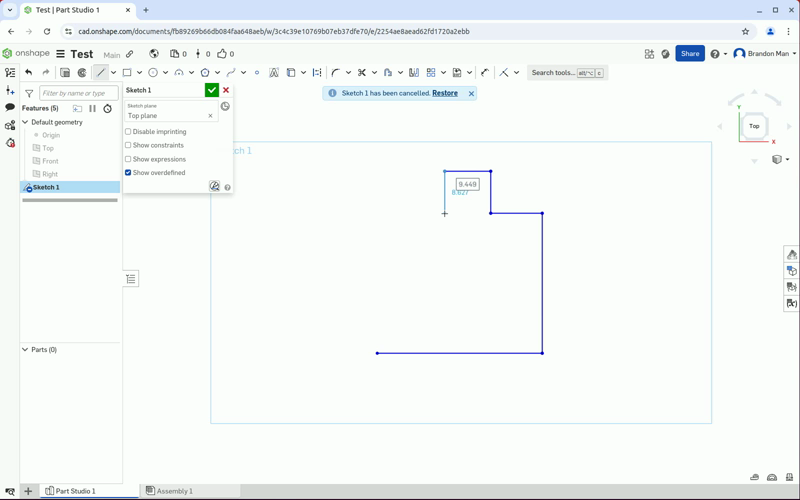
click(444, 213)
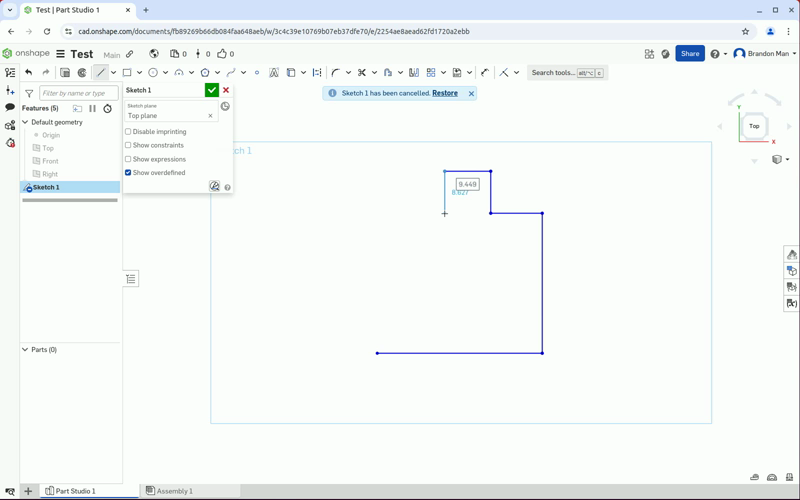
key_up(shift)
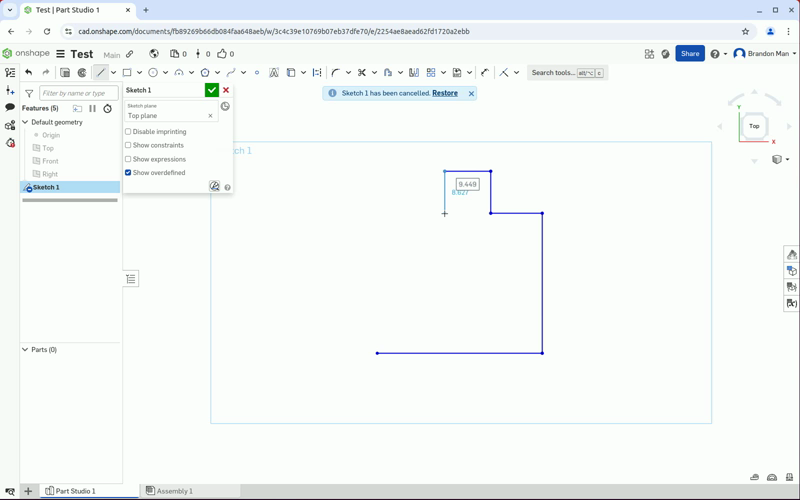
key_down(shift)
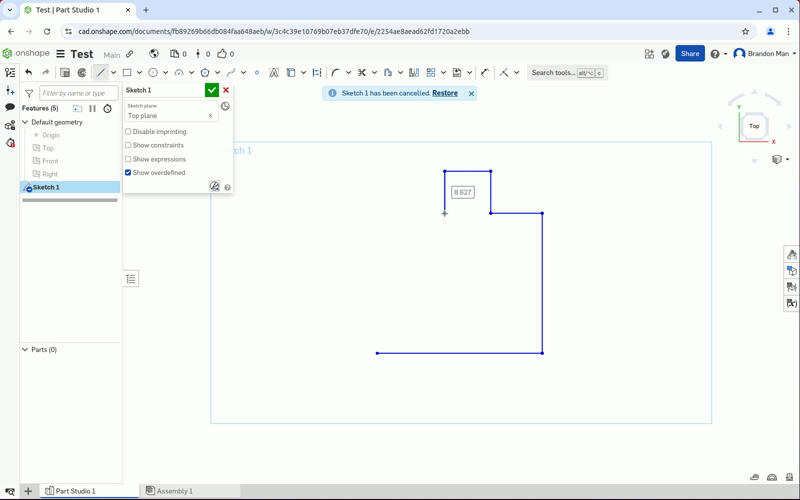
mouse_move(377, 213)
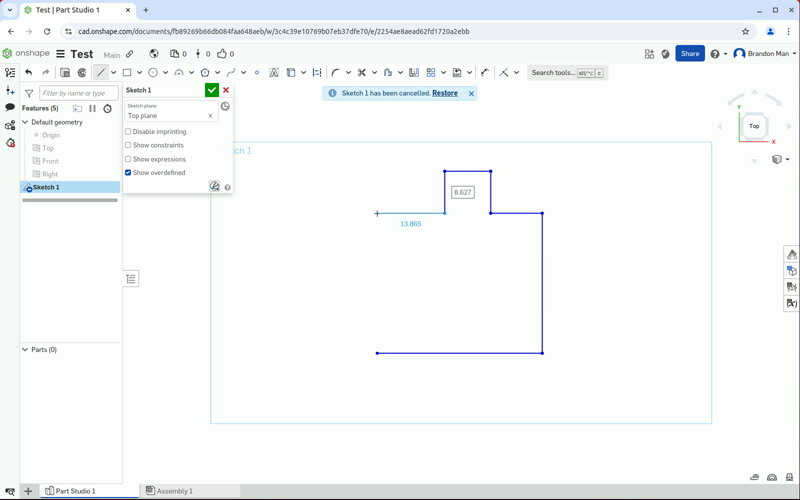
click(377, 213)
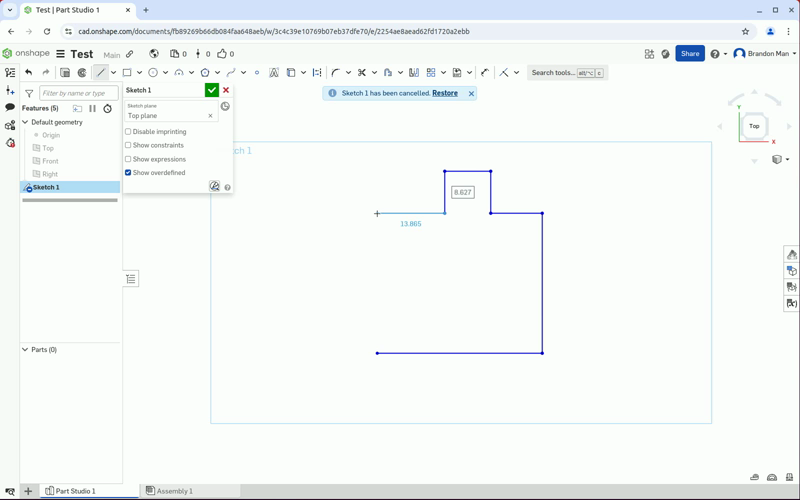
key_up(shift)
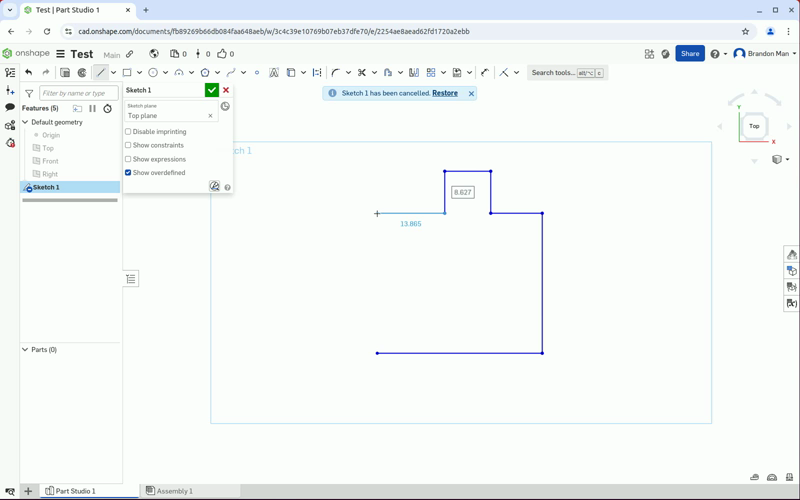
key_down(shift)
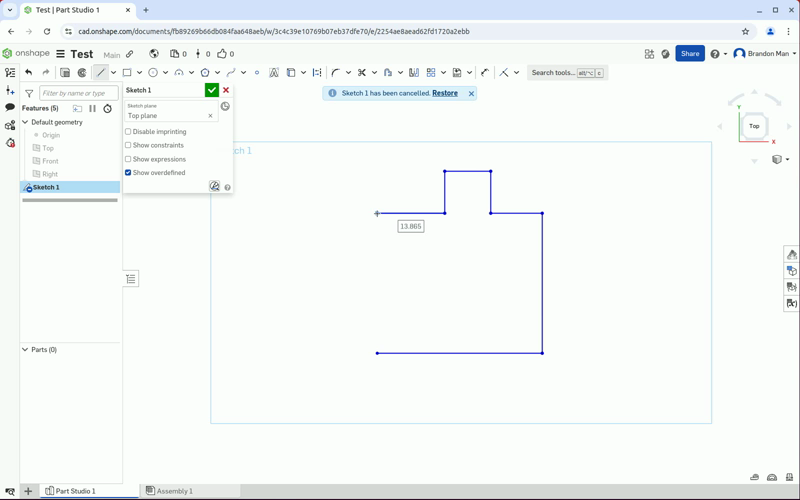
mouse_move(377, 353)
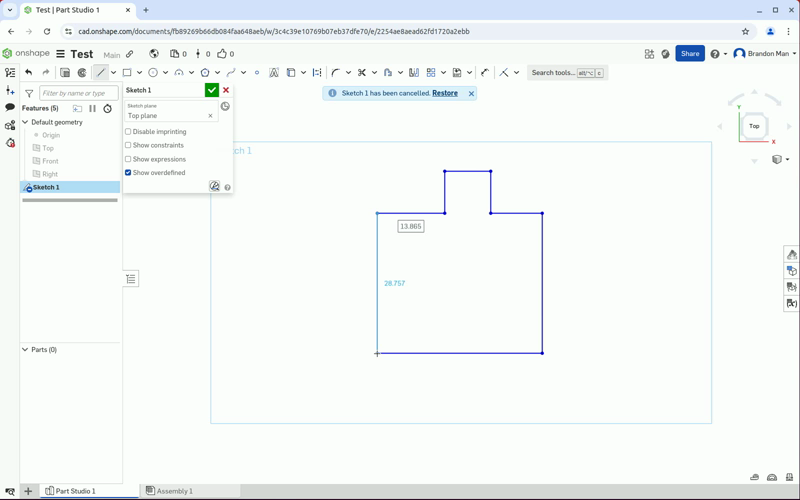
key_up(shift)
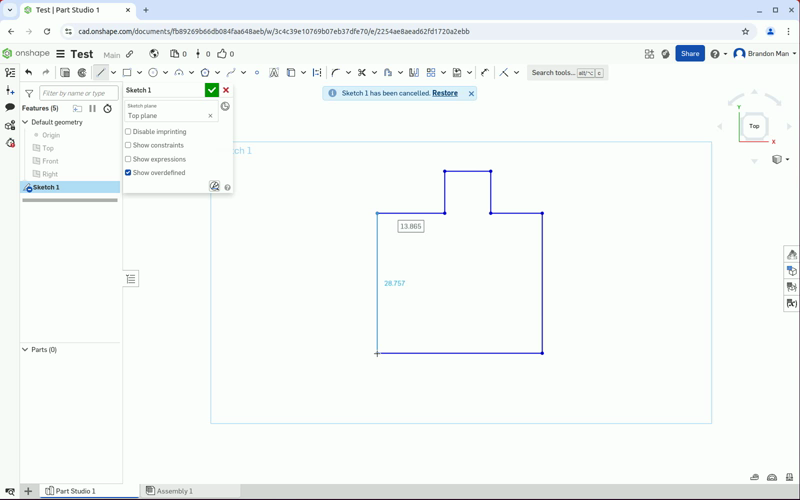
click(377, 353)
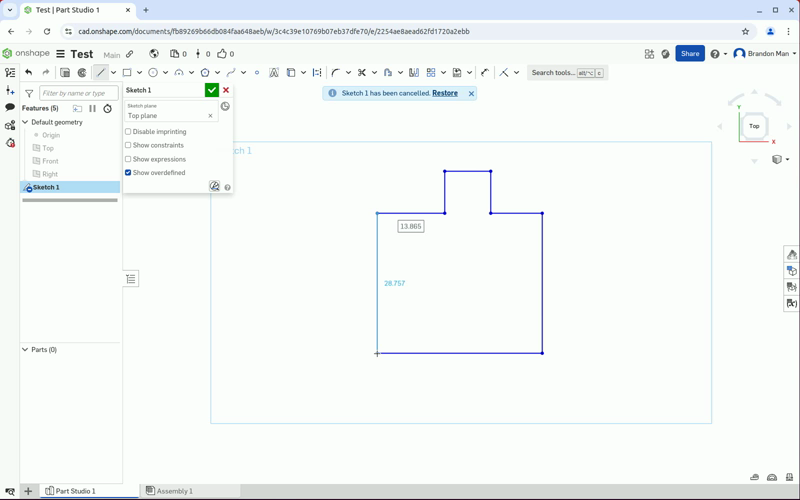
key(esc)
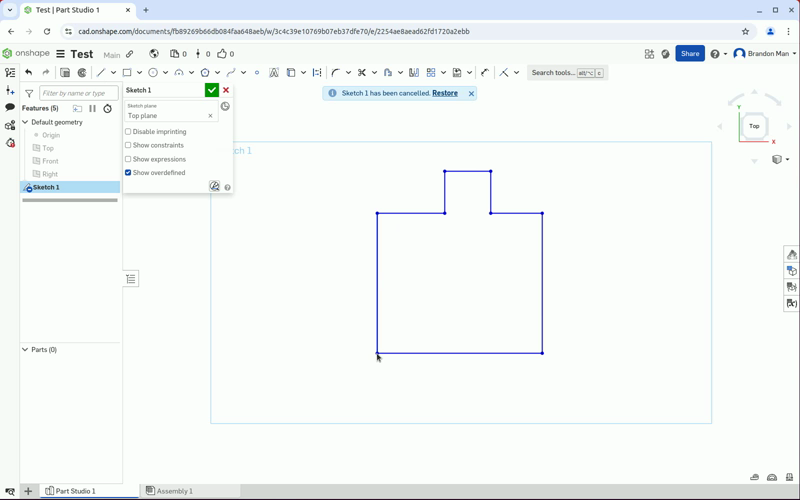
mouse_move(492, 332)
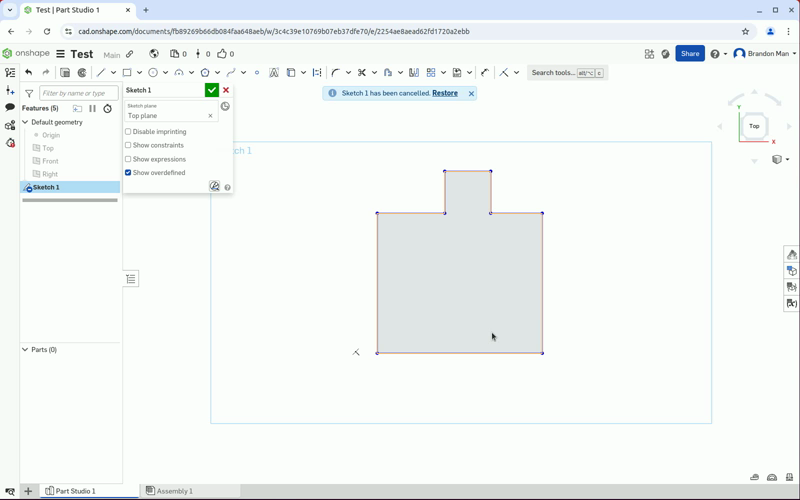
click(492, 332)
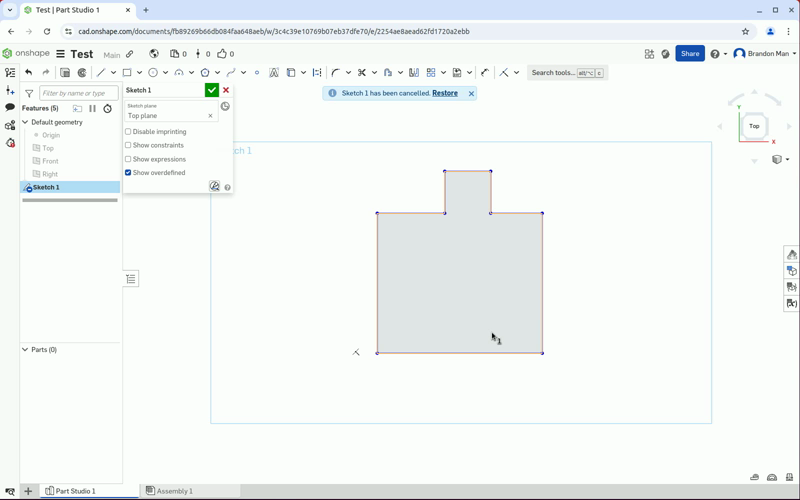
mouse_move(73, 352)
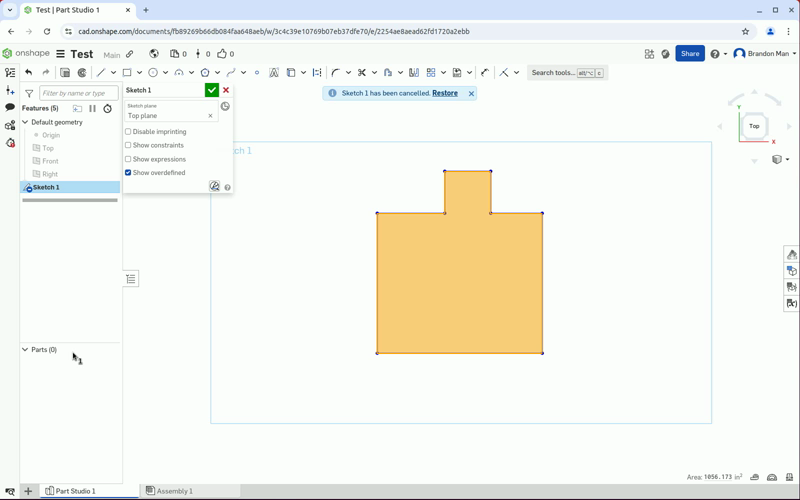
key(shift+y)
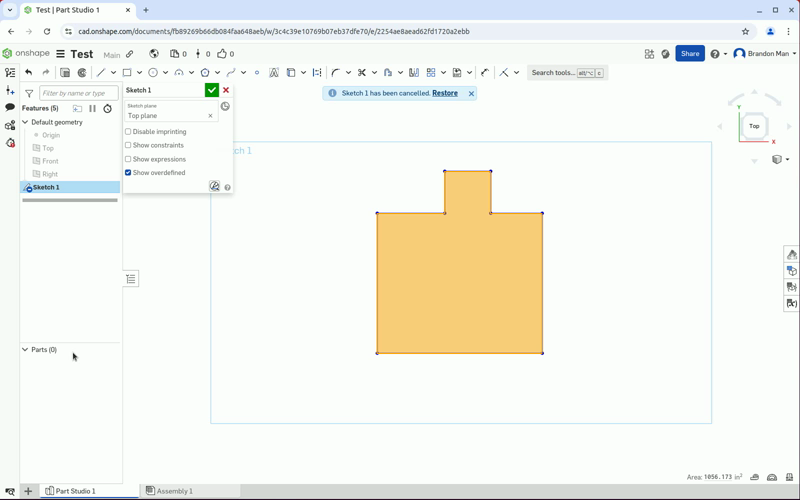
key(shift+e)
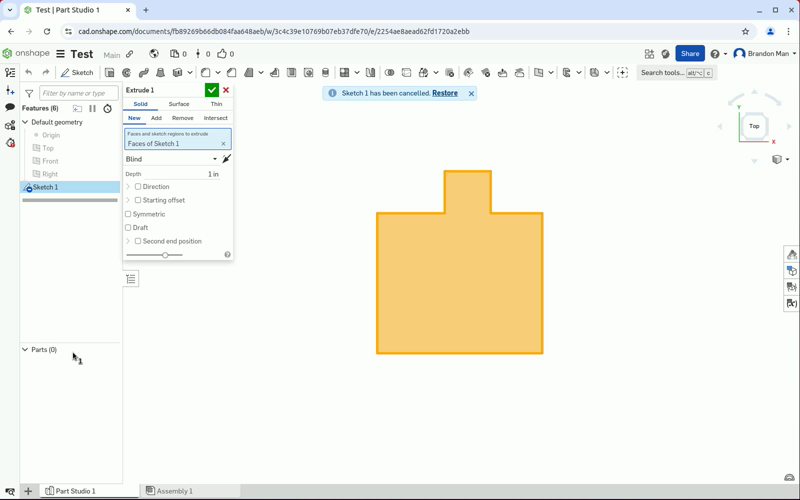
mouse_move(143, 106)
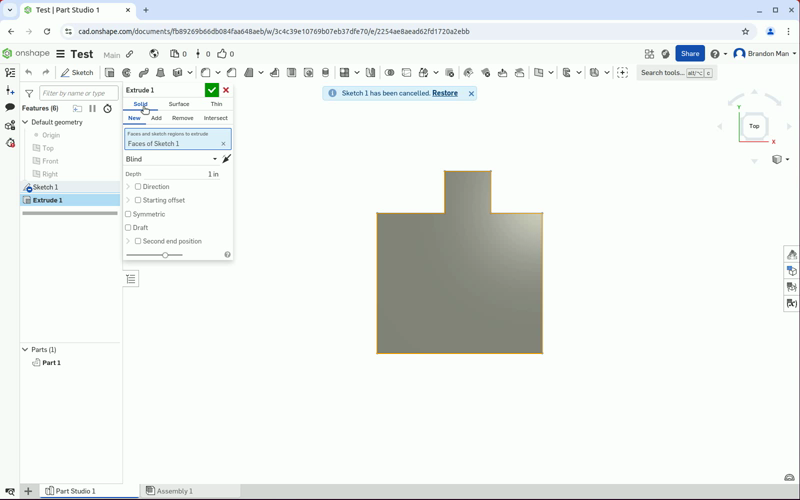
click(143, 106)
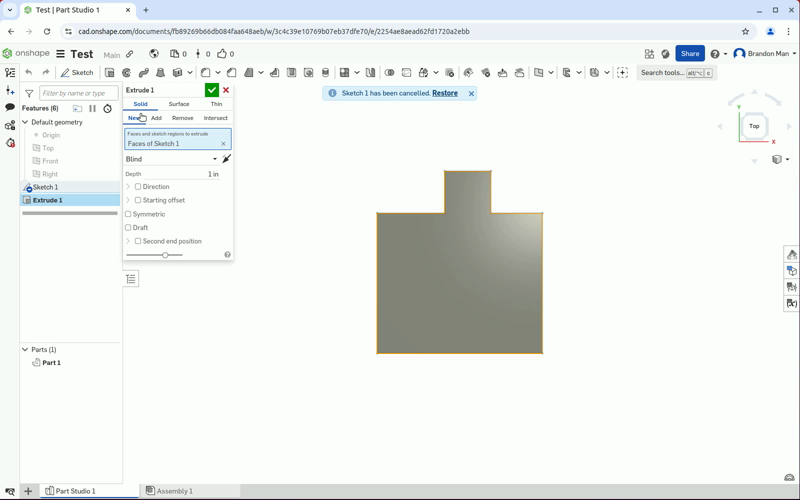
mouse_move(137, 120)
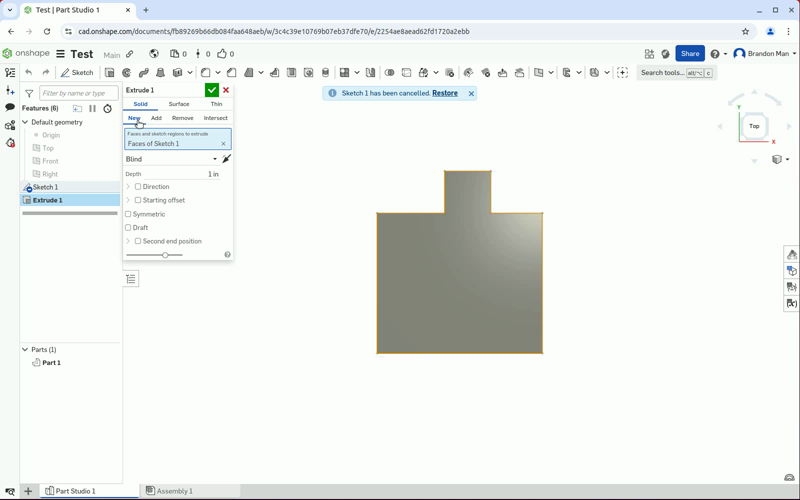
click(137, 120)
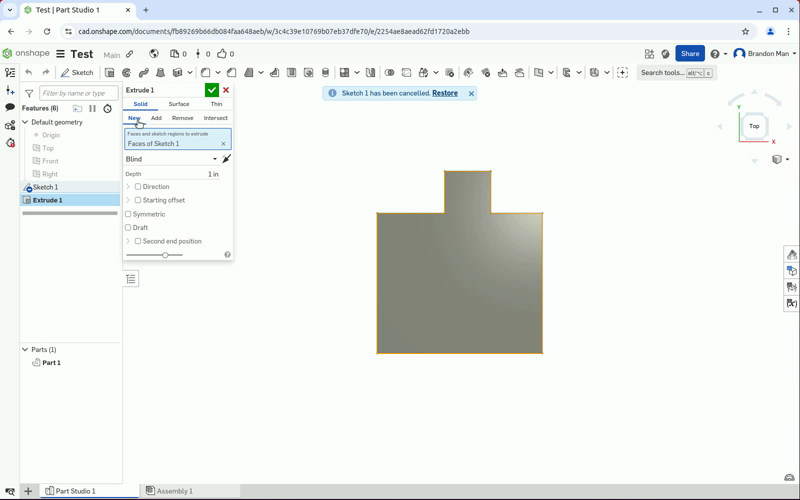
key(tab, 4)
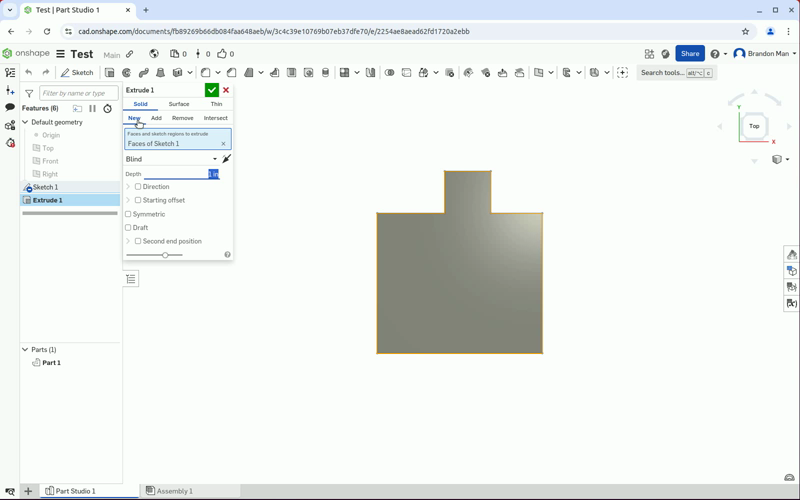
text(3.611)
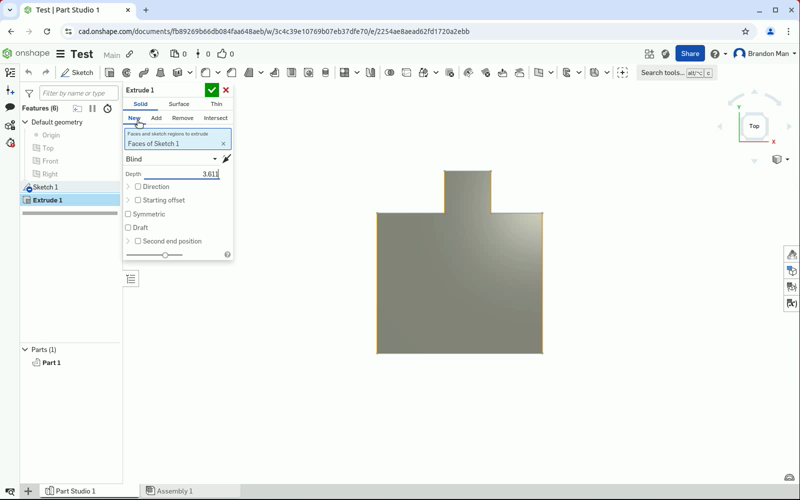
key(tab, 3)
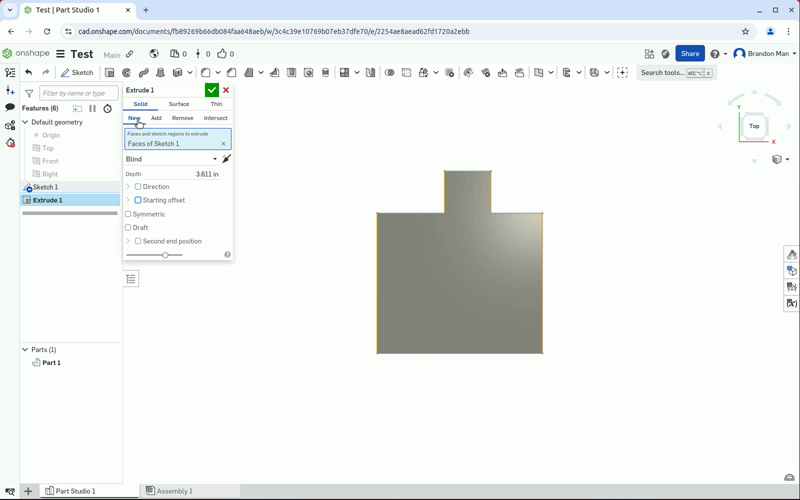
key(tab, 2)
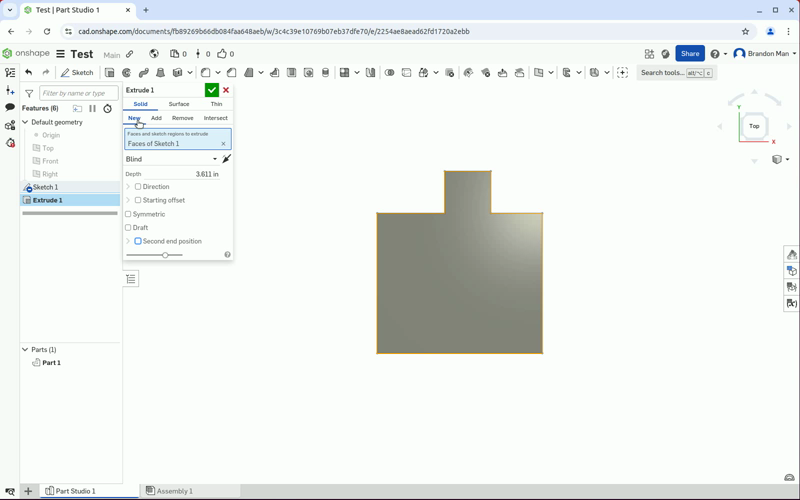
key(space)
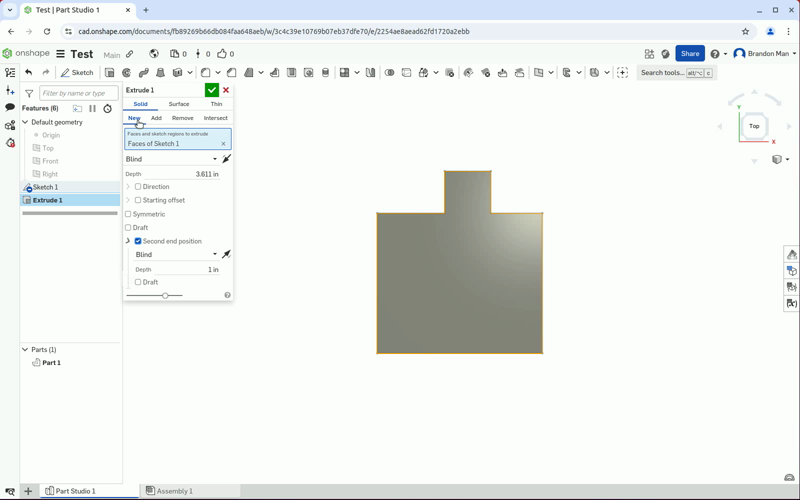
key(tab, 3)
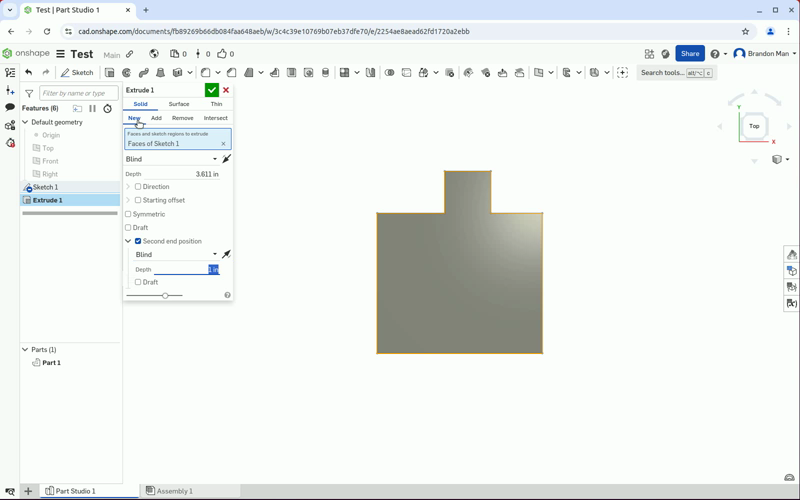
text(3.129)
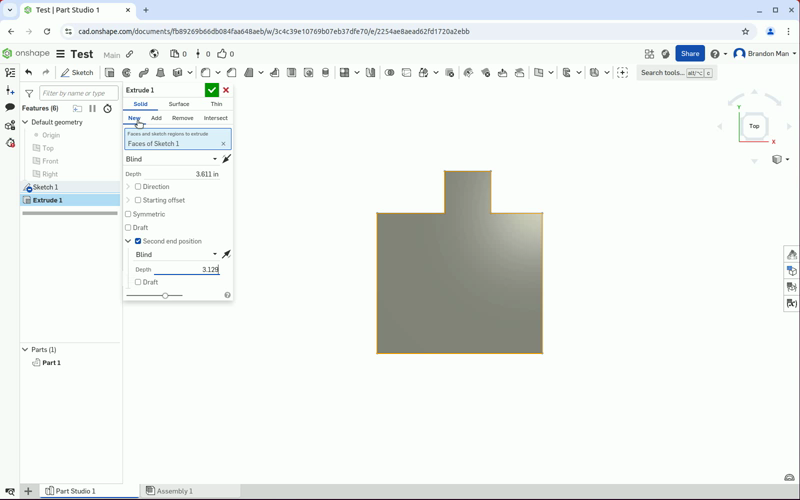
key(enter)
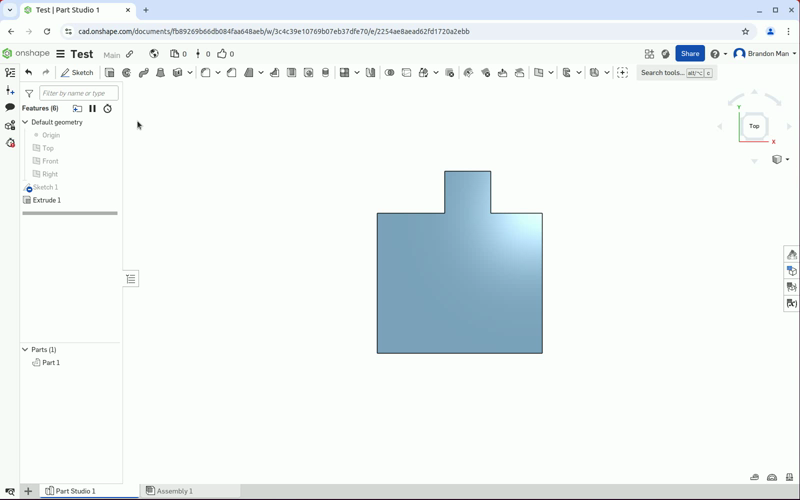
key(shift+h)
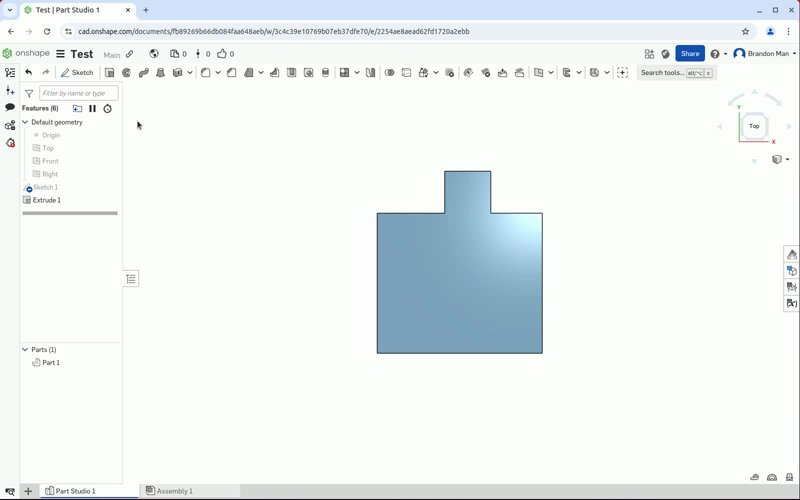
key(shift+h)
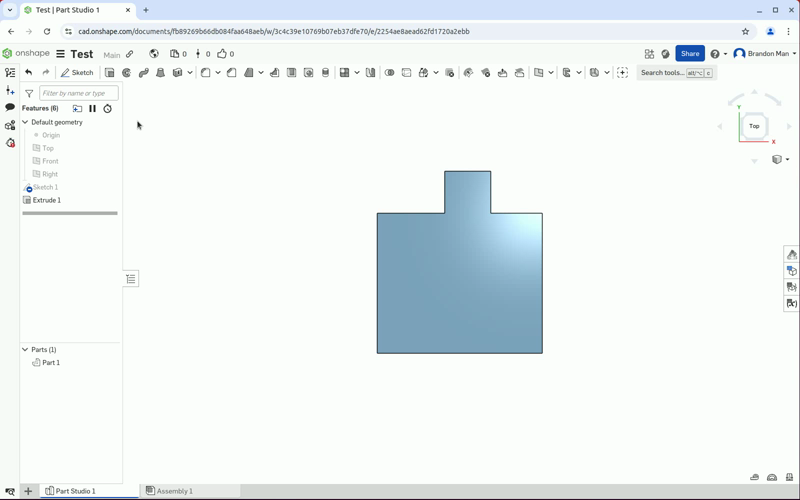
mouse_move(73, 189)
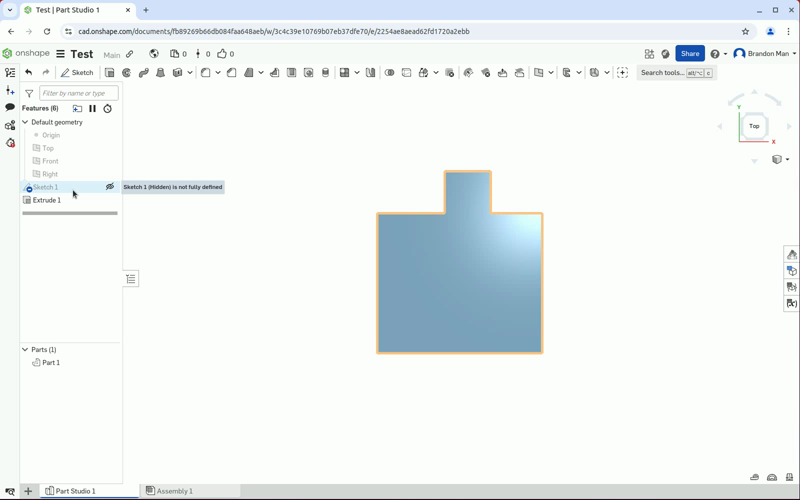
click(73, 189)
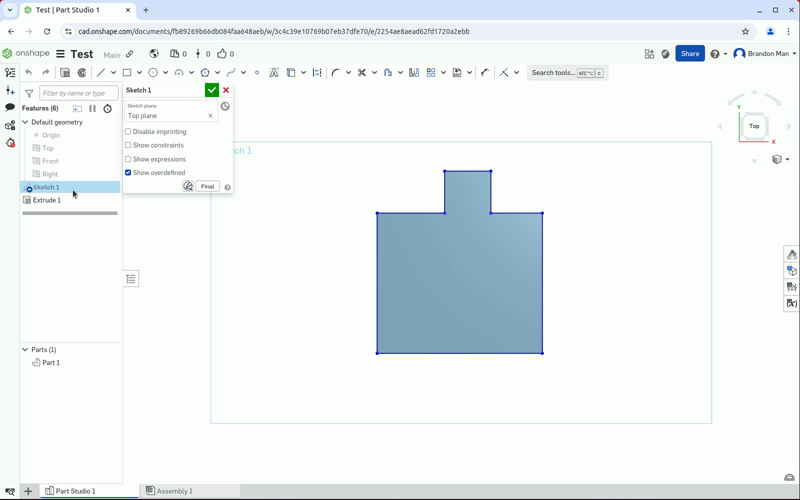
mouse_move(229, 92)
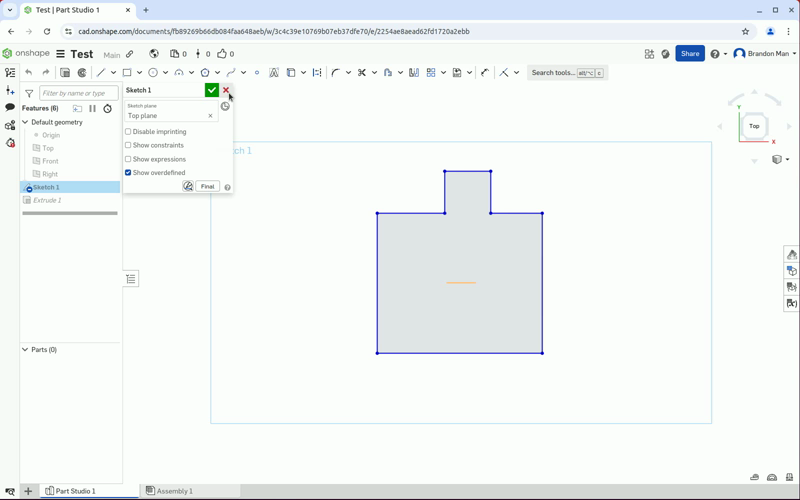
click(229, 92)
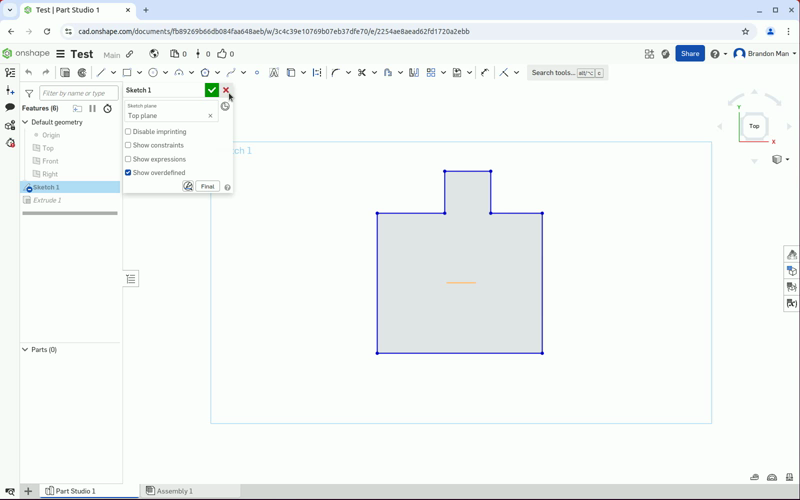
key(shift+s)
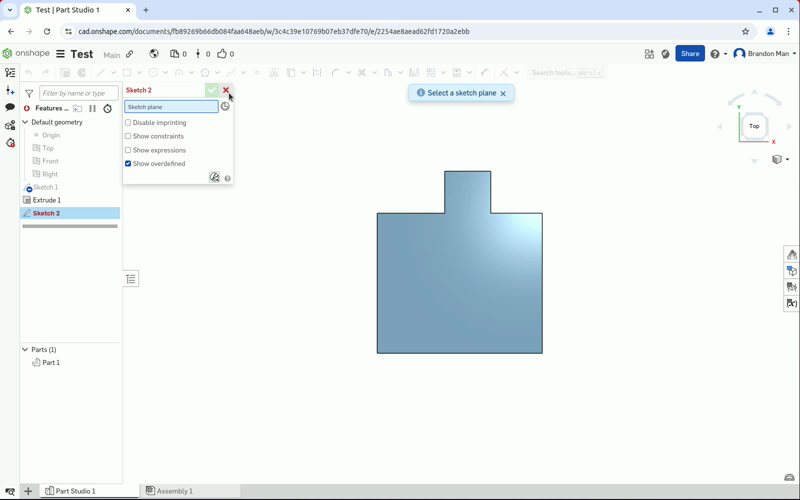
mouse_move(73, 150)
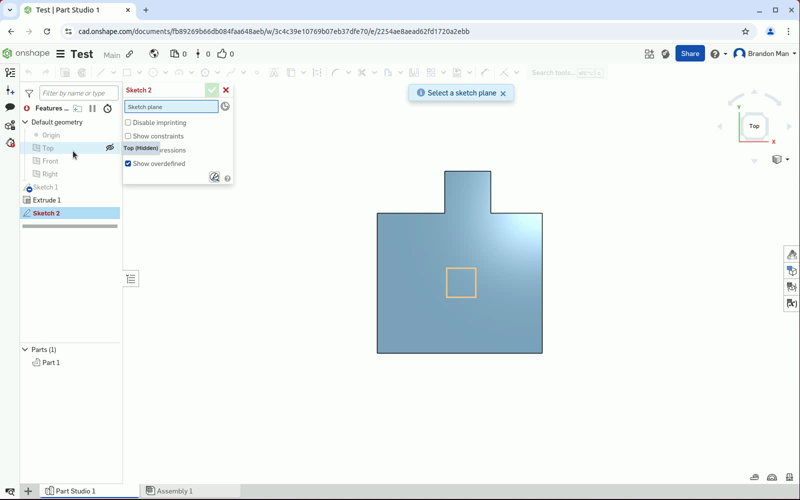
click(73, 150)
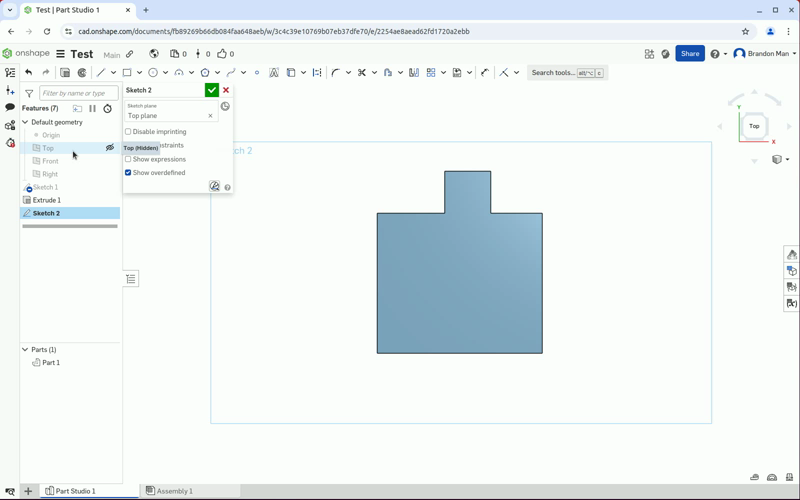
mouse_move(73, 352)
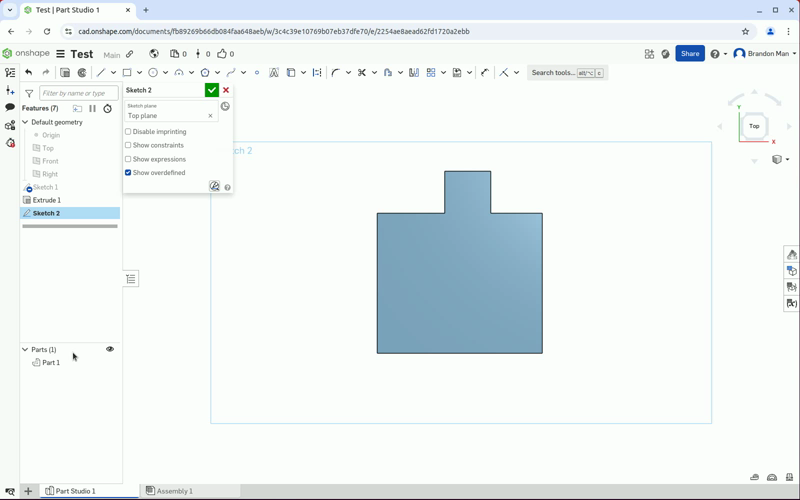
key(y)
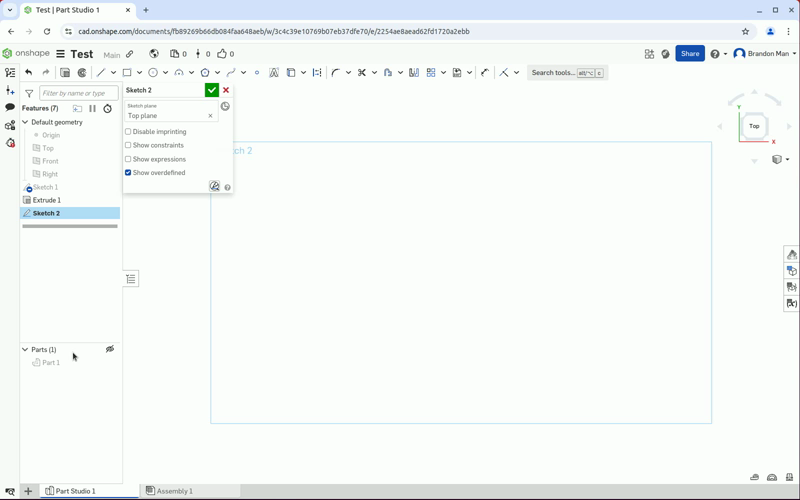
key(c)
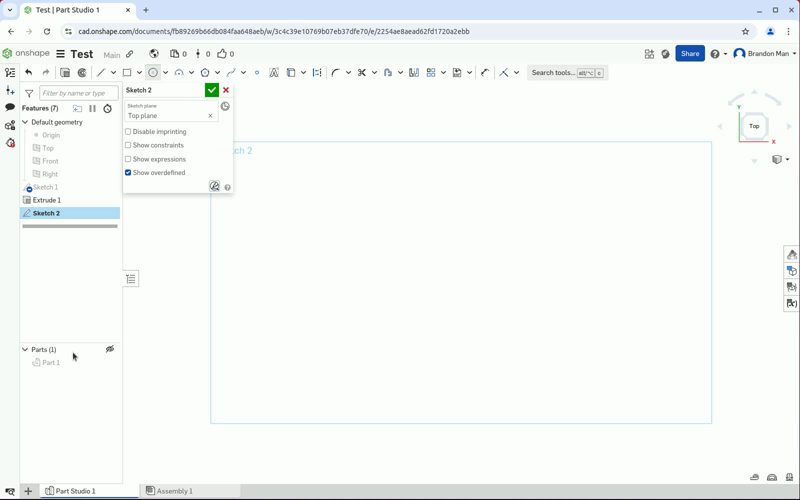
key_down(shift)
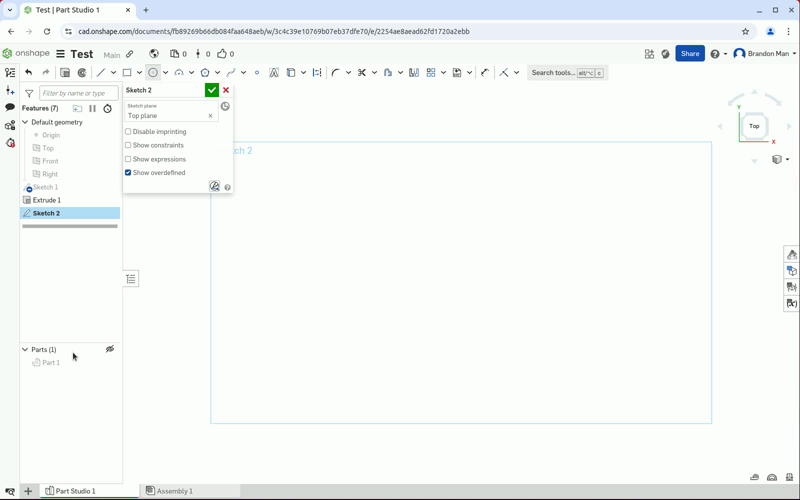
mouse_move(468, 191)
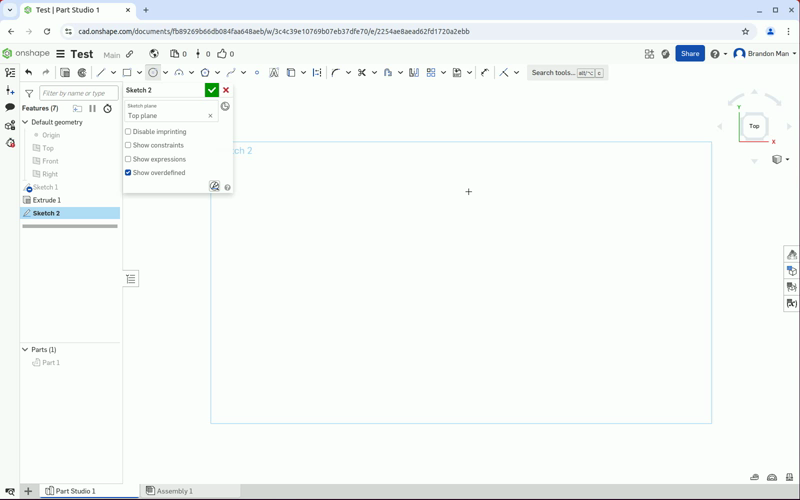
click(468, 191)
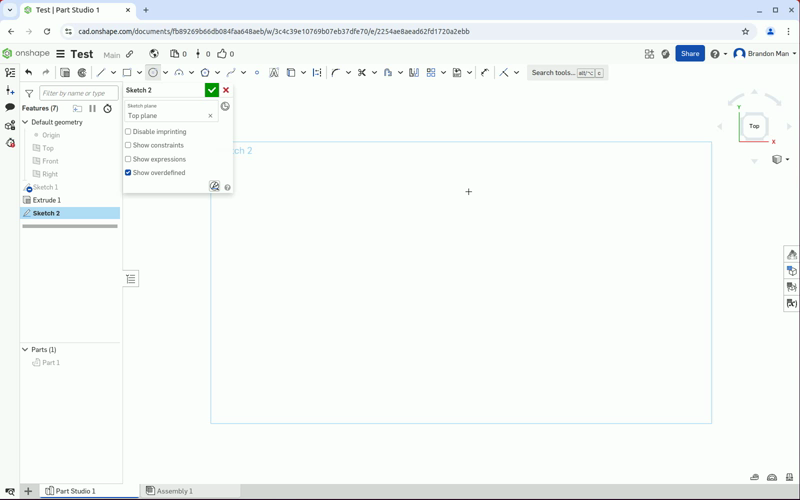
key_up(shift)
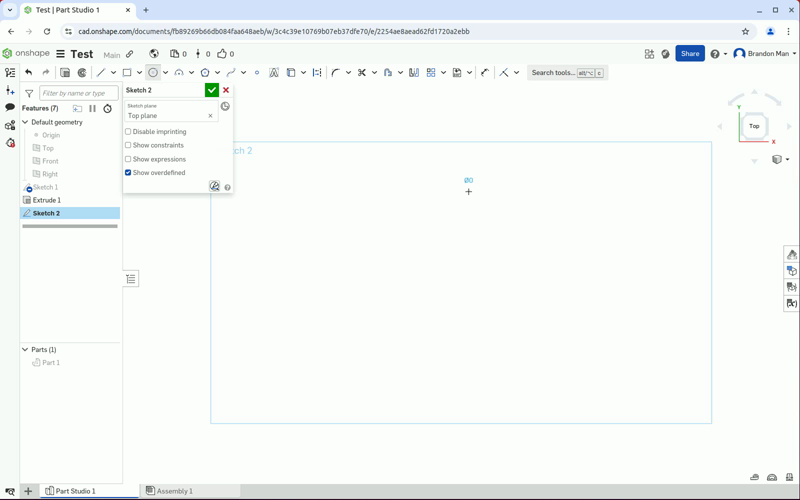
mouse_move(484, 191)
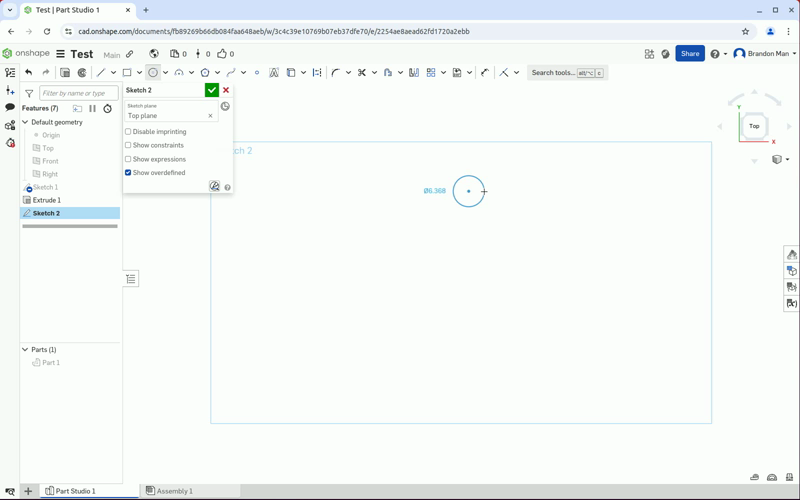
click(484, 191)
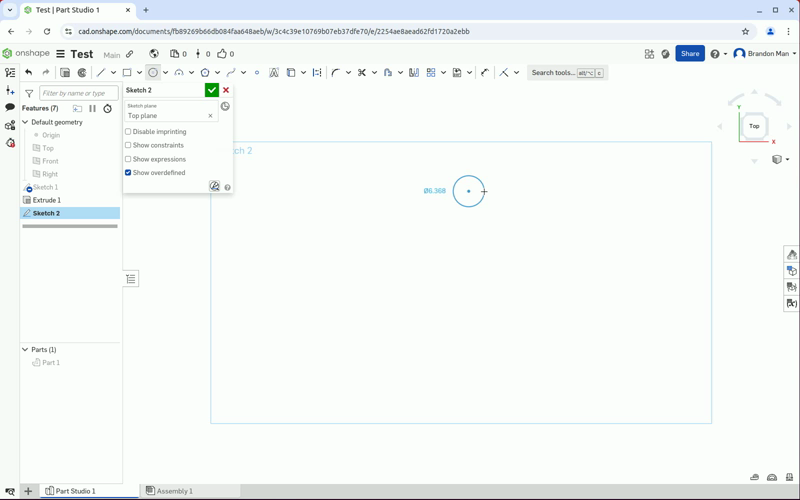
key(esc)
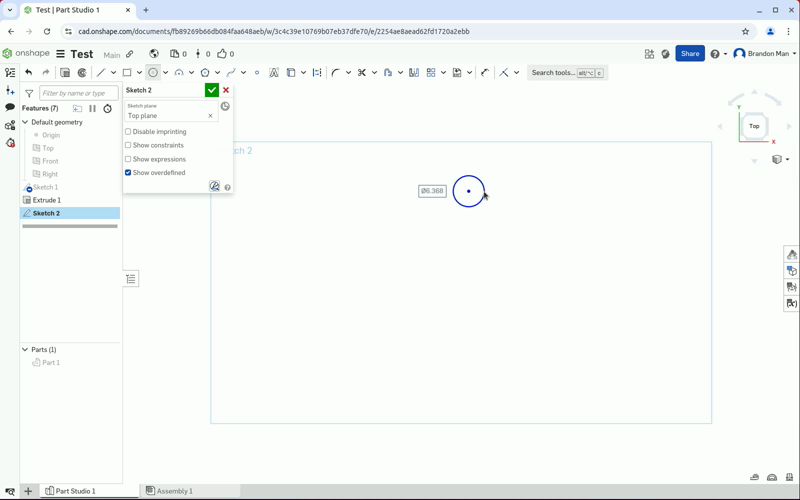
mouse_move(471, 187)
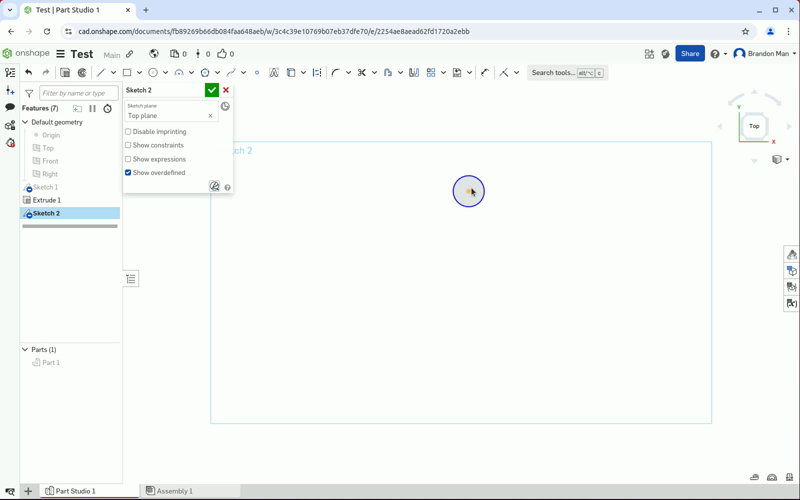
scroll(6)
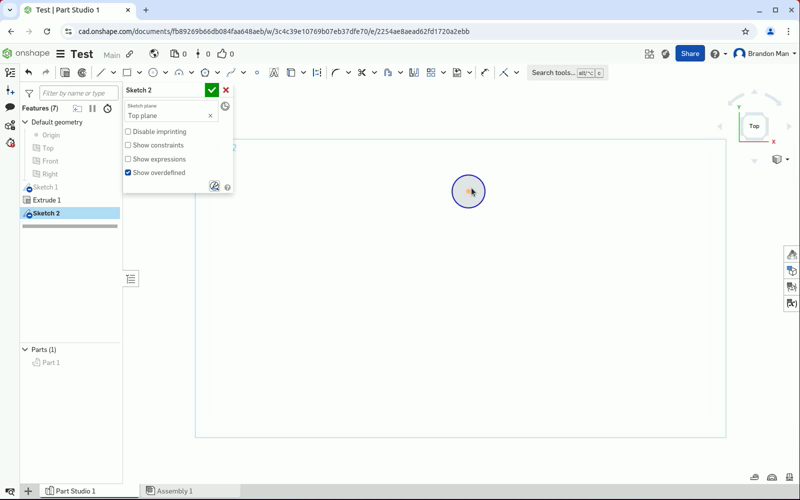
scroll(6)
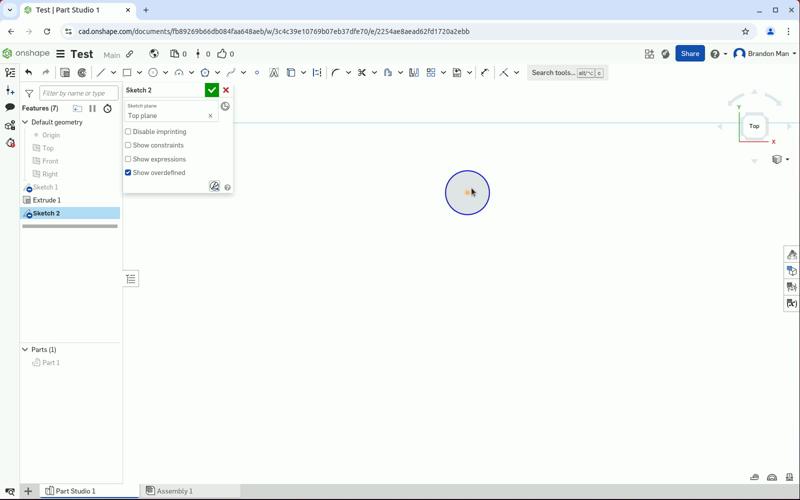
scroll(6)
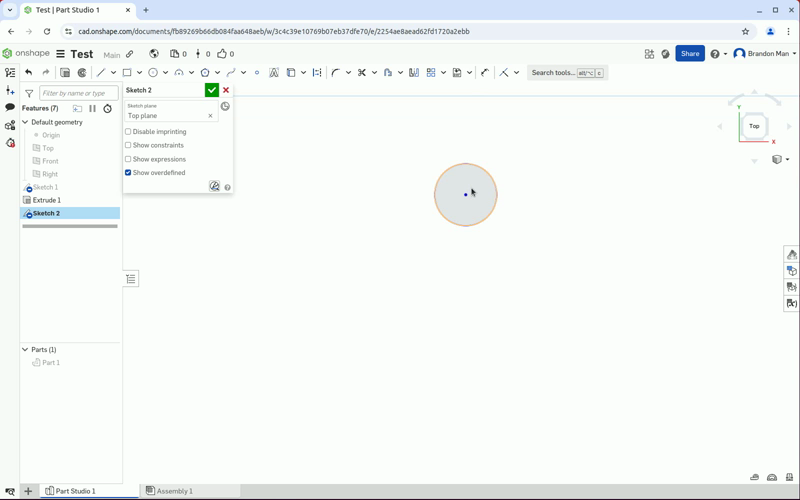
scroll(6)
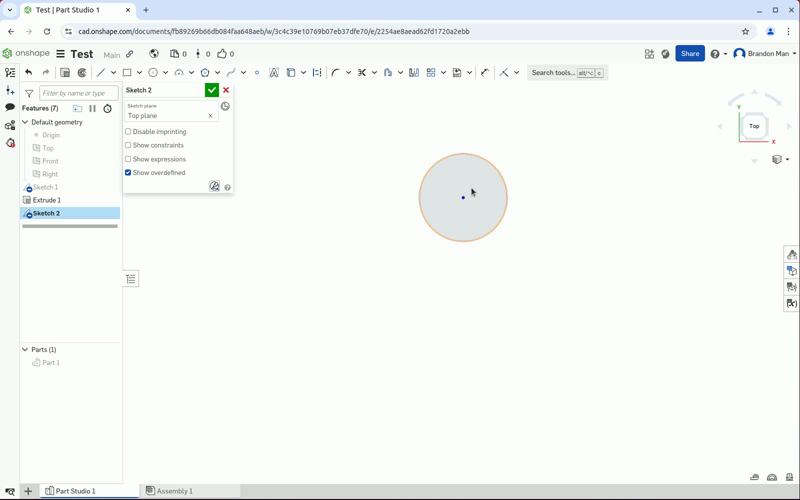
scroll(6)
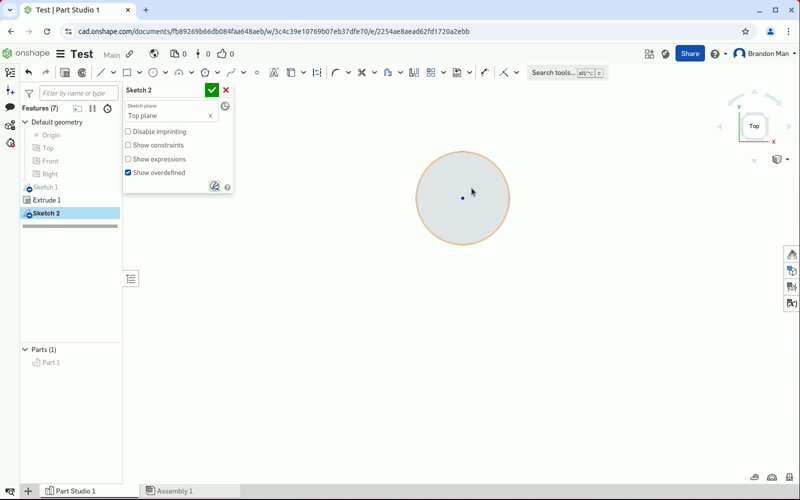
scroll(6)
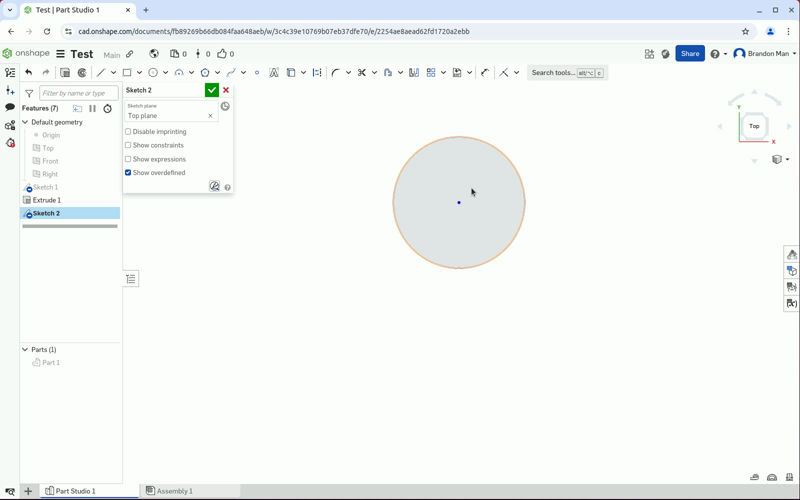
scroll(6)
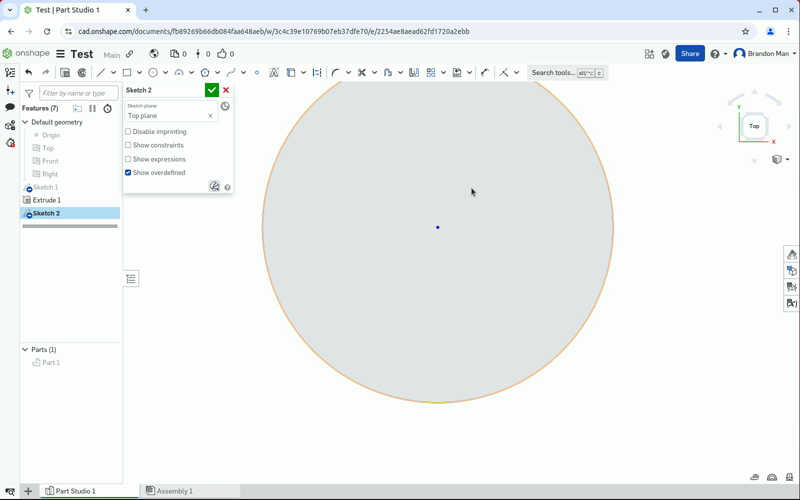
click(471, 187)
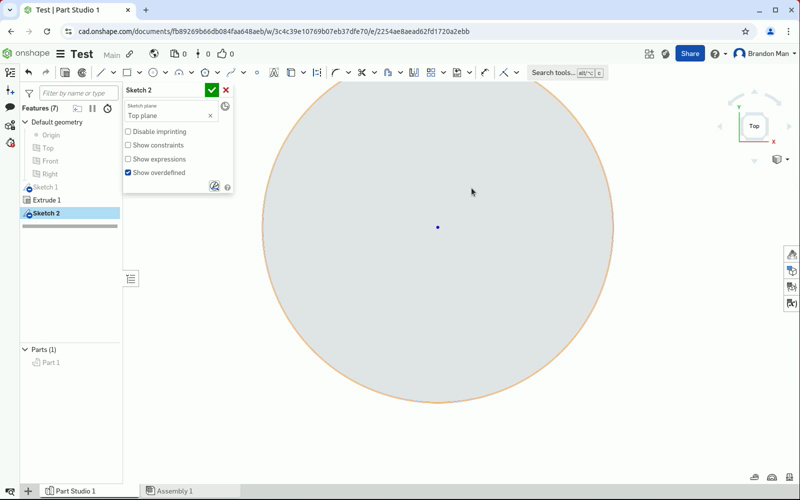
scroll(-6)
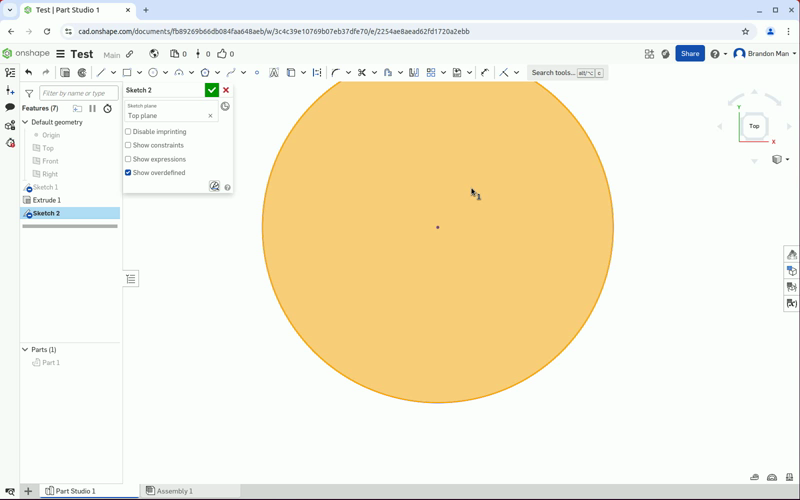
scroll(-6)
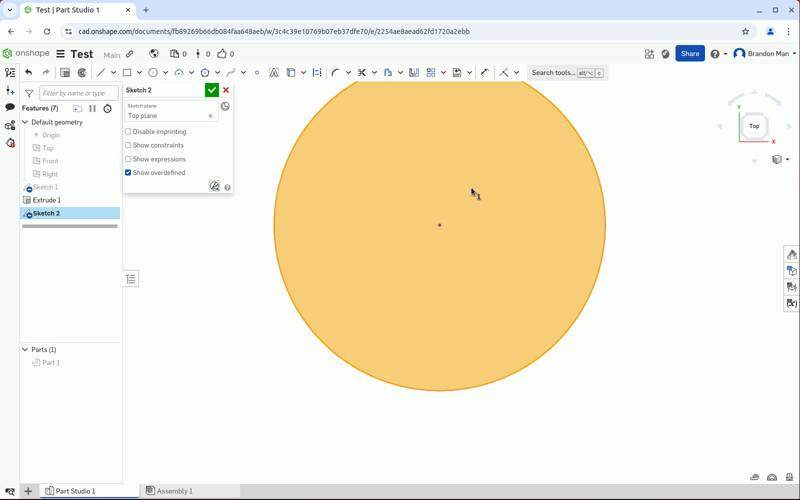
scroll(-6)
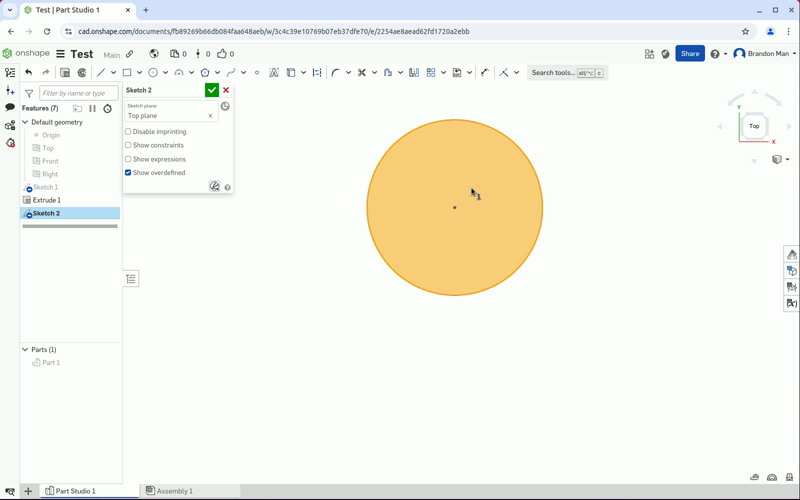
scroll(-6)
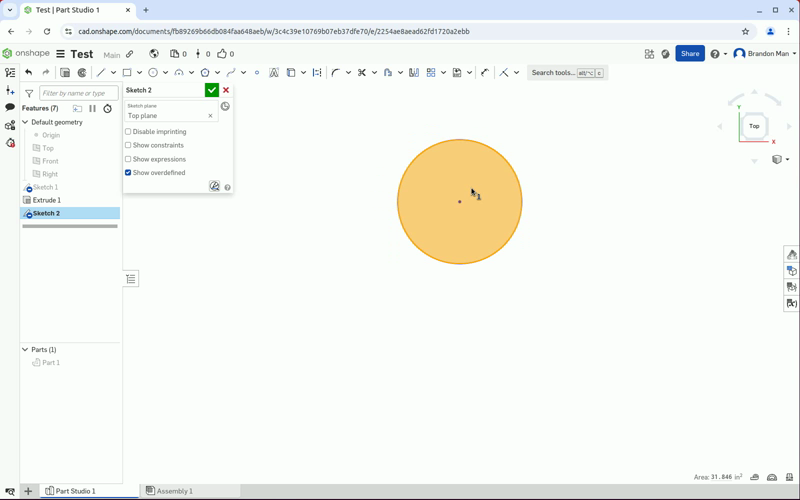
scroll(-6)
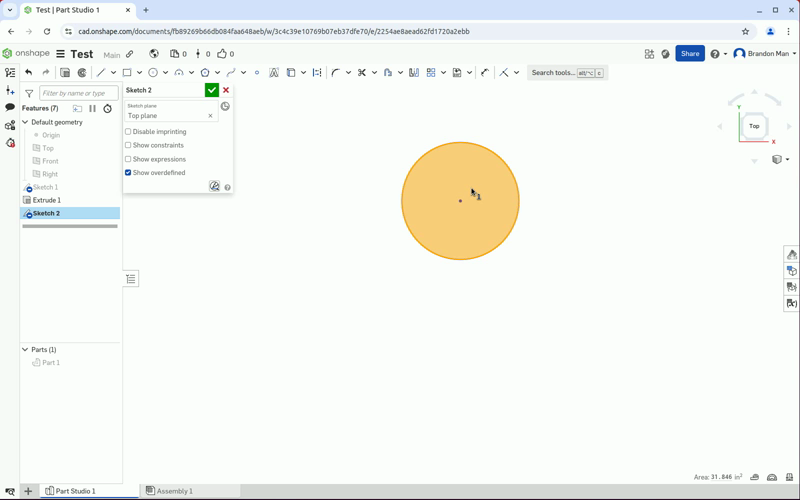
scroll(-6)
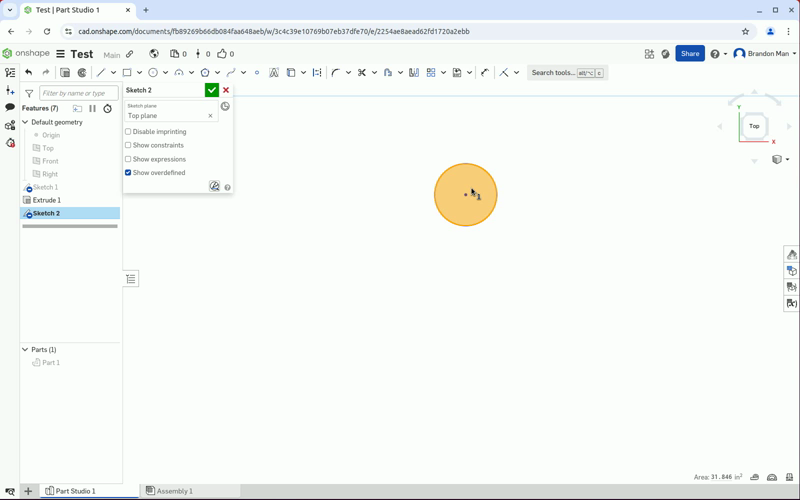
scroll(-6)
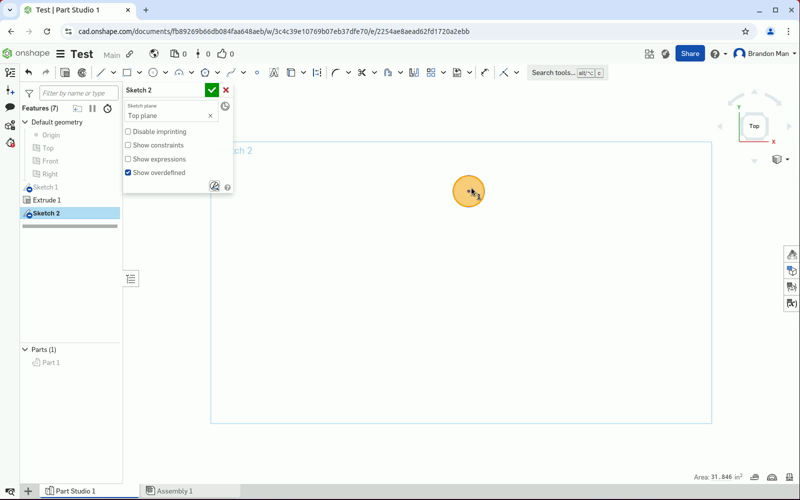
mouse_move(73, 352)
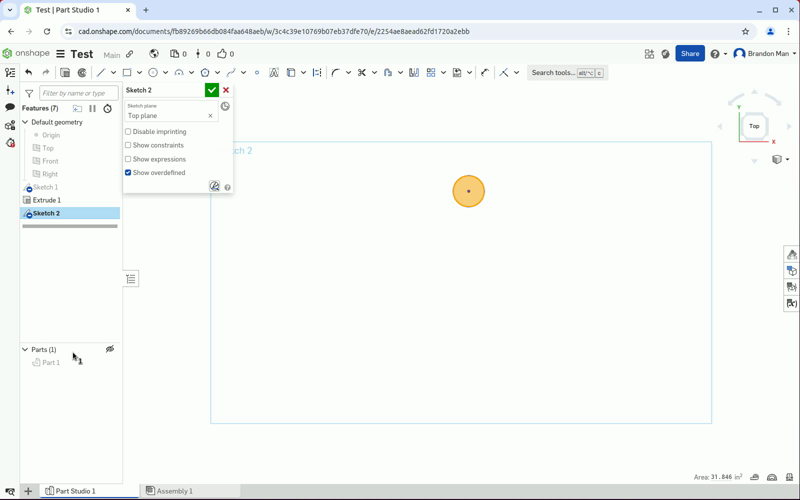
key(shift+y)
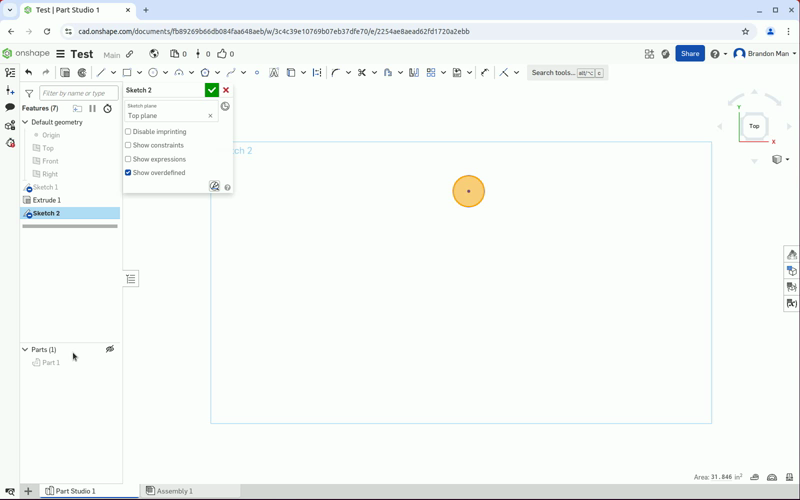
key(shift+e)
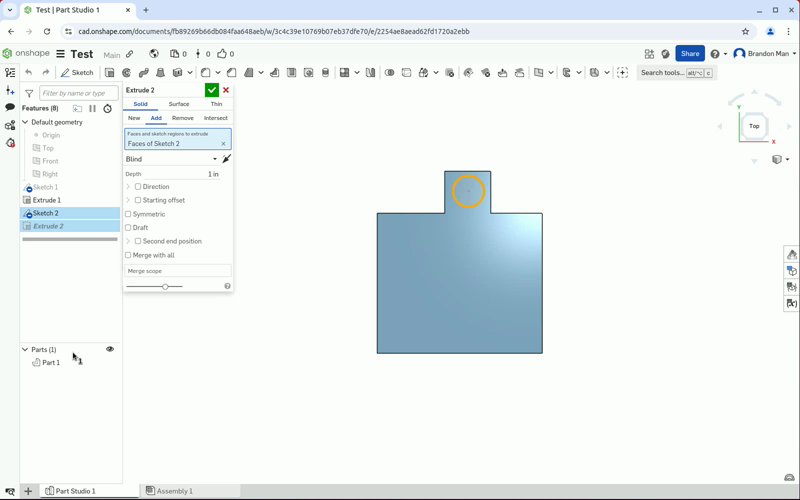
mouse_move(143, 106)
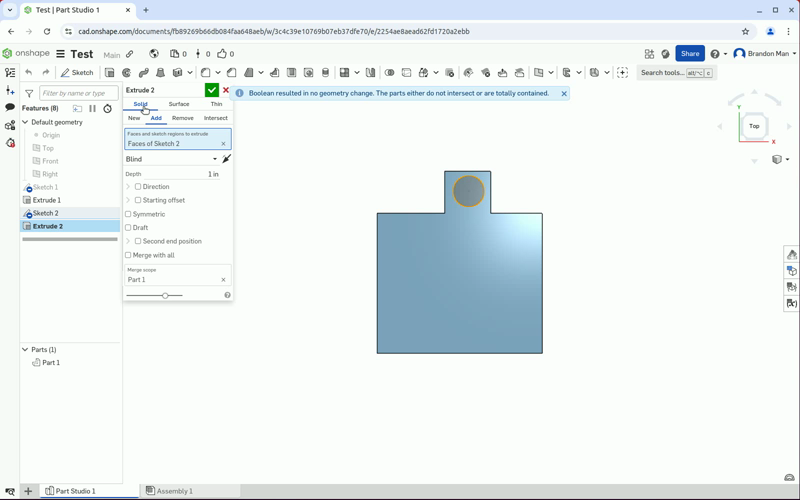
click(143, 106)
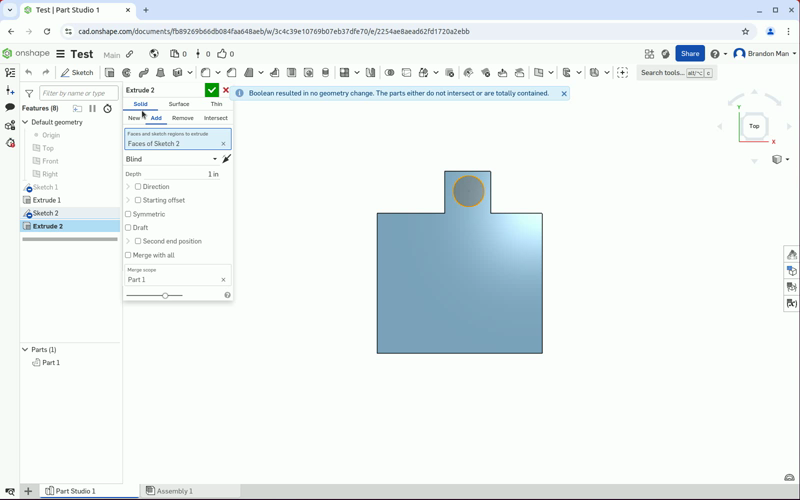
mouse_move(137, 120)
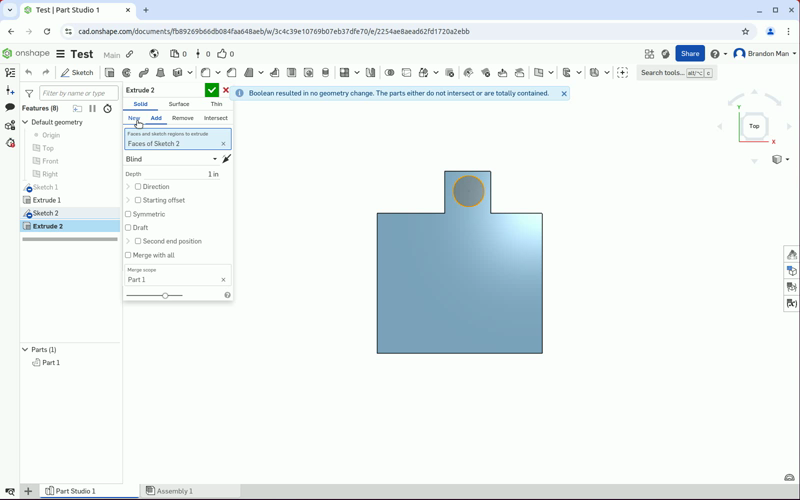
click(137, 120)
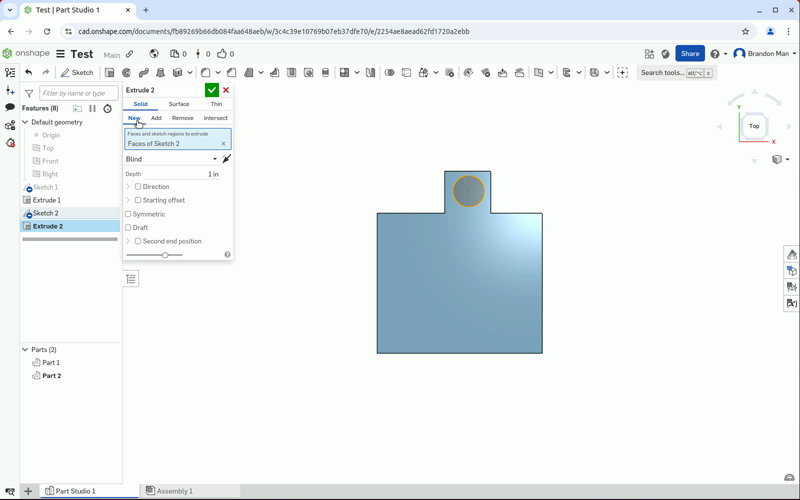
key(tab, 4)
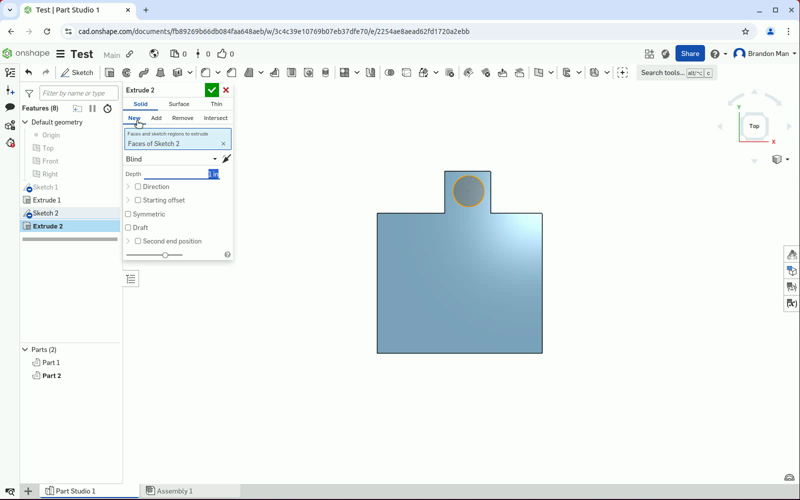
text(5.536)
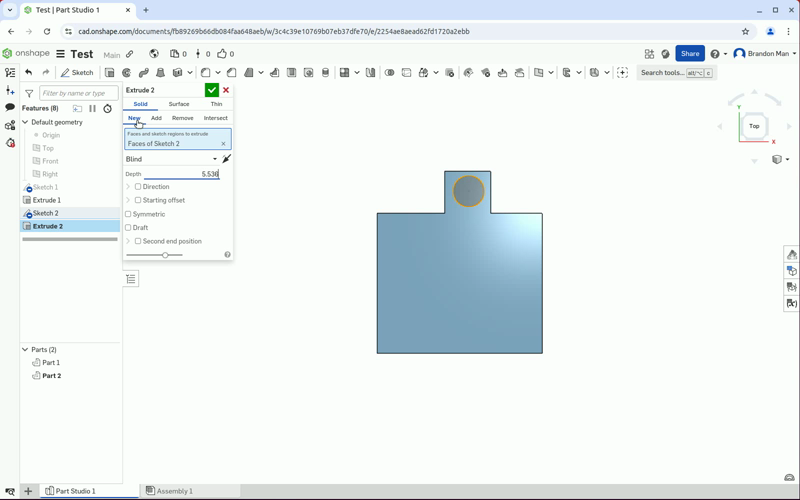
key(enter)
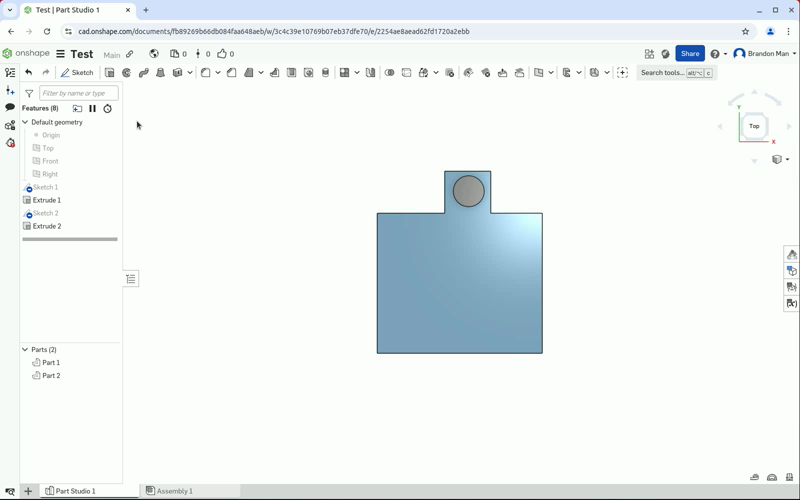
key(shift+h)
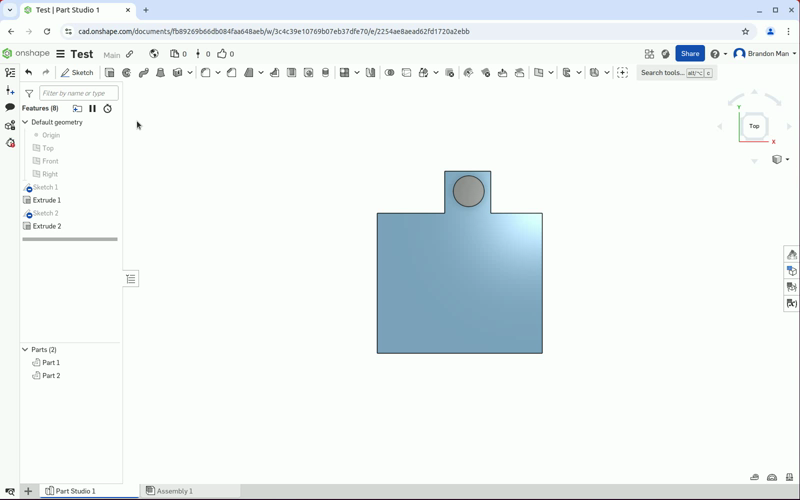
key(shift+h)
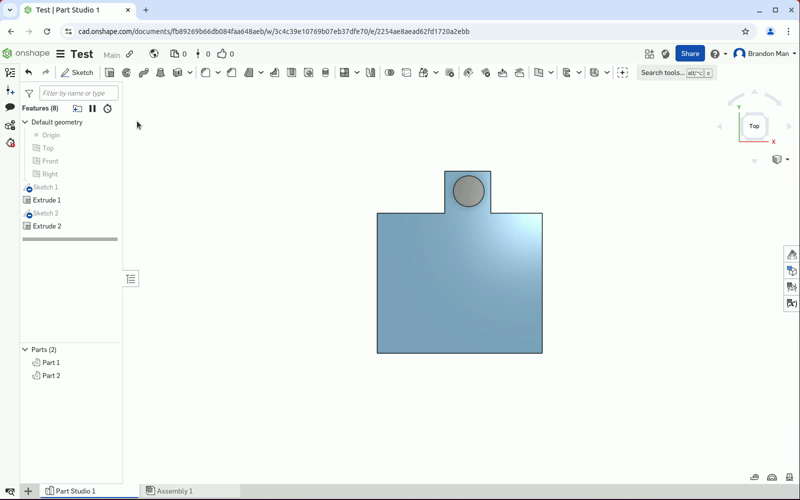
mouse_move(73, 189)
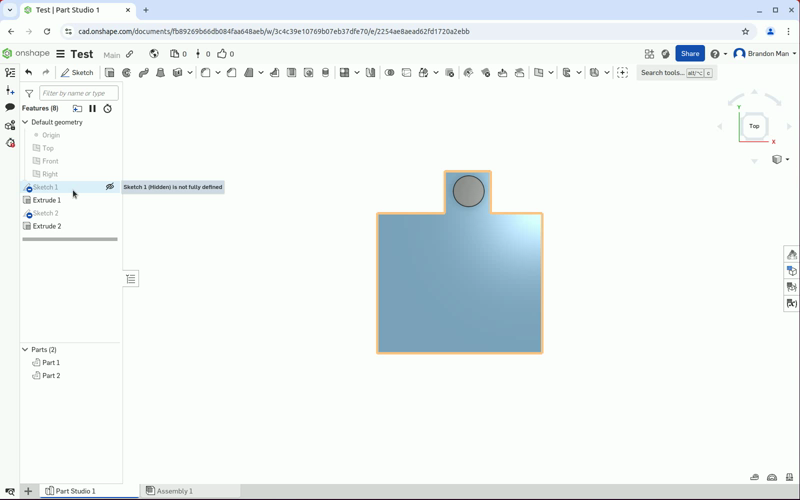
click(73, 189)
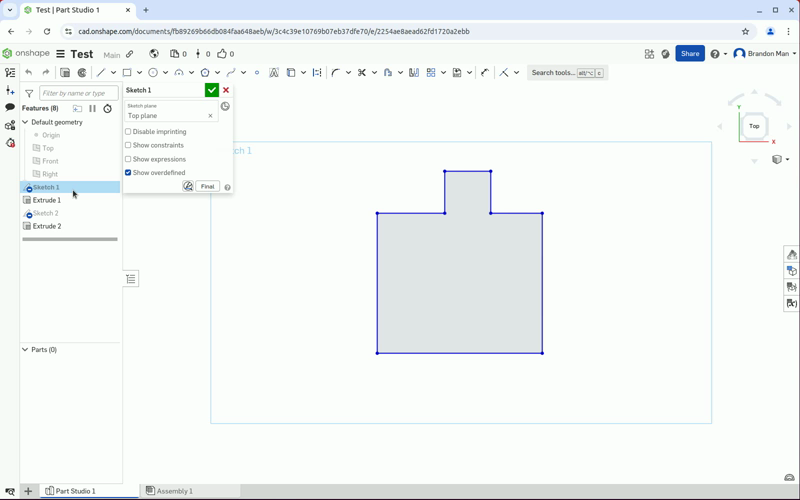
mouse_move(229, 92)
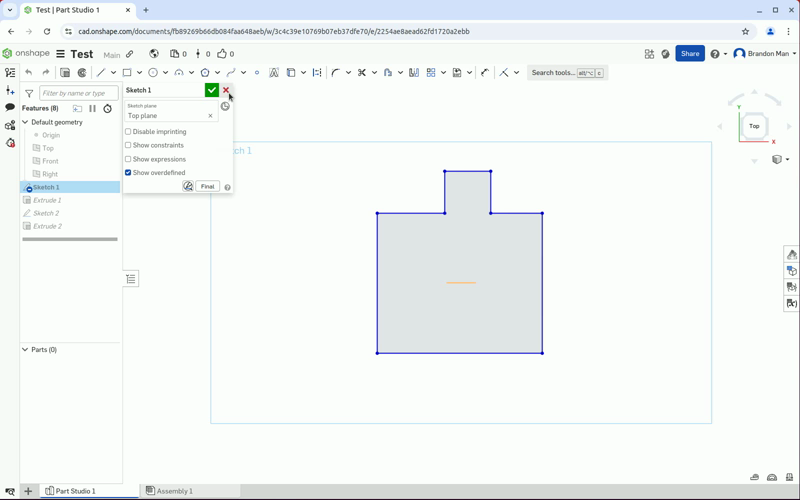
click(229, 92)
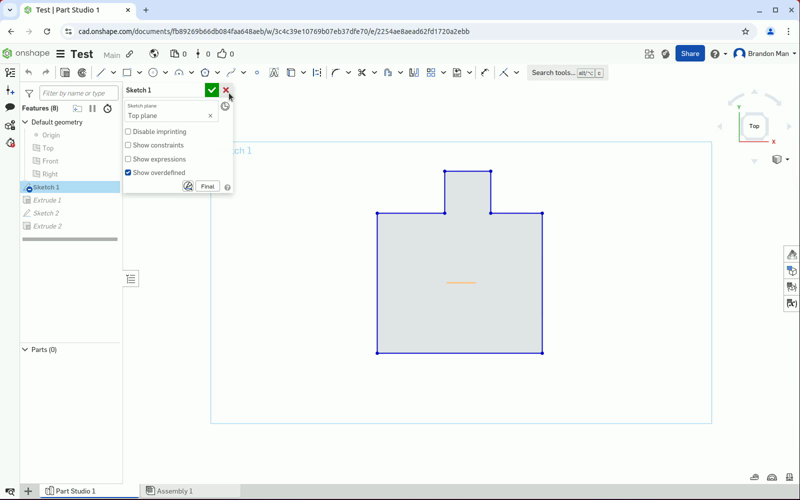
key(shift+s)
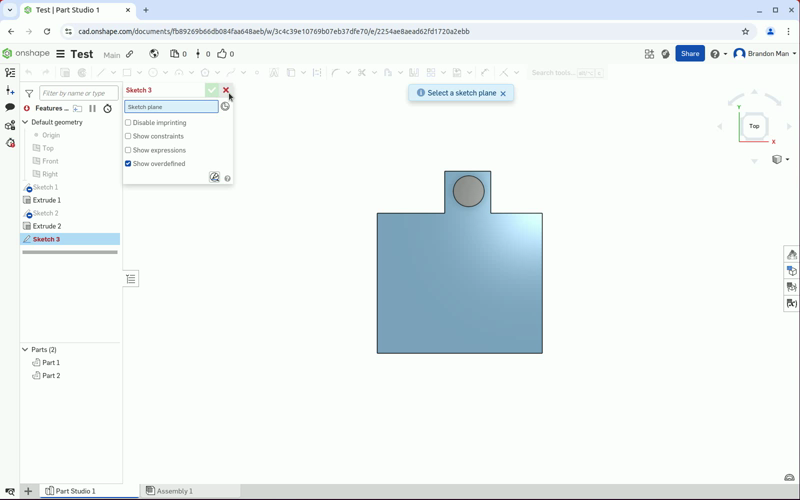
mouse_move(73, 150)
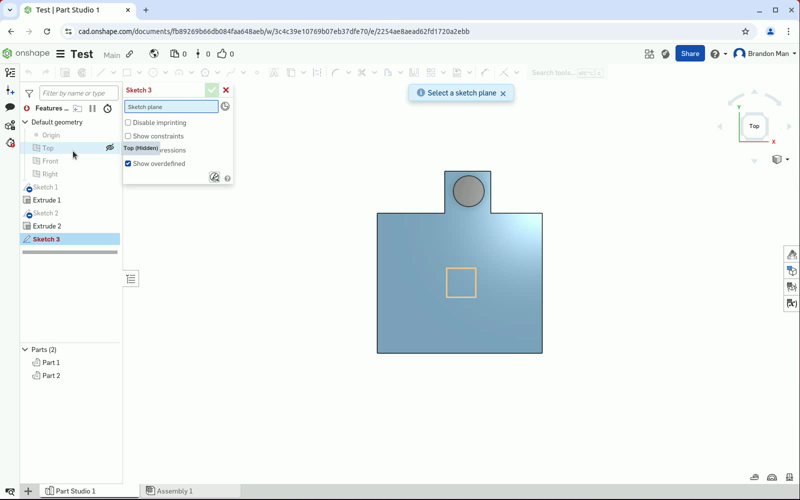
click(73, 150)
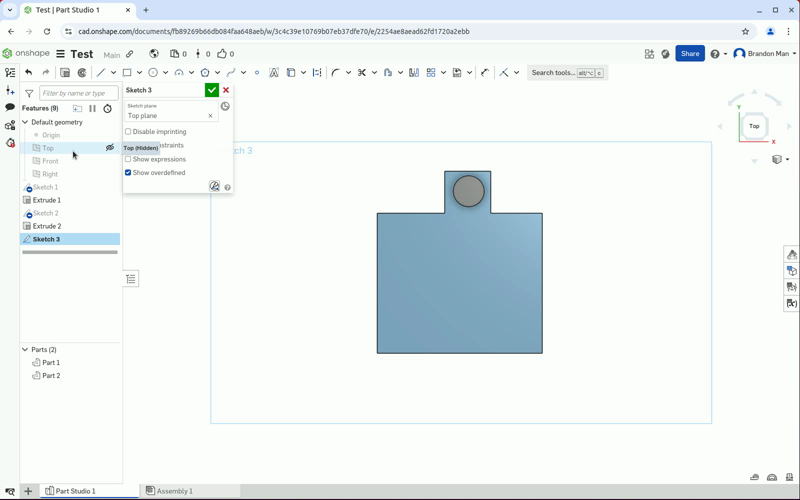
mouse_move(73, 352)
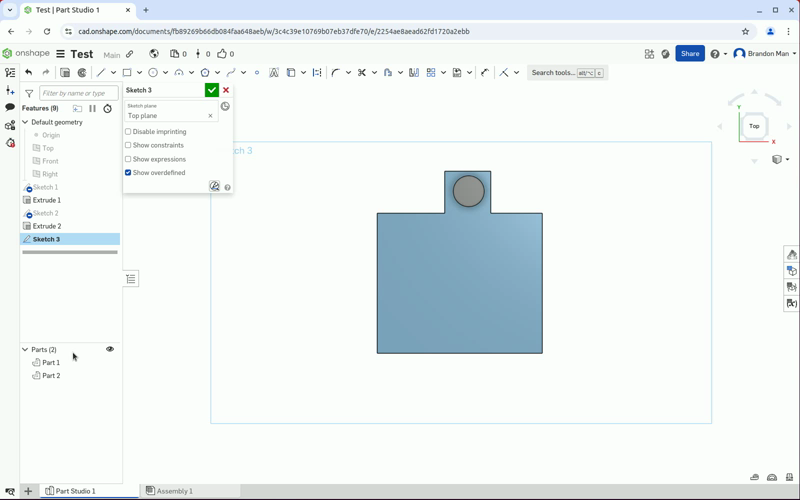
key(y)
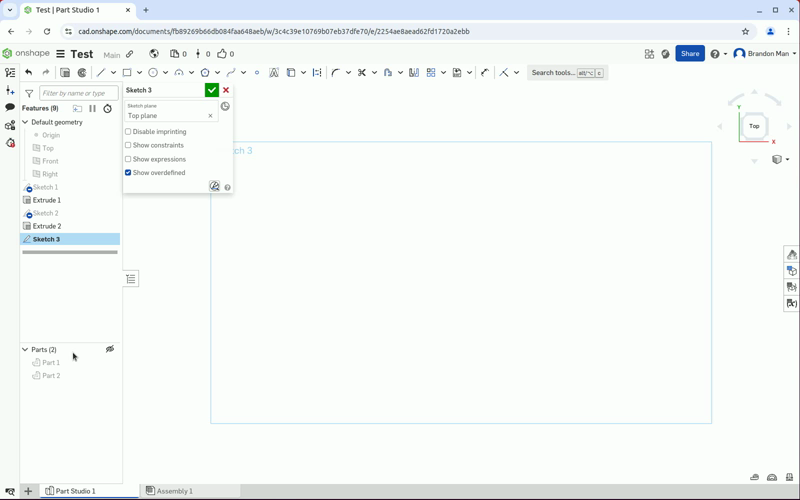
key(l)
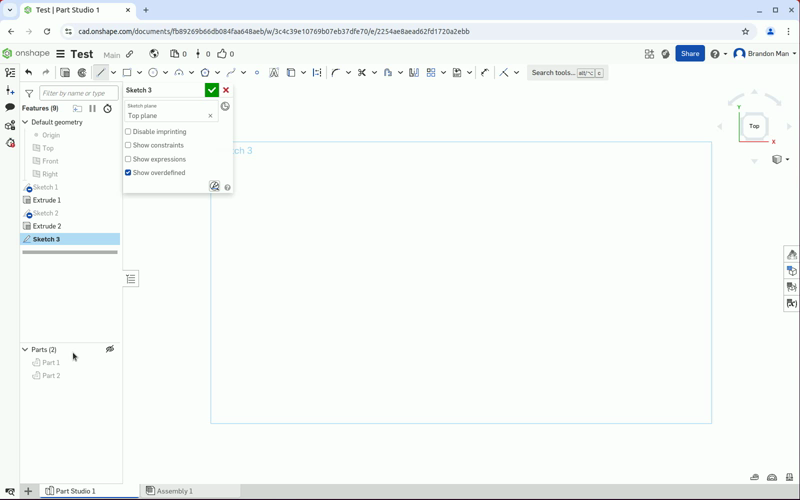
key_down(shift)
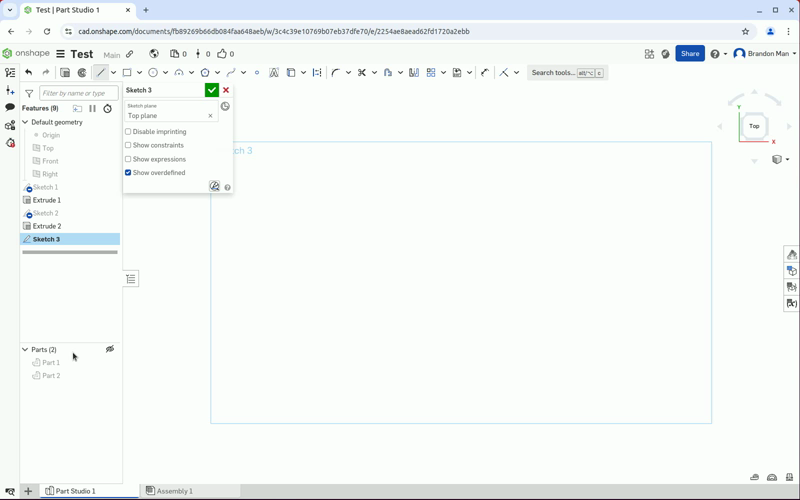
mouse_move(380, 284)
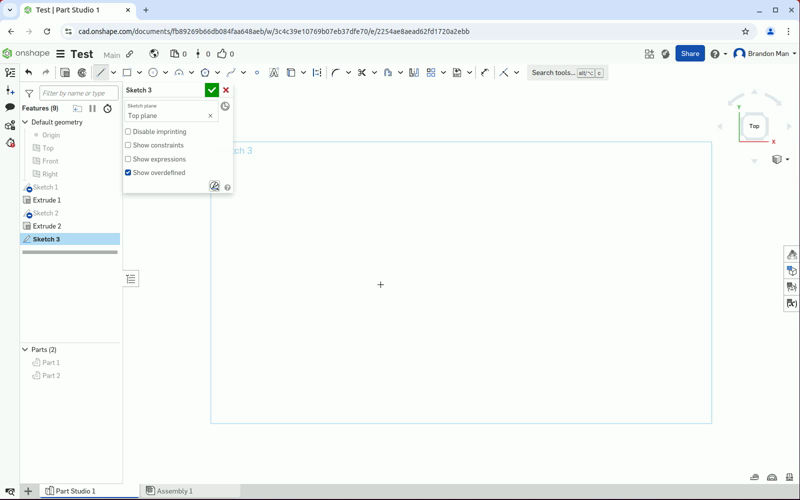
click(380, 284)
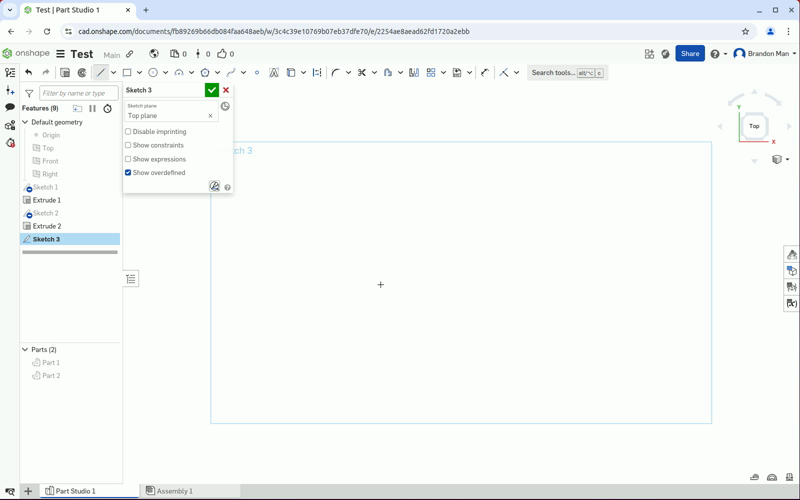
key_up(shift)
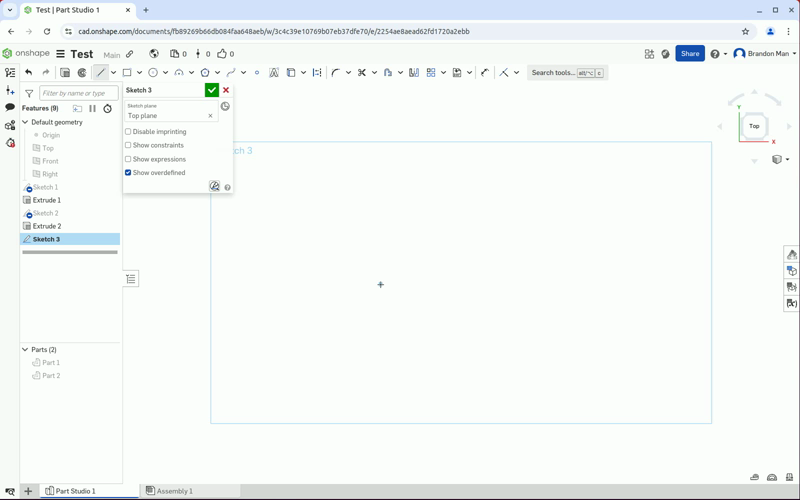
key_down(shift)
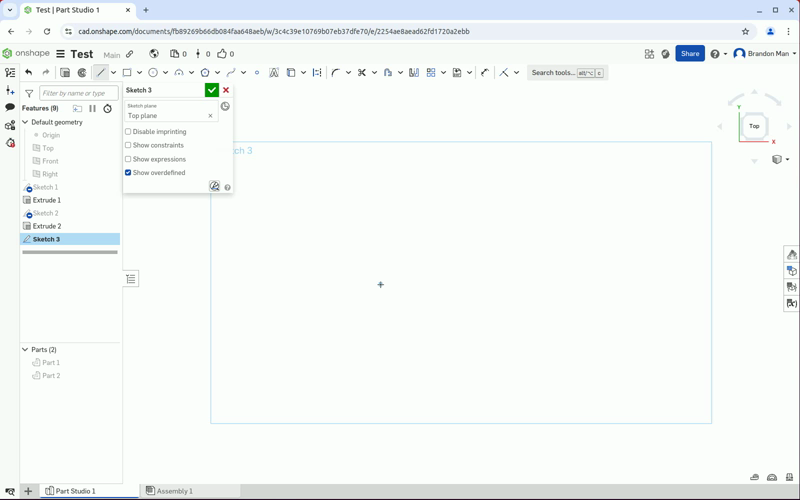
mouse_move(410, 284)
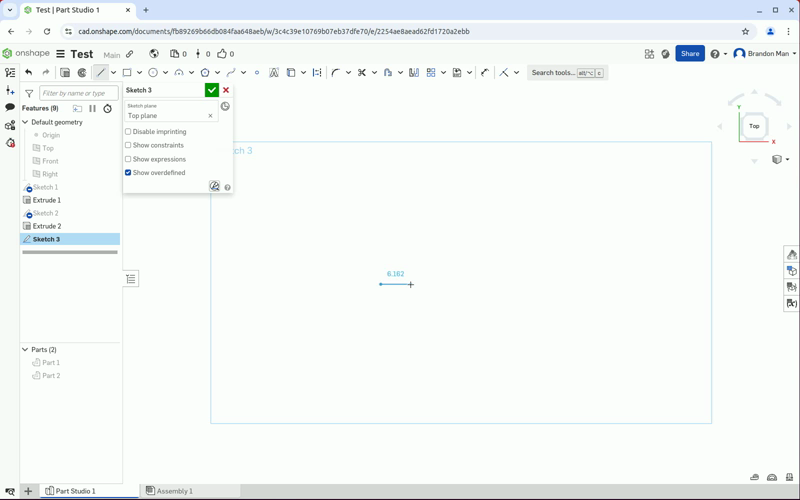
mouse_move(438, 284)
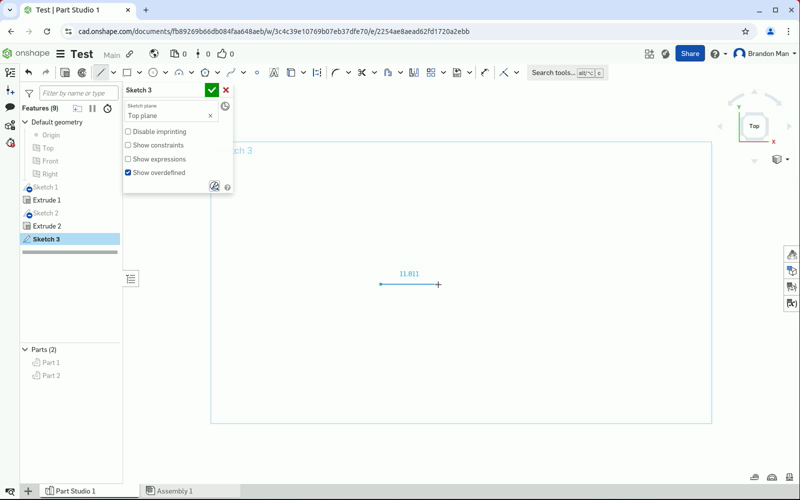
click(438, 284)
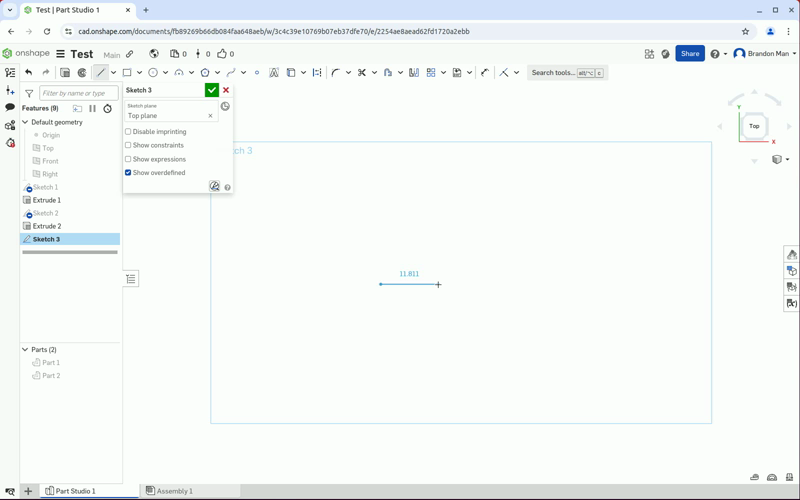
key_up(shift)
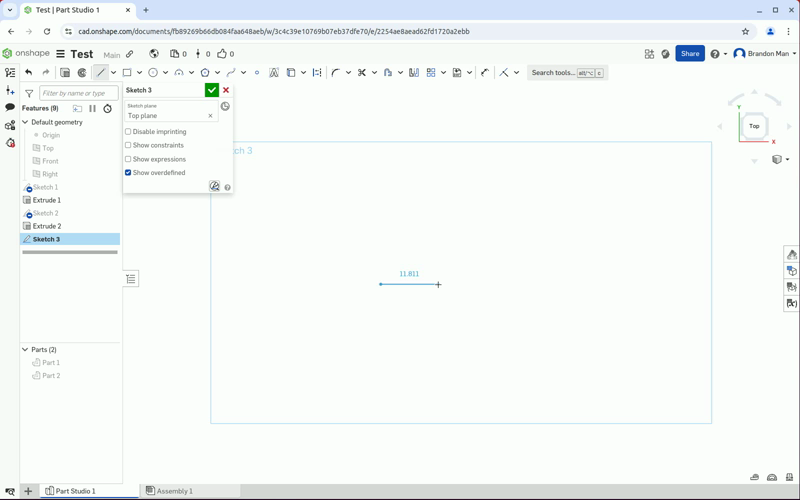
key_down(shift)
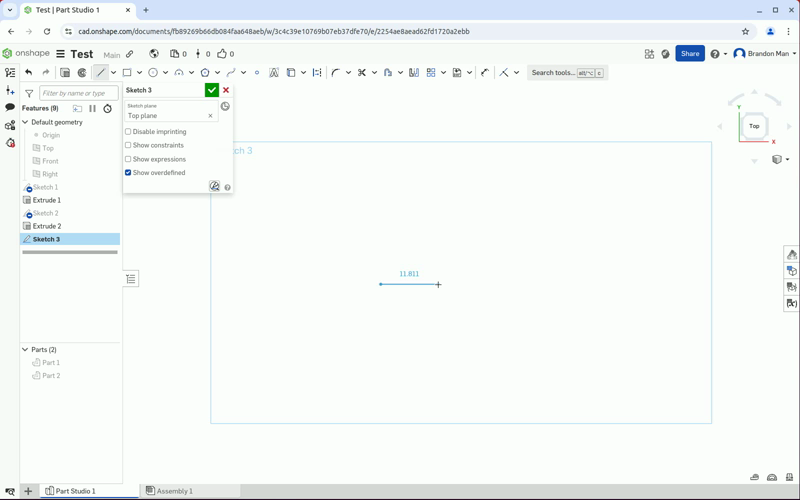
mouse_move(438, 218)
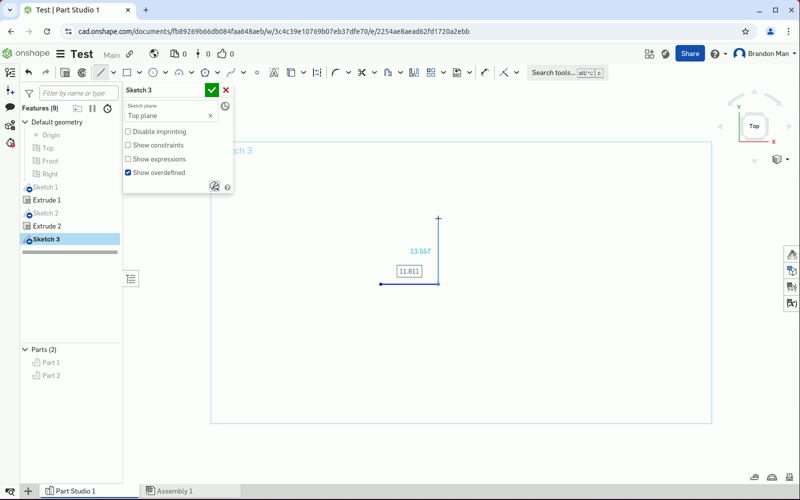
click(438, 218)
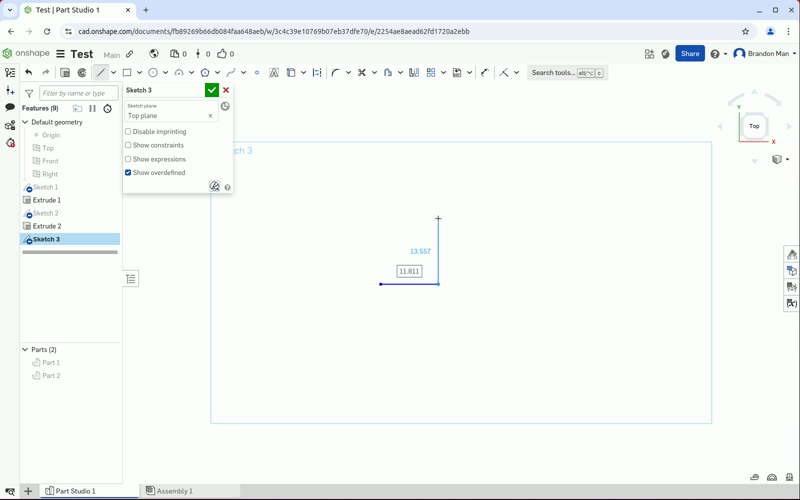
key_up(shift)
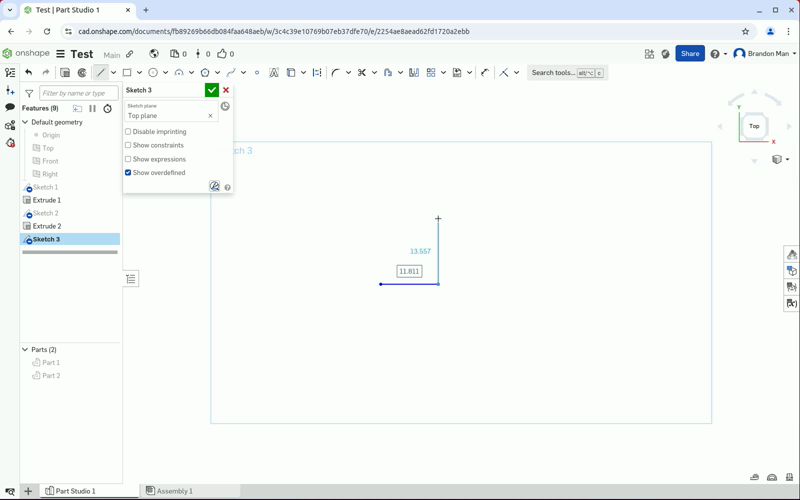
key_down(shift)
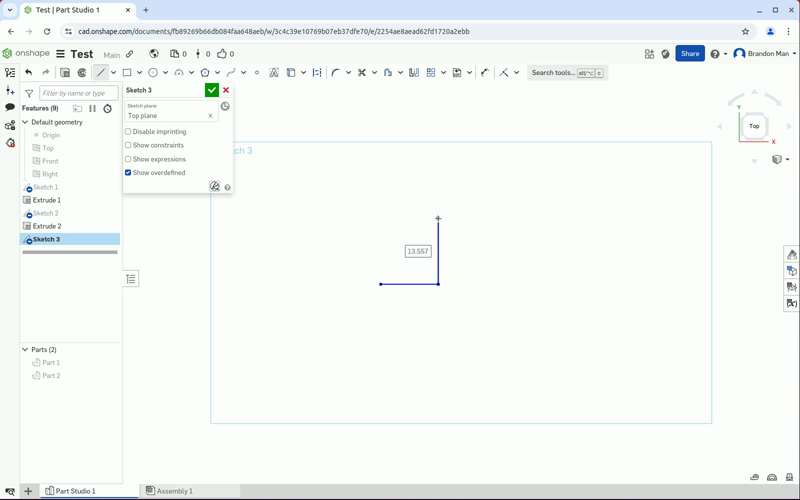
mouse_move(468, 218)
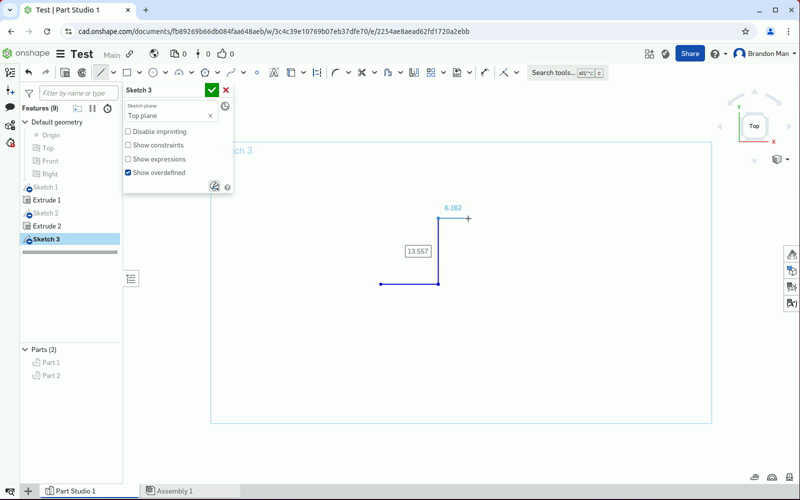
mouse_move(380, 218)
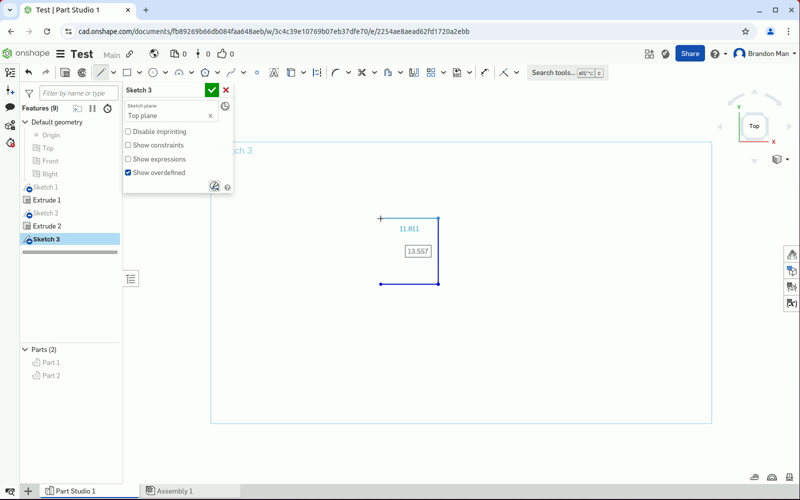
click(380, 218)
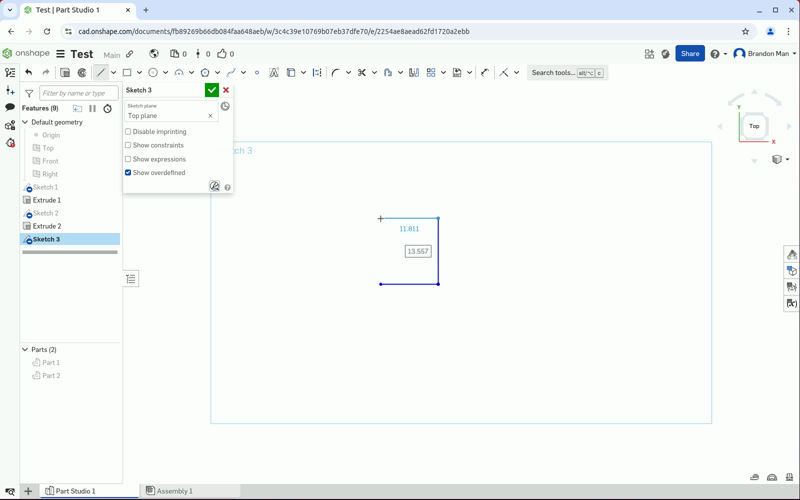
key_up(shift)
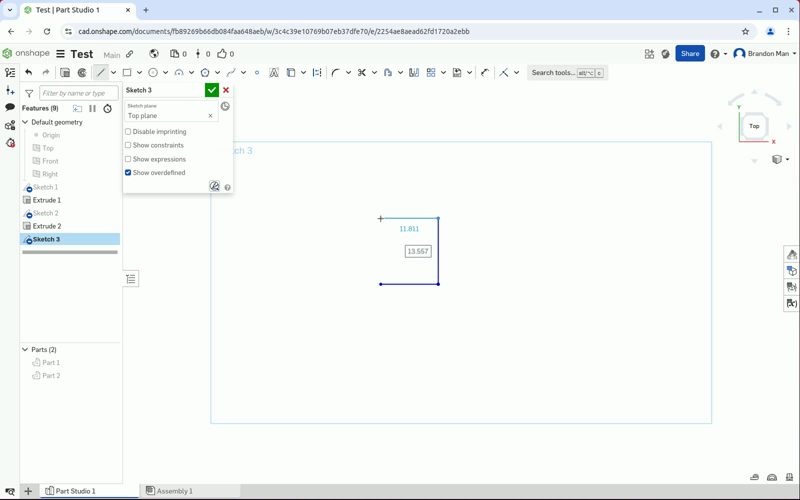
key_down(shift)
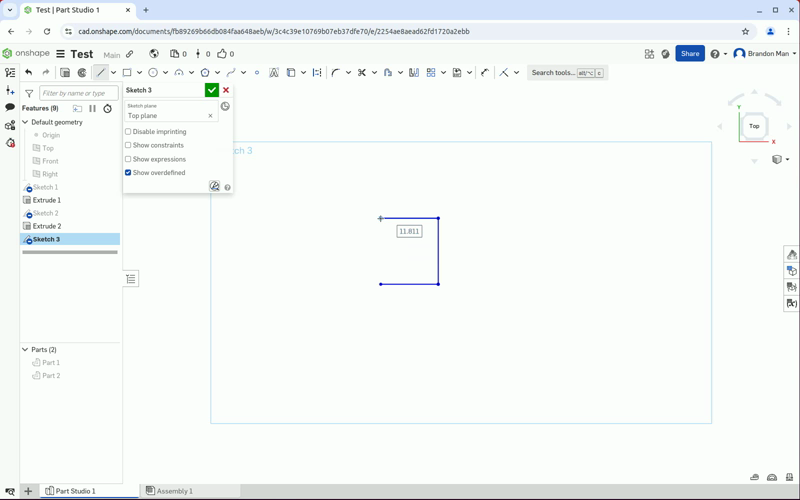
mouse_move(380, 284)
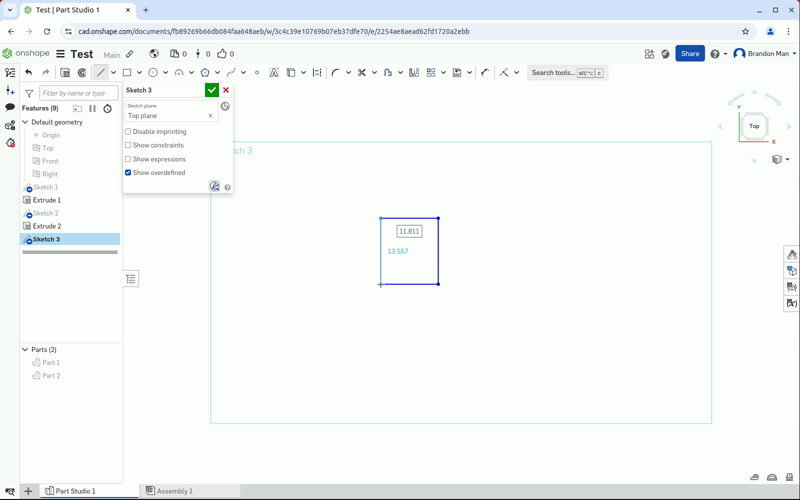
key_up(shift)
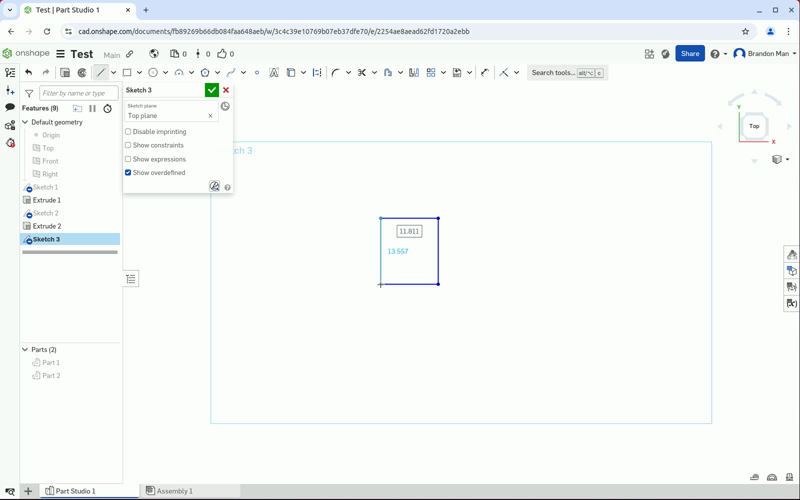
click(380, 284)
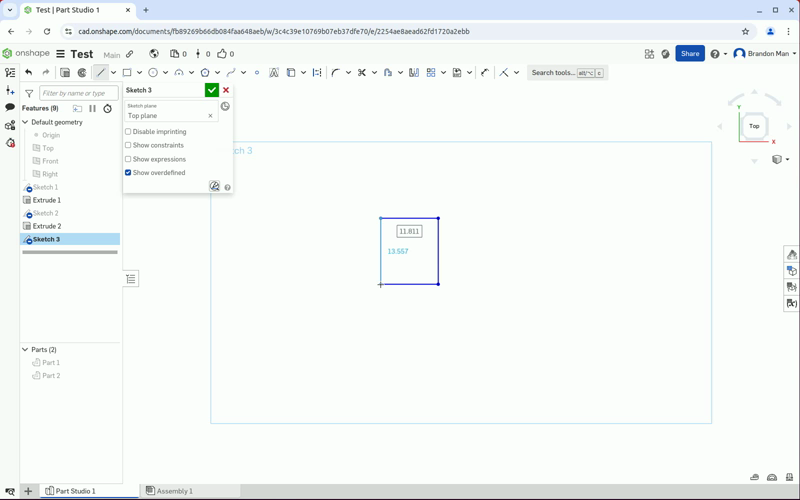
key(esc)
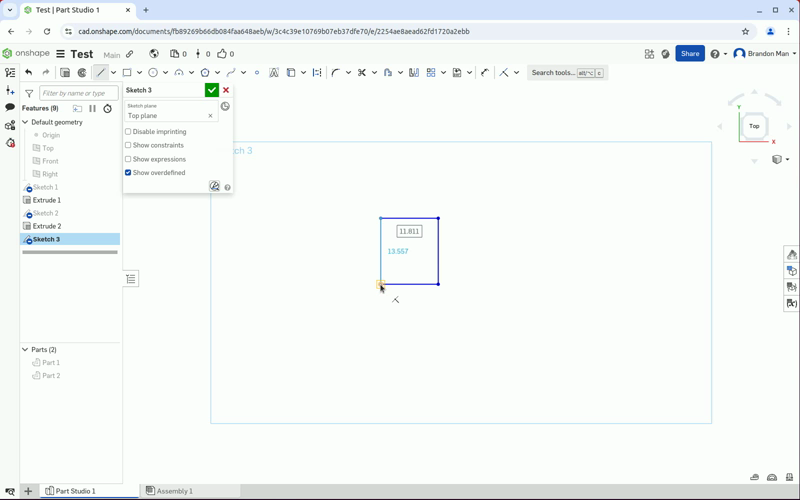
mouse_move(412, 266)
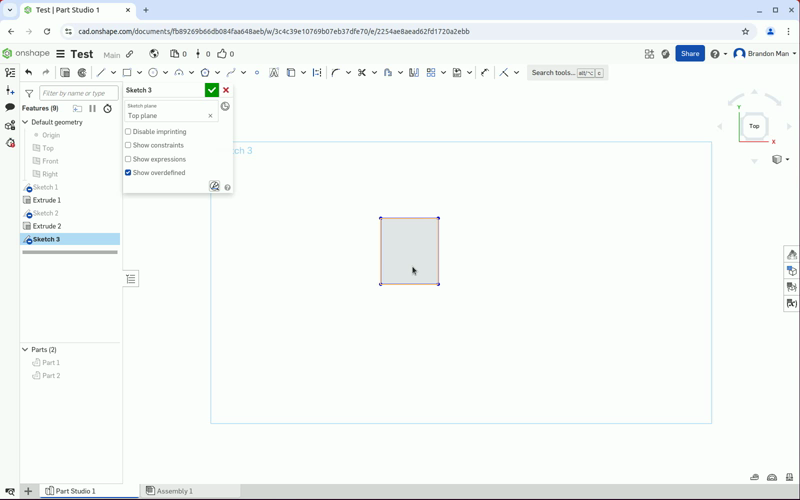
click(412, 266)
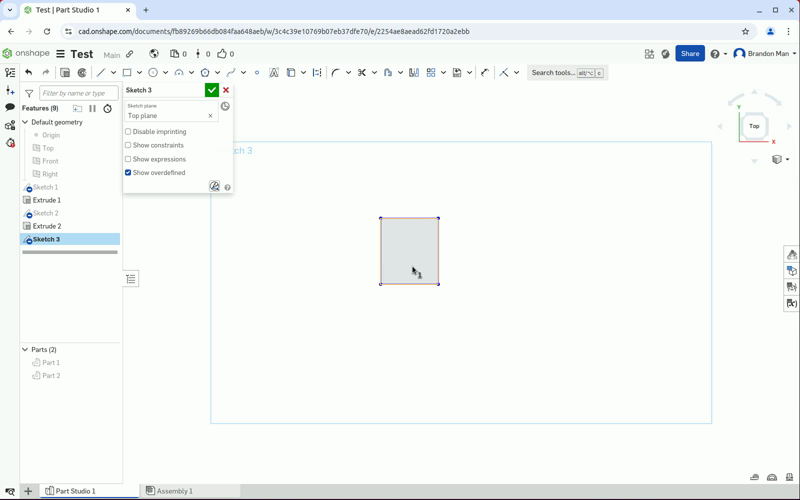
mouse_move(73, 352)
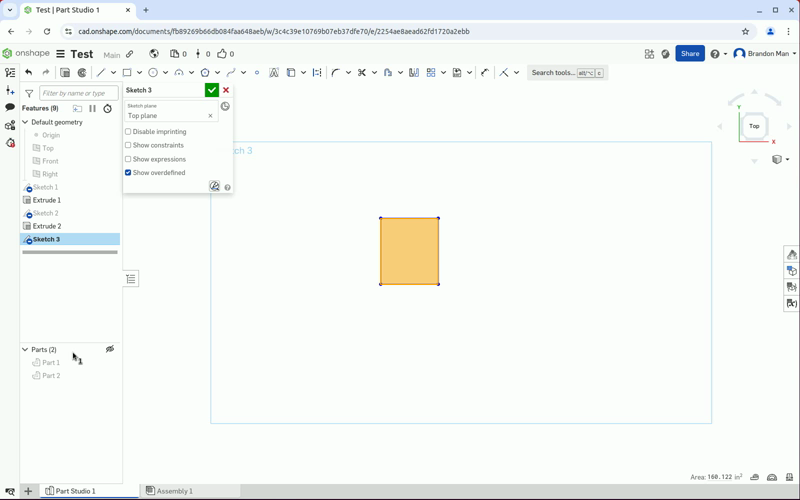
key(shift+y)
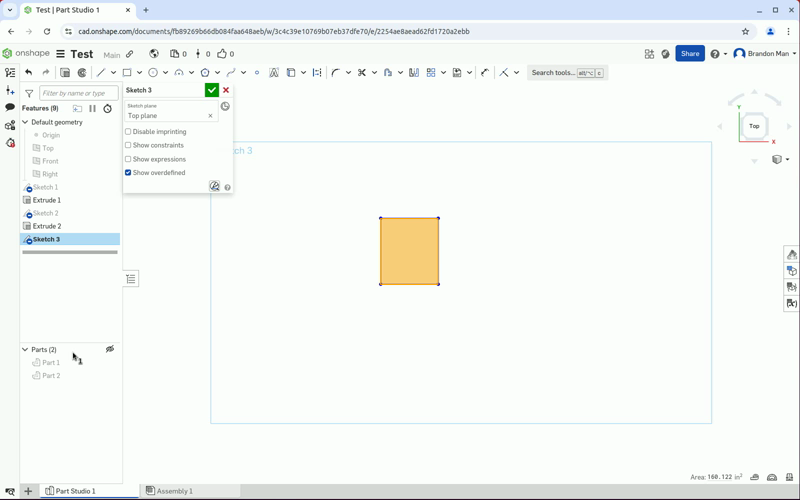
key(shift+e)
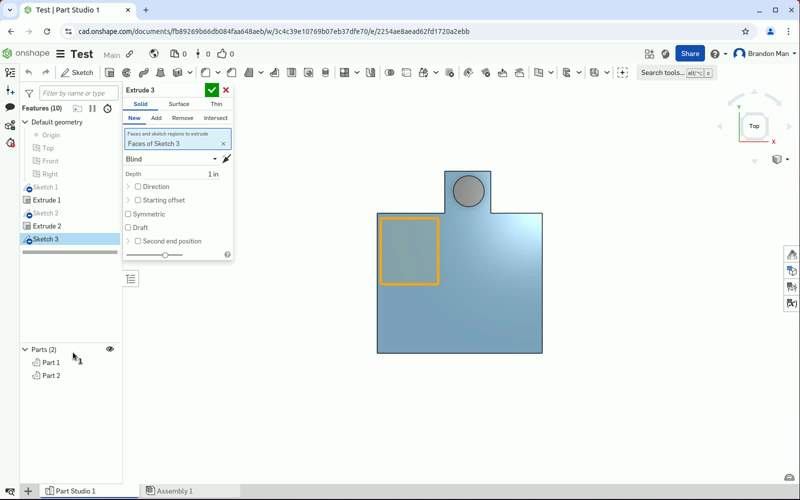
mouse_move(143, 106)
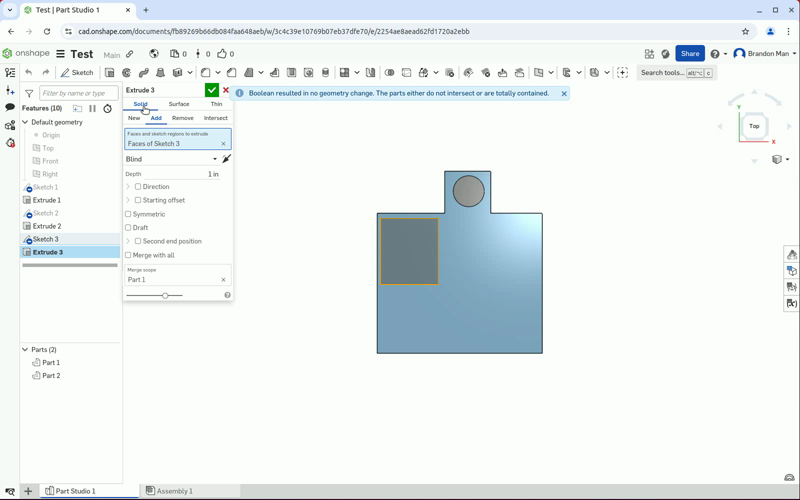
click(143, 106)
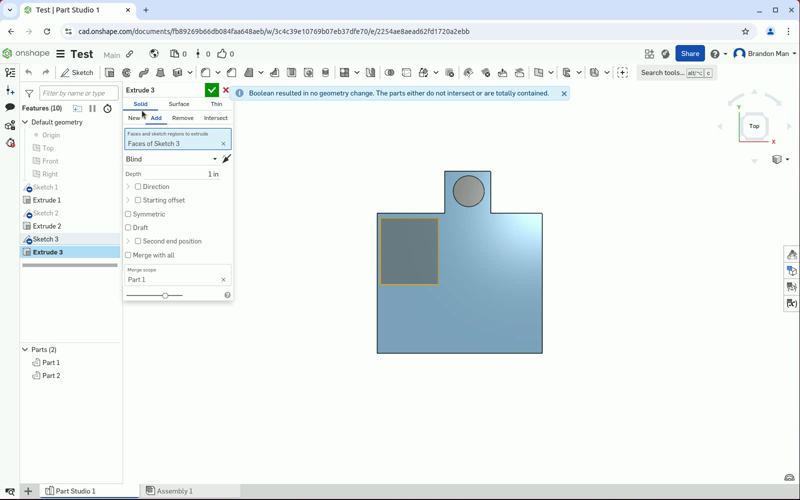
mouse_move(137, 120)
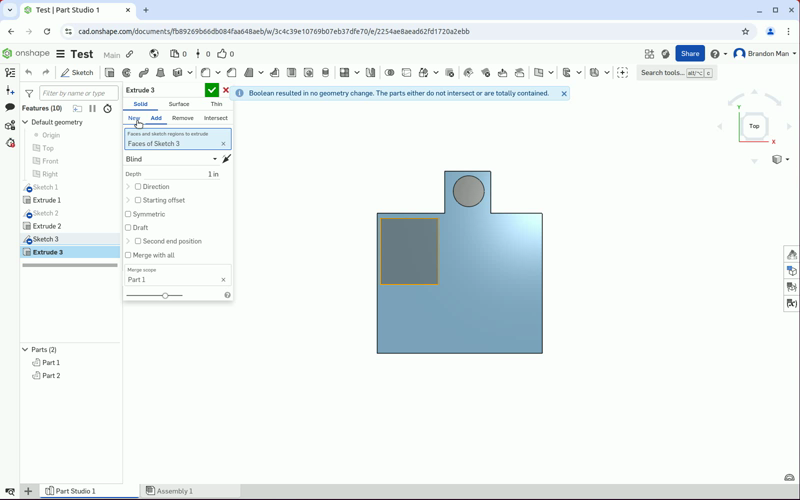
click(137, 120)
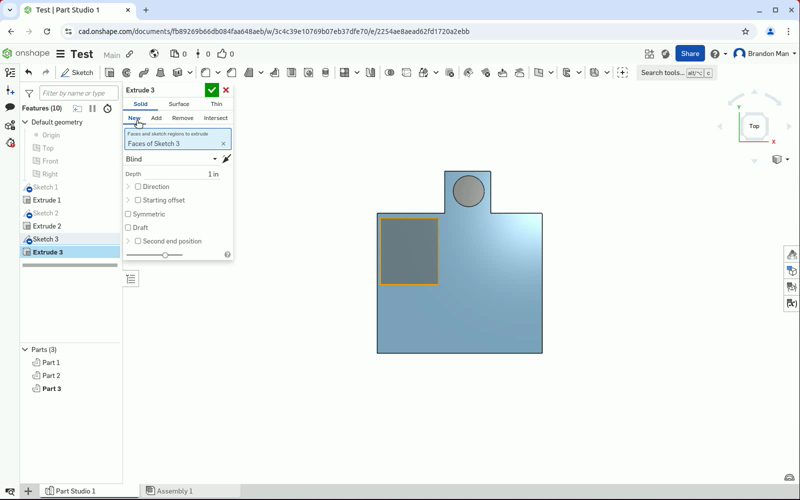
key(tab, 4)
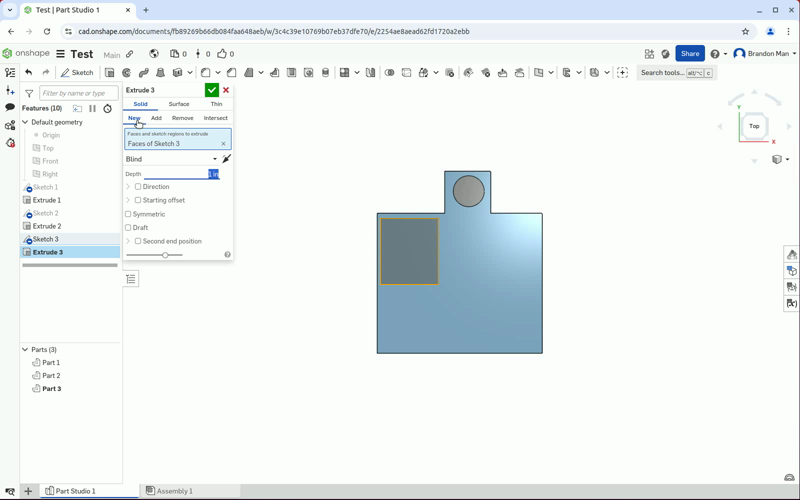
text(6.74)
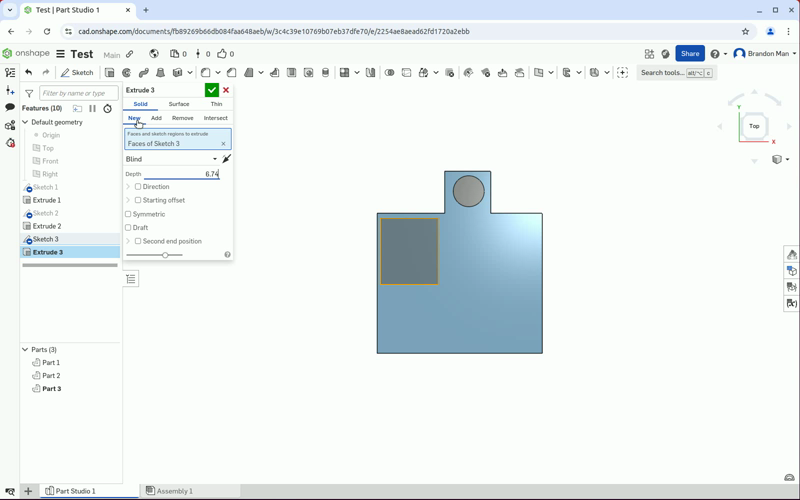
key(enter)
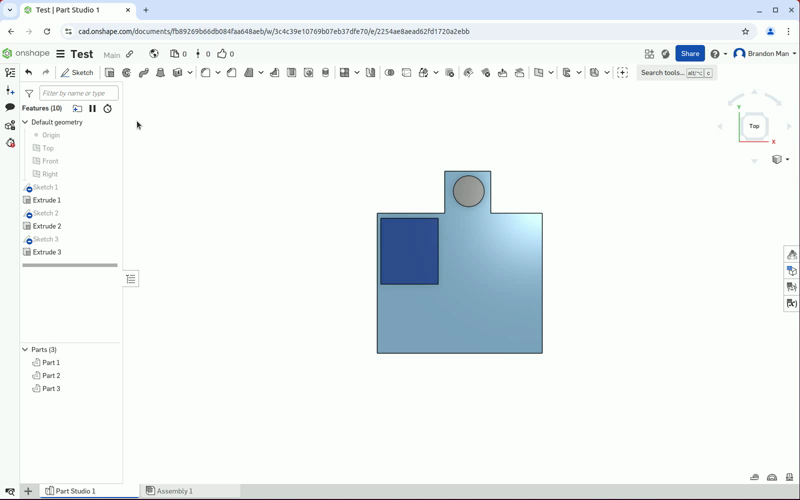
key(shift+h)
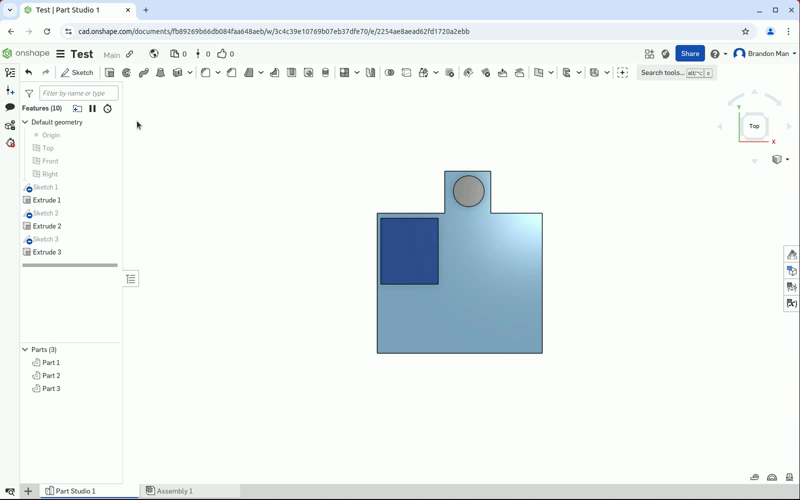
key(shift+h)
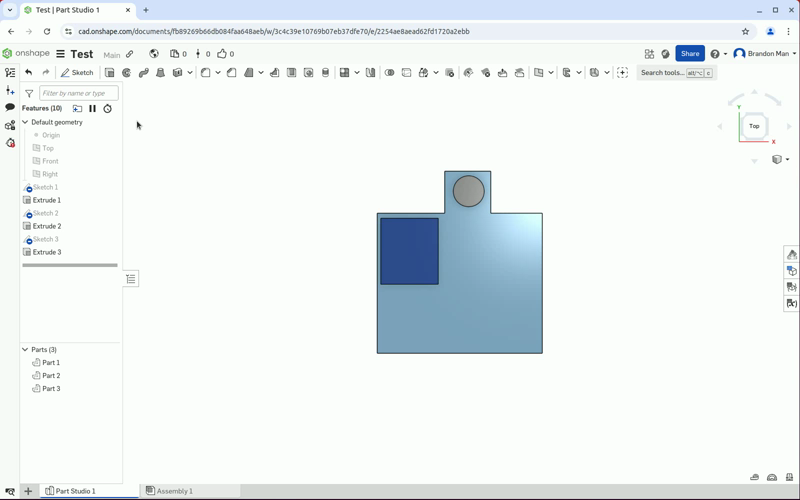
mouse_move(73, 189)
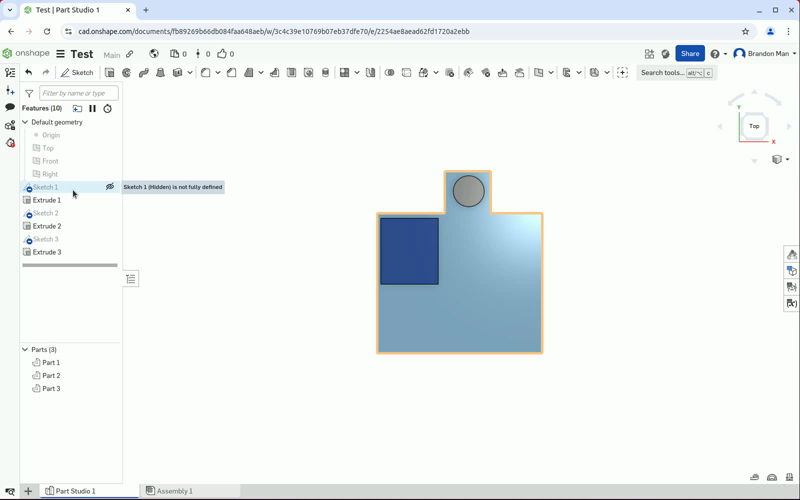
click(73, 189)
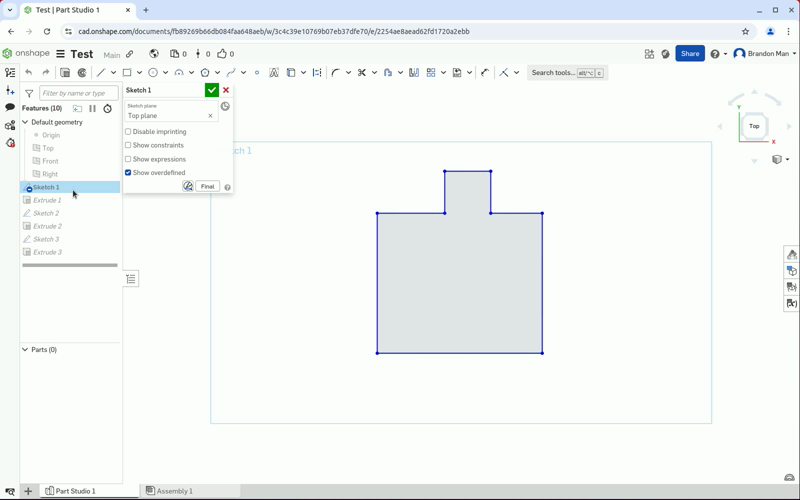
mouse_move(229, 92)
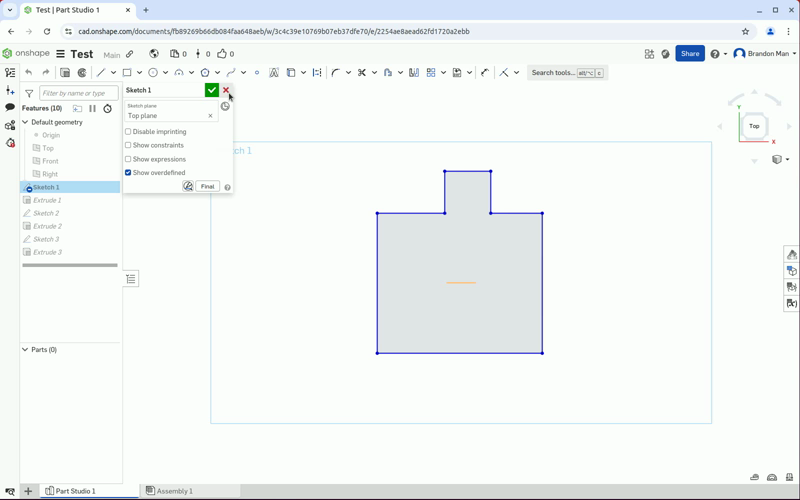
click(229, 92)
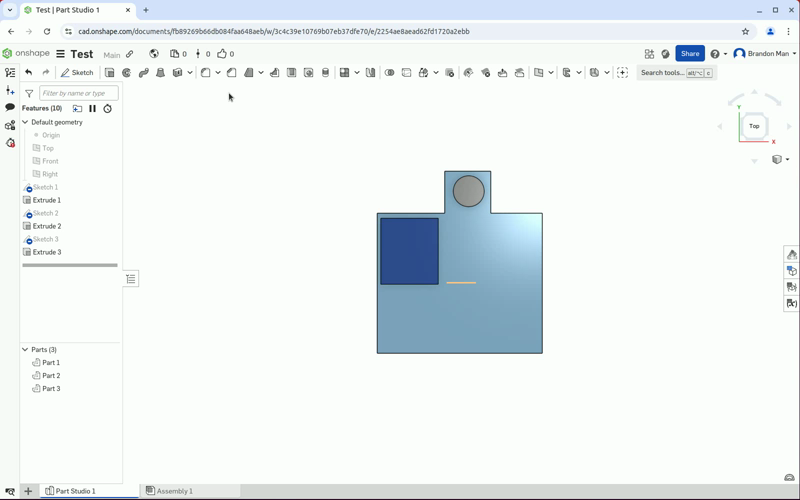
mouse_move(73, 352)
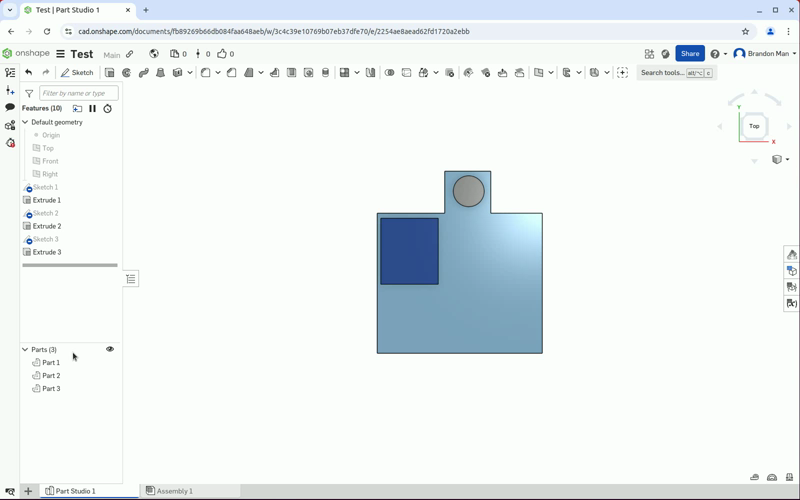
key(y)
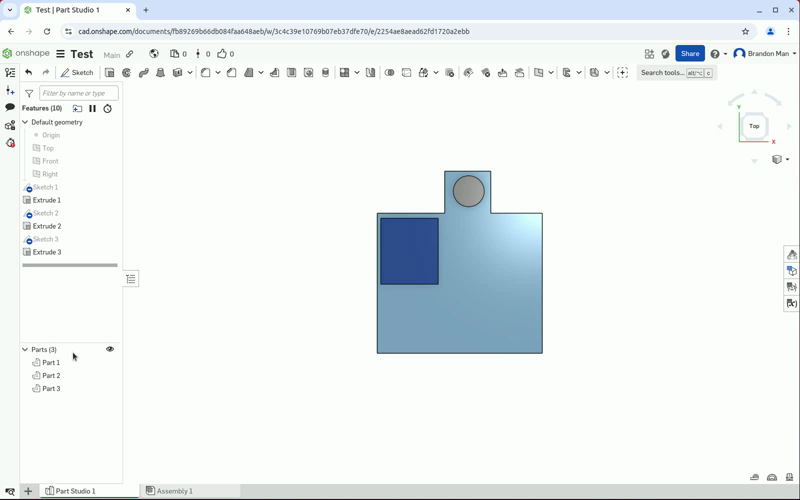
key(shift+p)
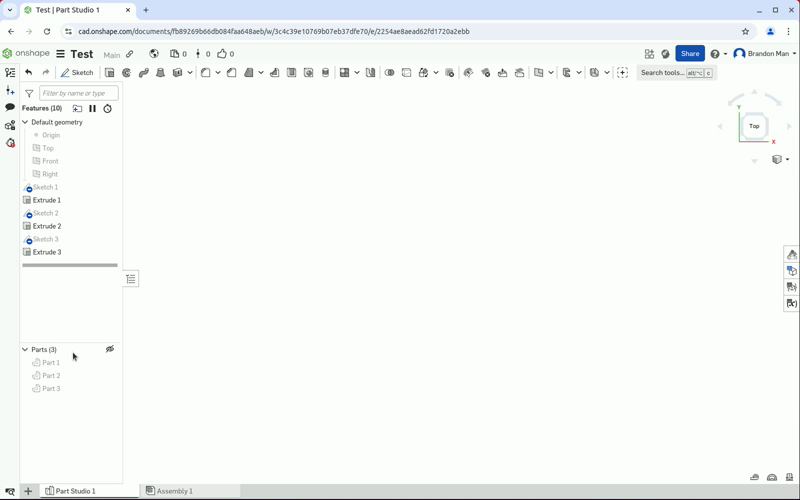
key(space)
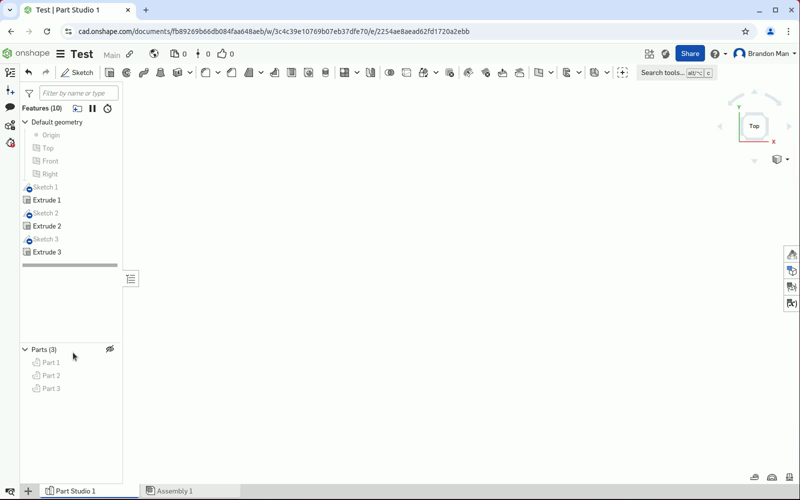
key_down(shift)
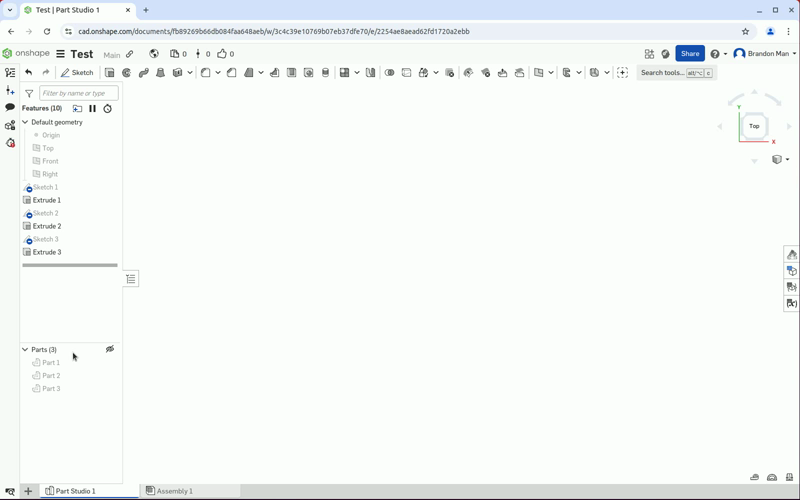
key(up)
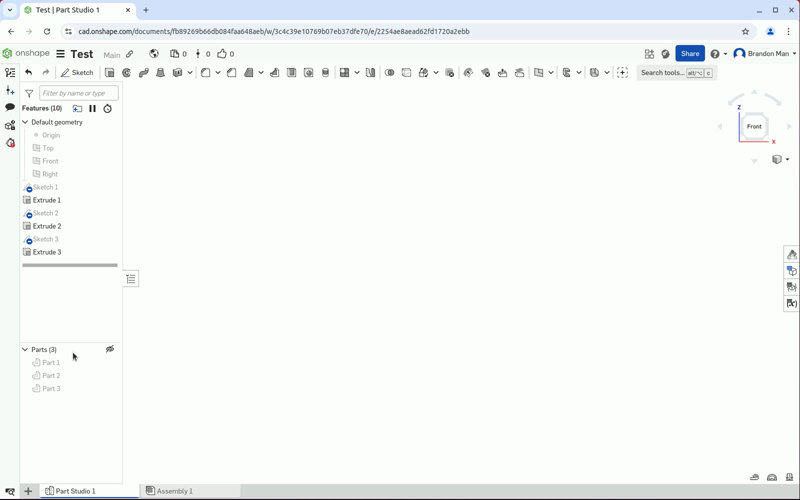
key_up(shift)
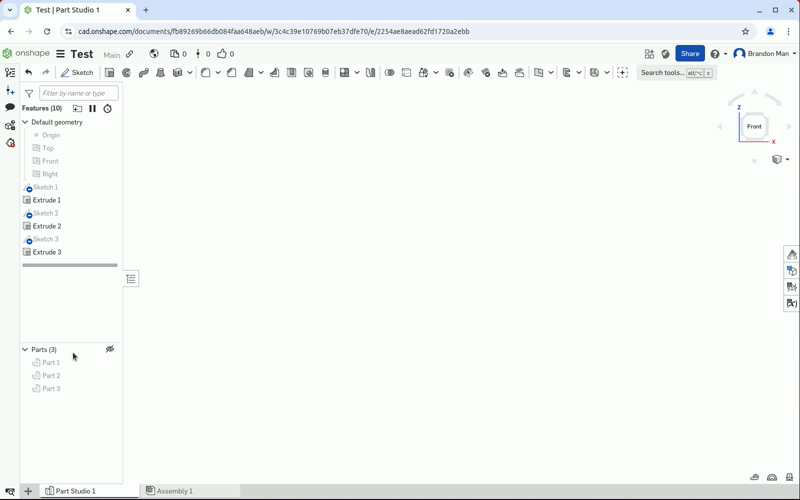
mouse_move(73, 352)
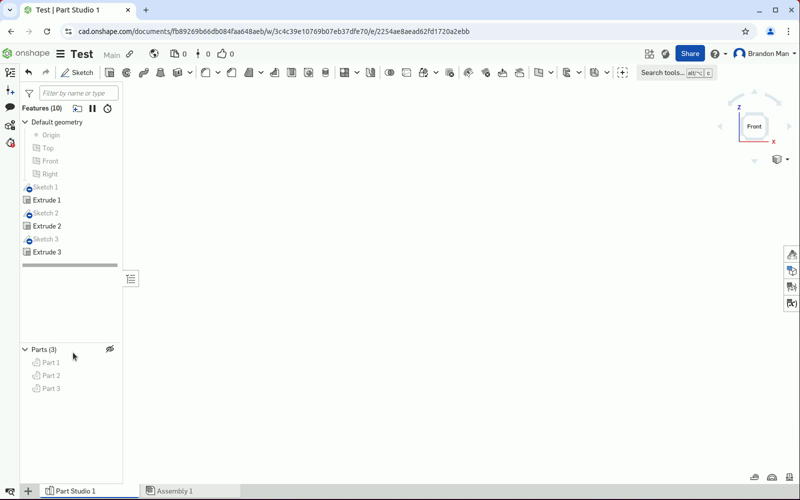
key(shift+y)
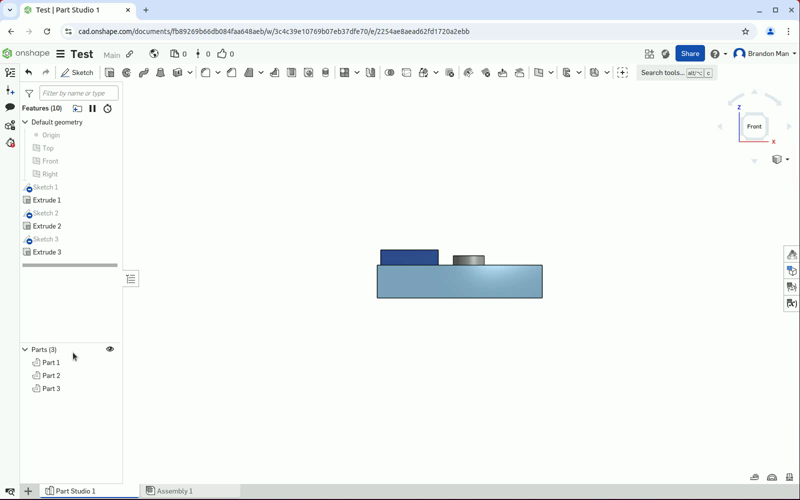
mouse_move(541, 75)
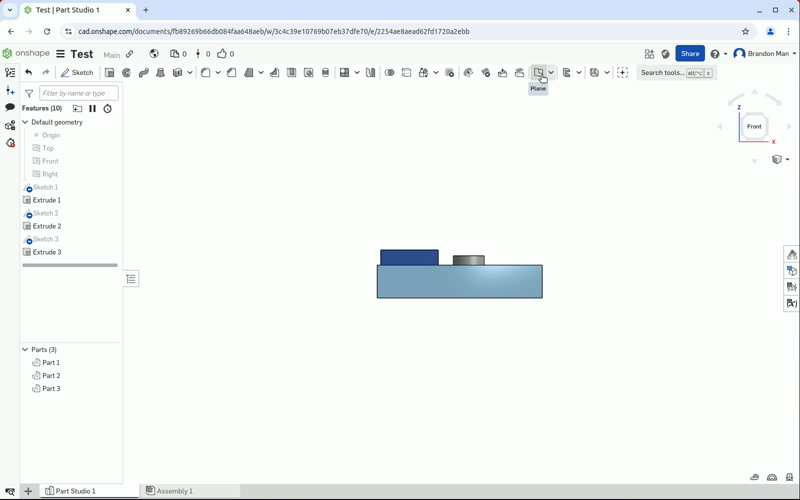
click(541, 75)
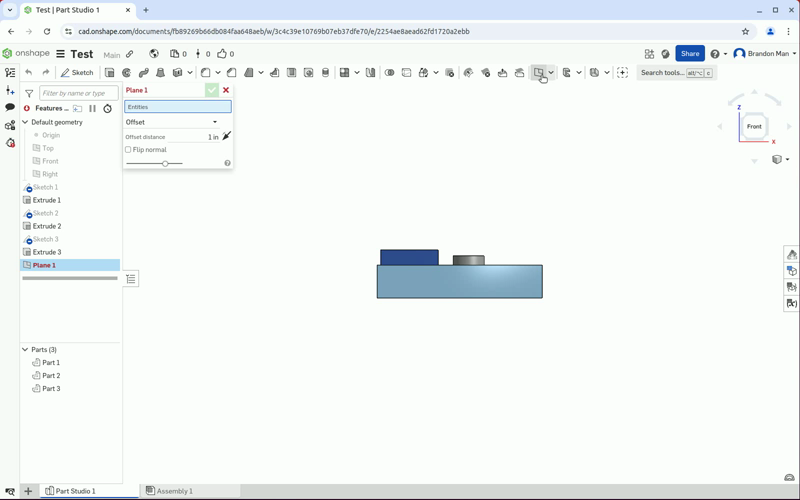
mouse_move(73, 163)
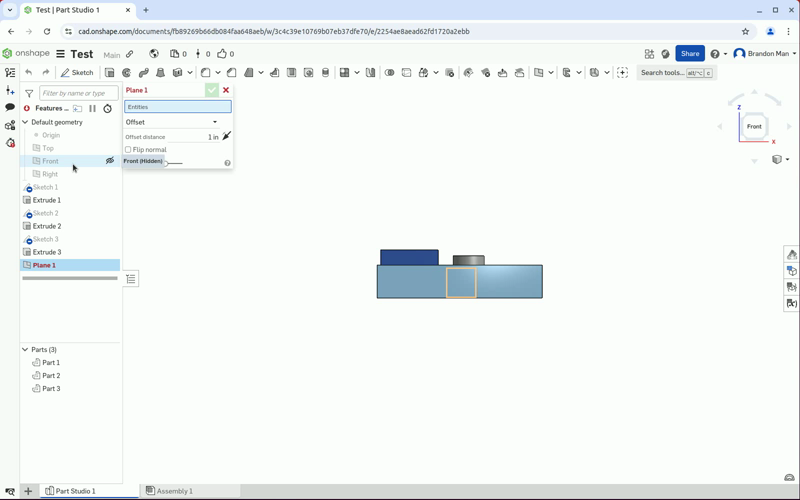
click(73, 163)
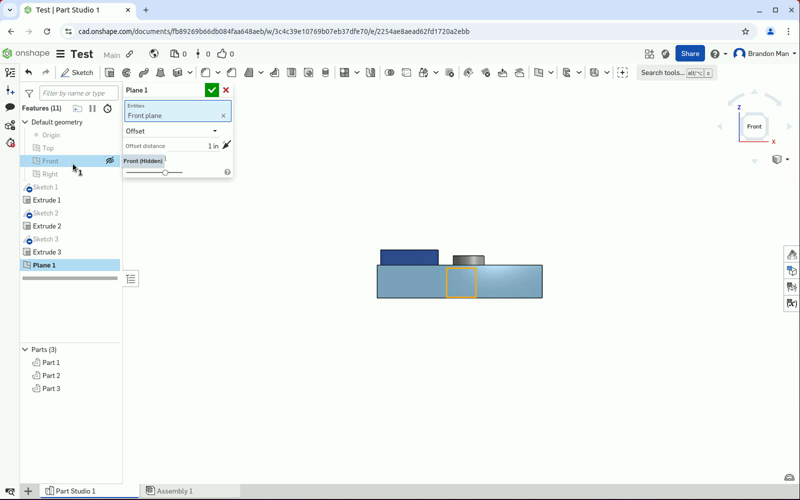
key(tab, 2)
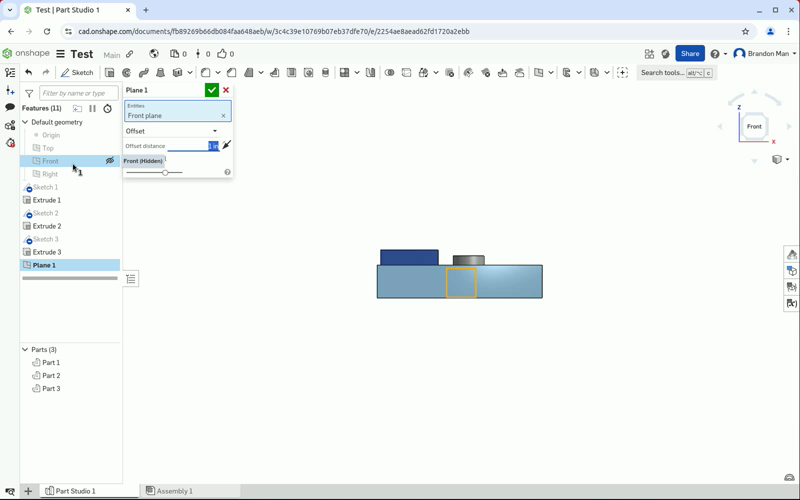
text(14.45)
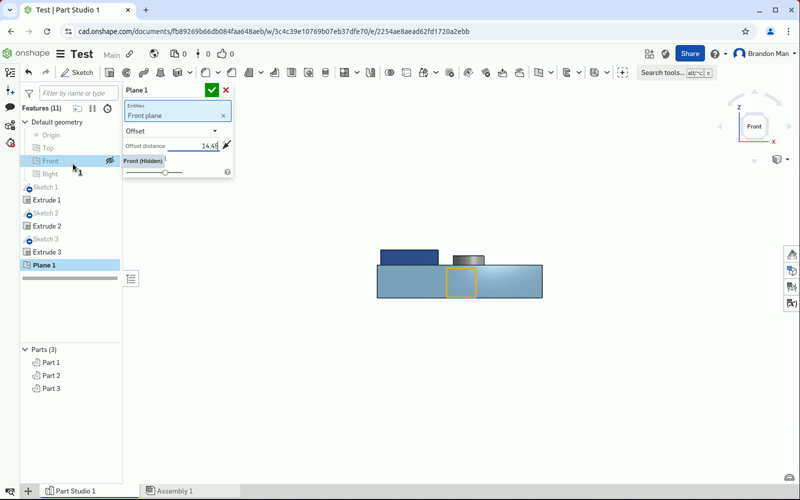
key(enter, 2)
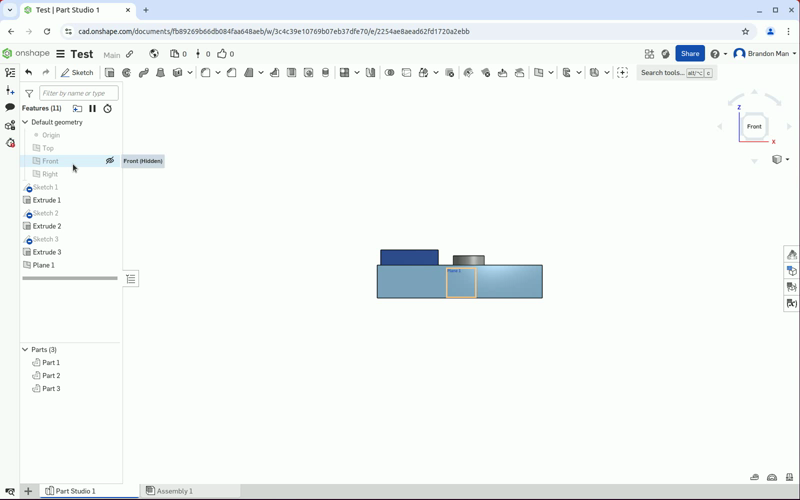
key(shift+s)
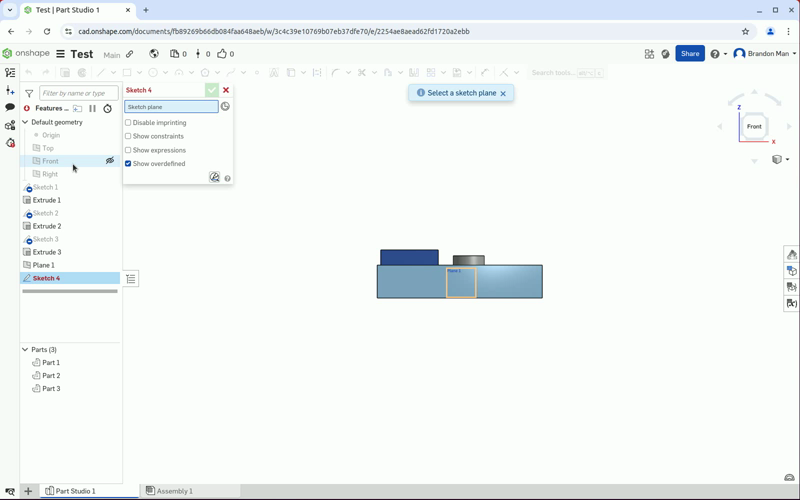
mouse_move(73, 267)
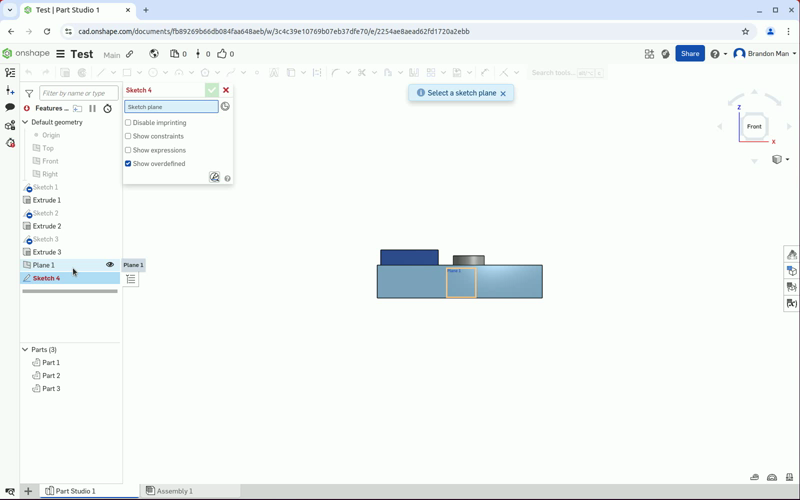
click(73, 267)
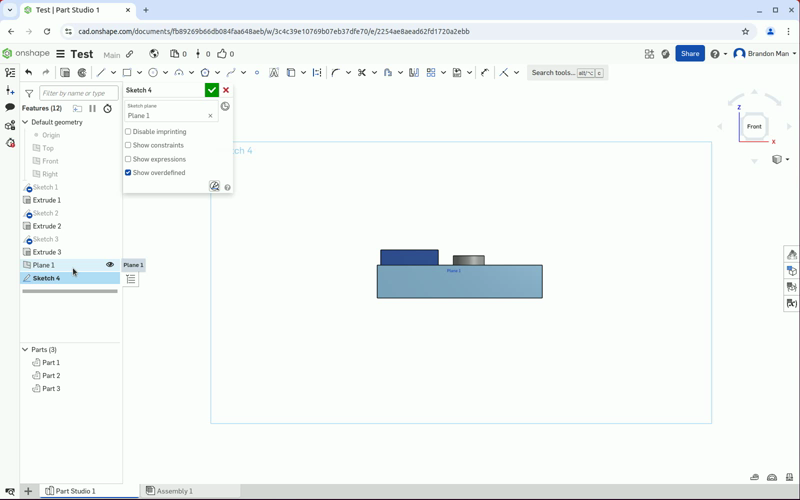
mouse_move(73, 352)
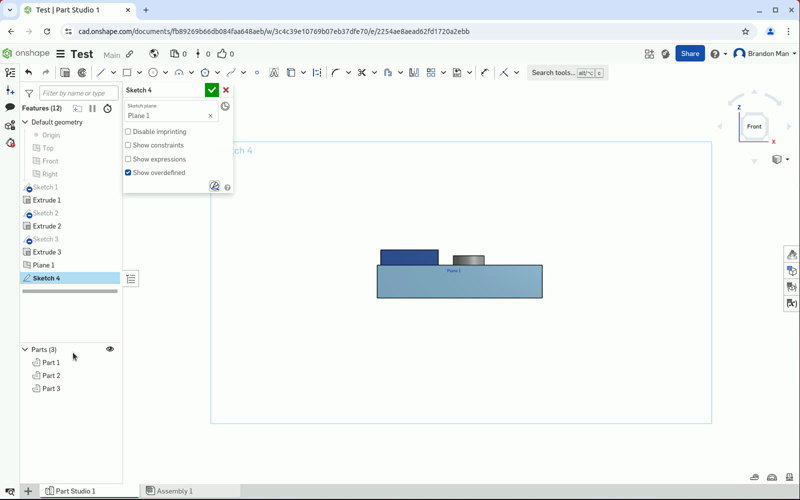
key(y)
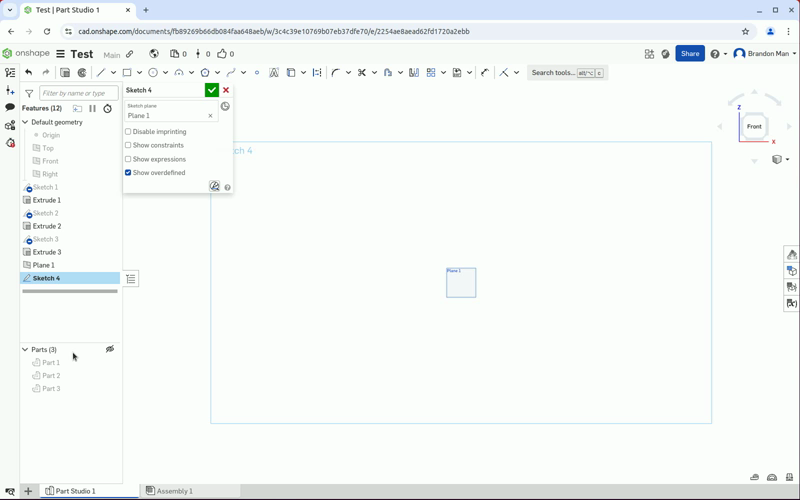
key(l)
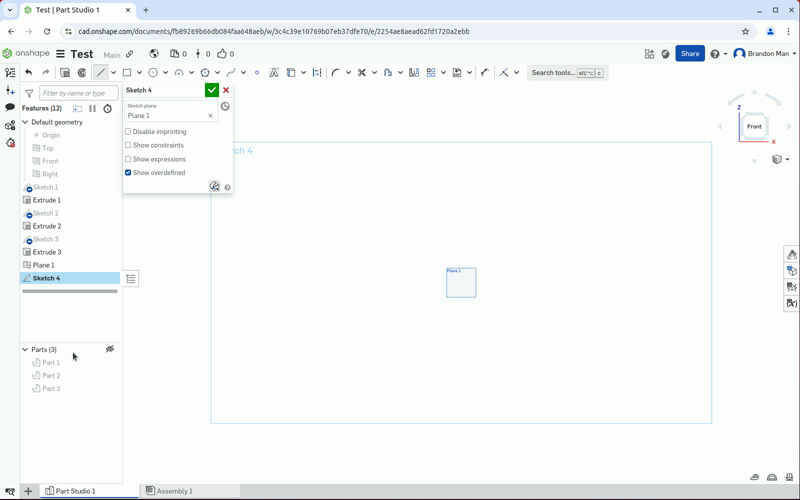
key_down(shift)
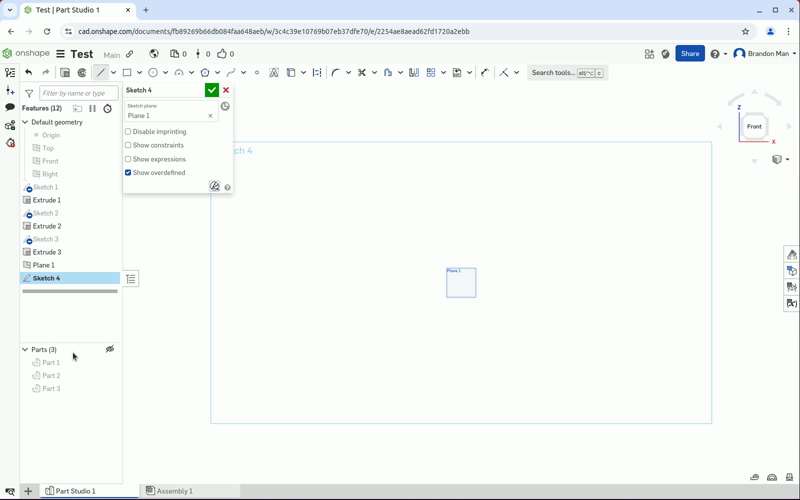
mouse_move(477, 282)
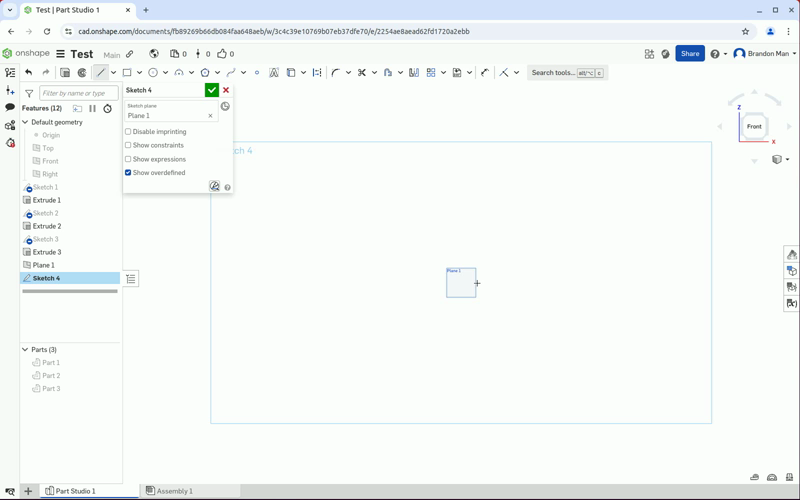
click(477, 282)
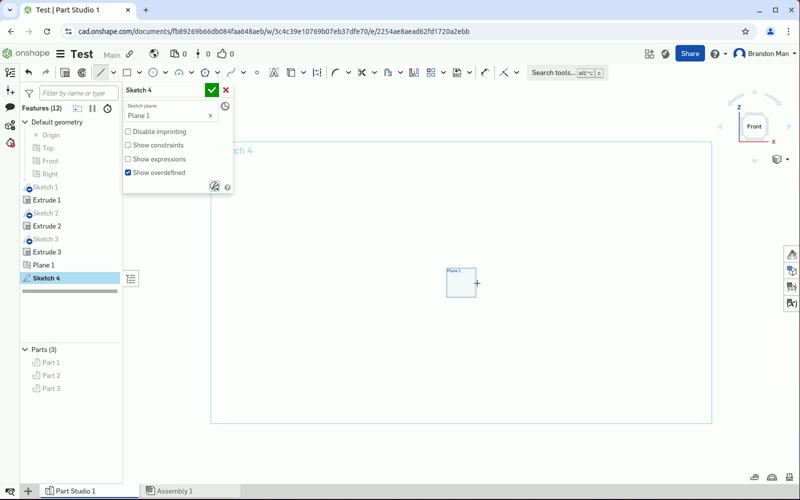
key_up(shift)
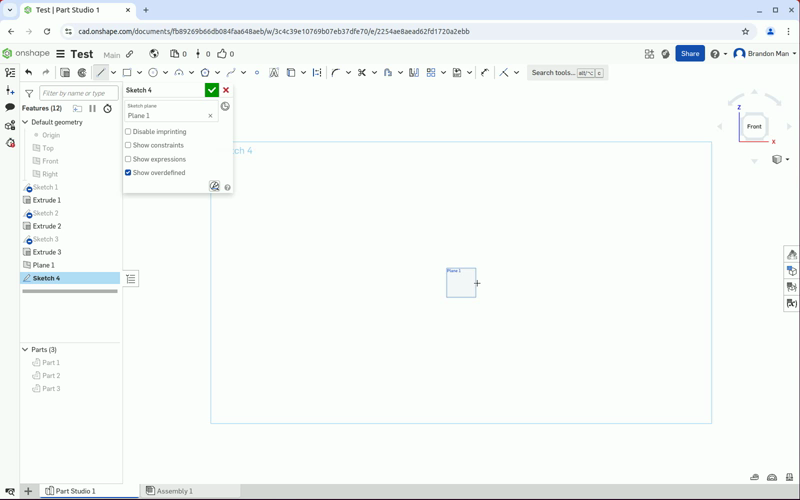
key_down(shift)
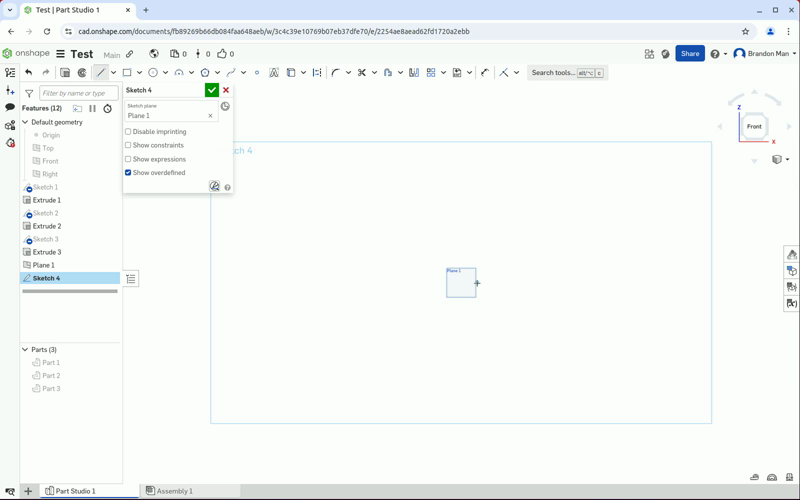
mouse_move(544, 282)
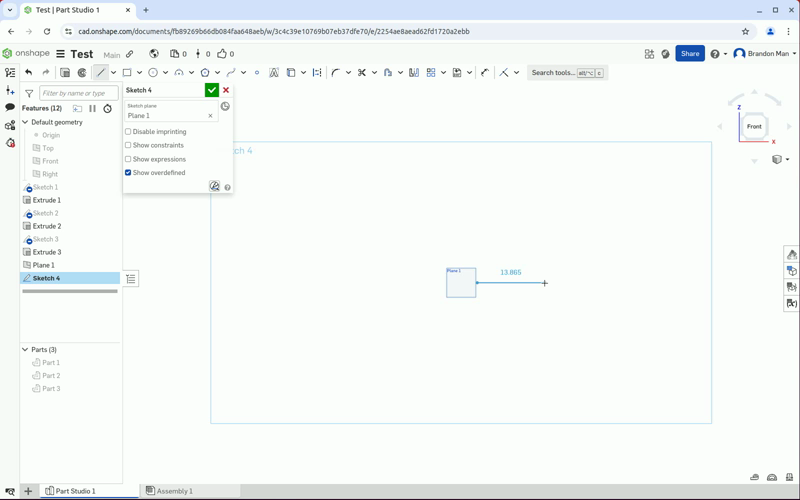
click(544, 282)
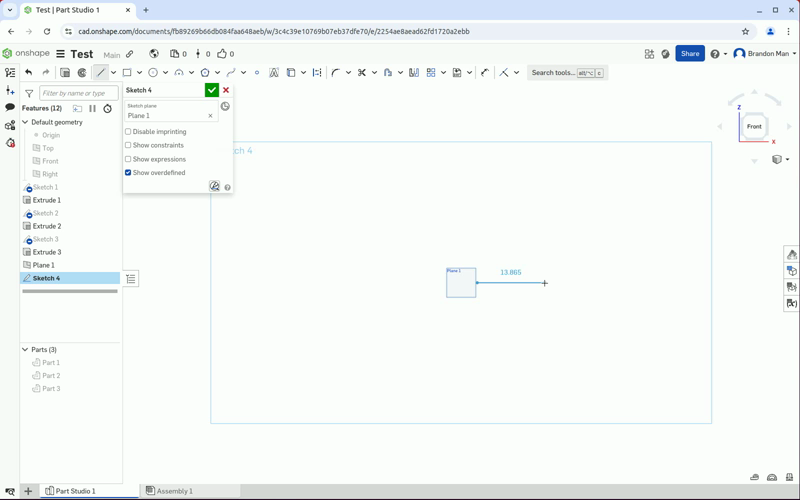
key_up(shift)
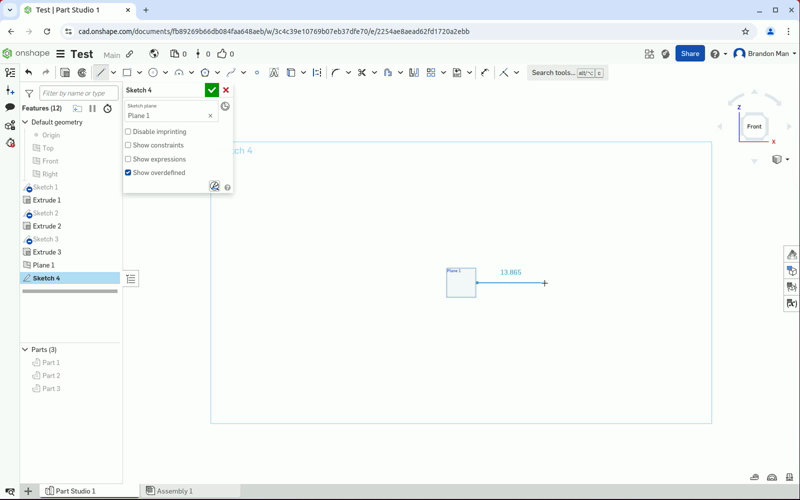
key_down(shift)
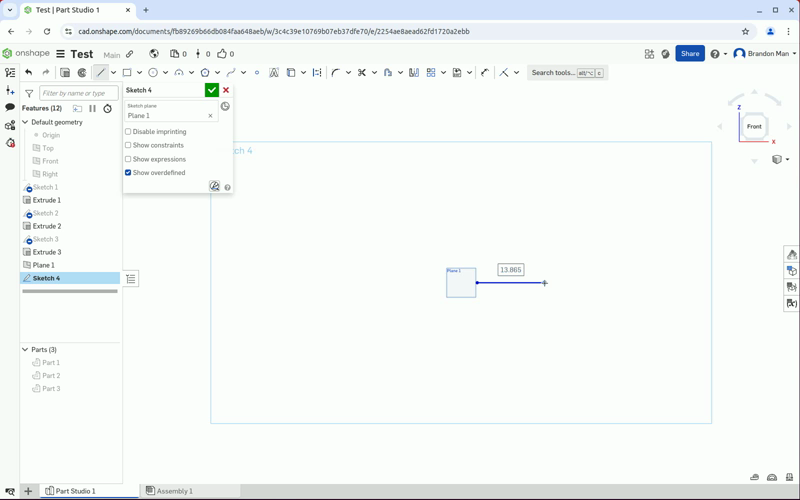
mouse_move(574, 282)
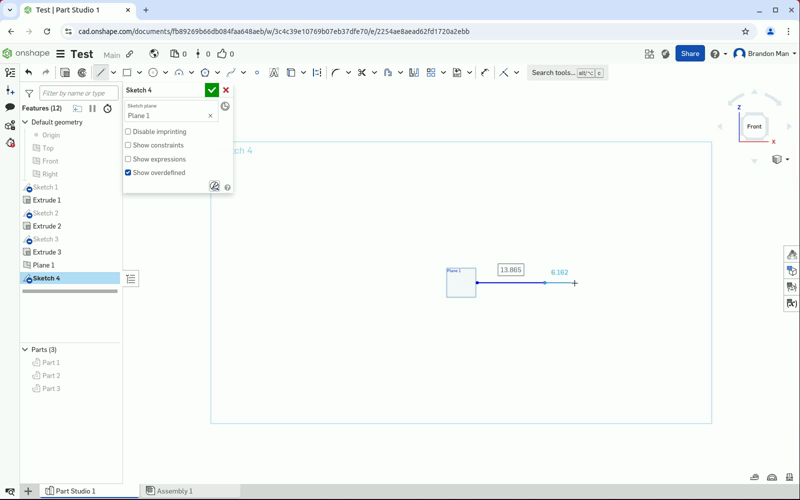
mouse_move(544, 265)
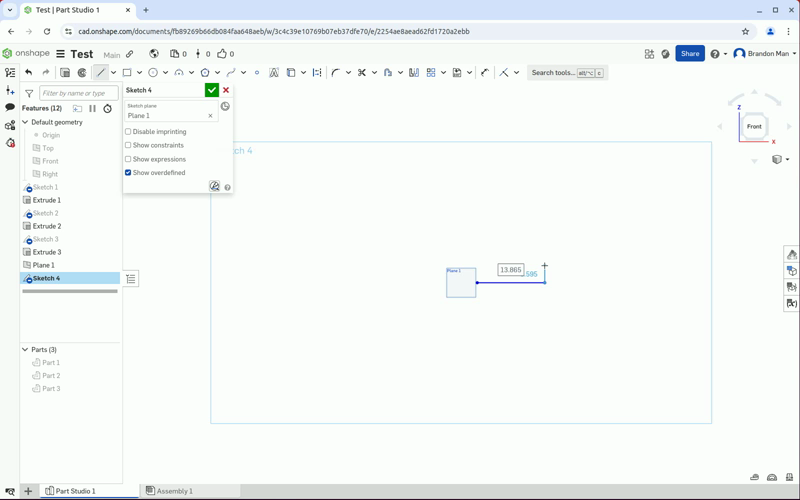
click(544, 265)
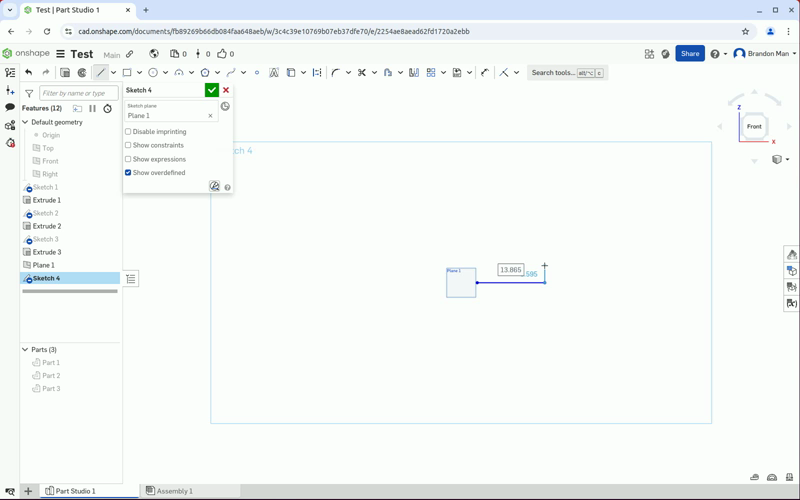
key_up(shift)
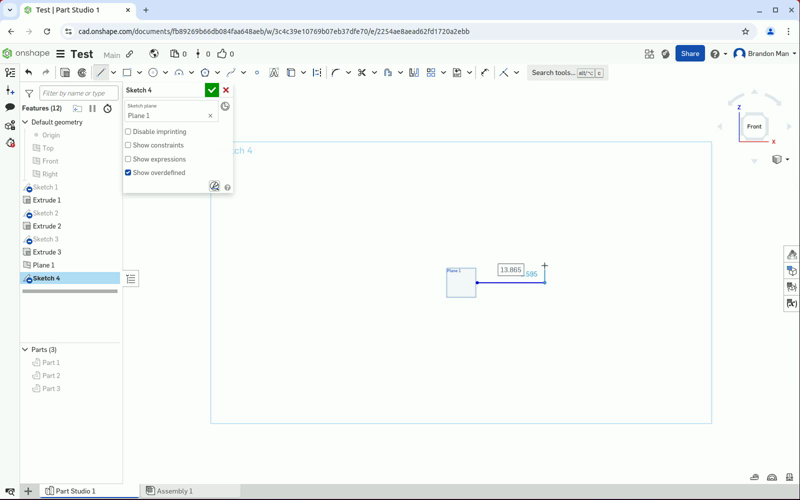
key_down(shift)
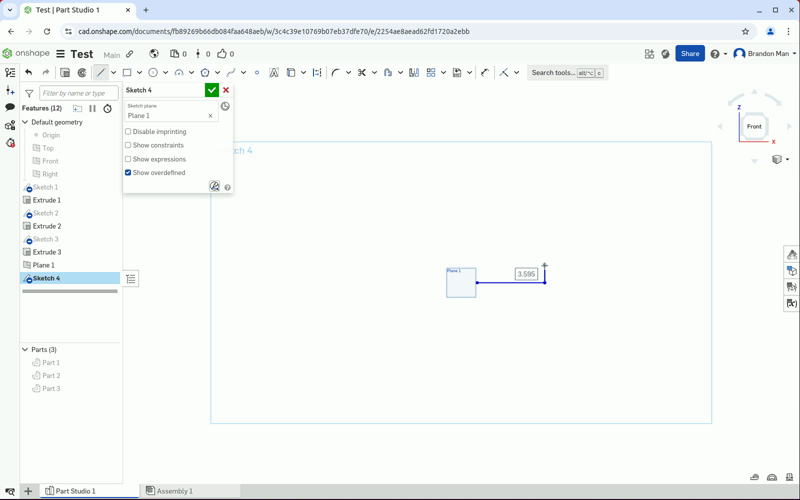
mouse_move(477, 265)
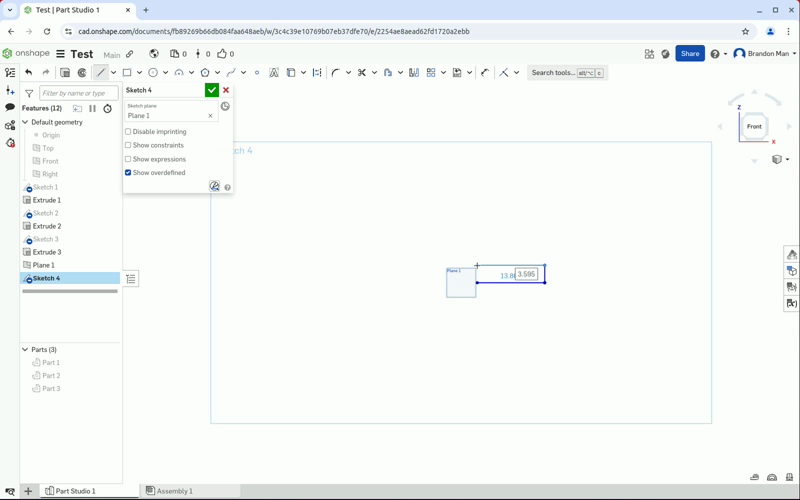
click(477, 265)
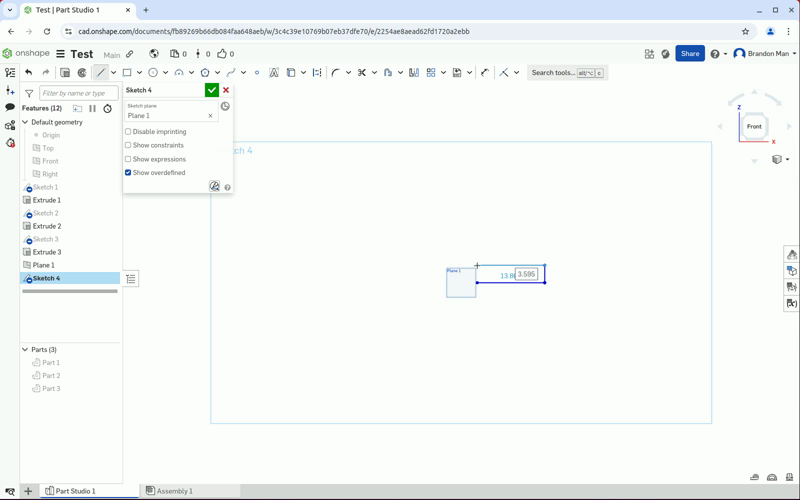
key_up(shift)
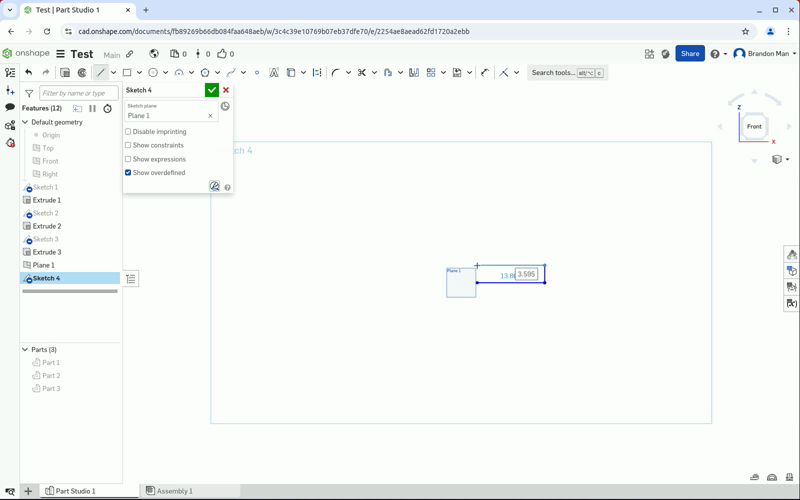
mouse_move(507, 265)
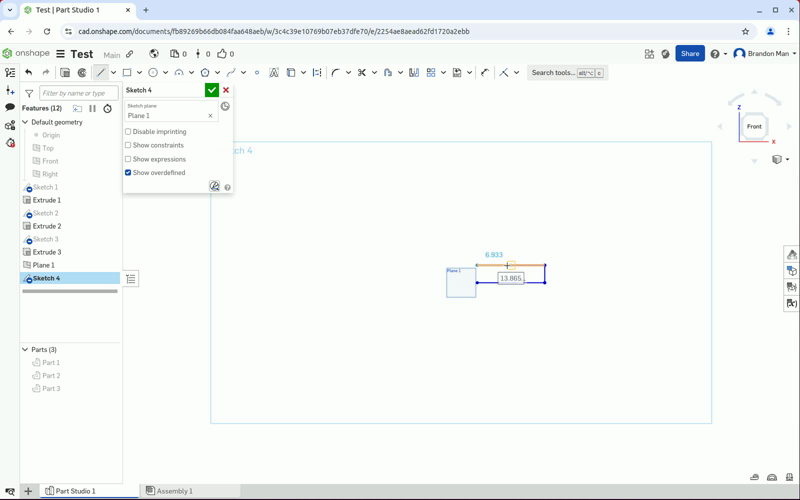
key_down(shift)
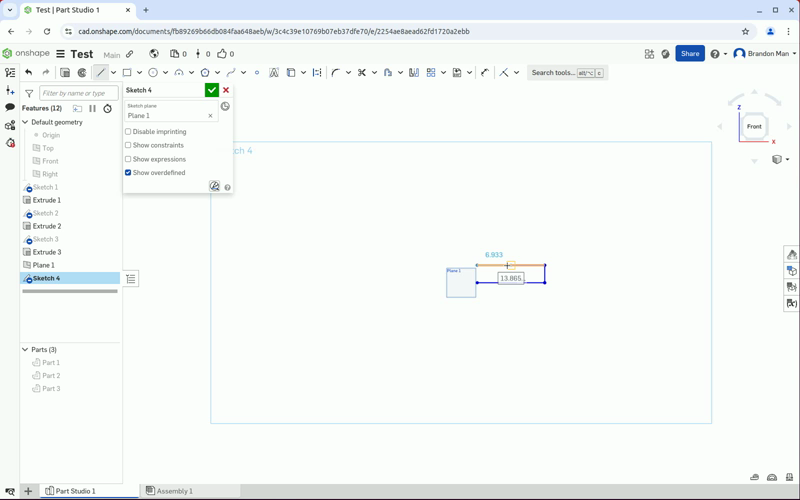
mouse_move(477, 282)
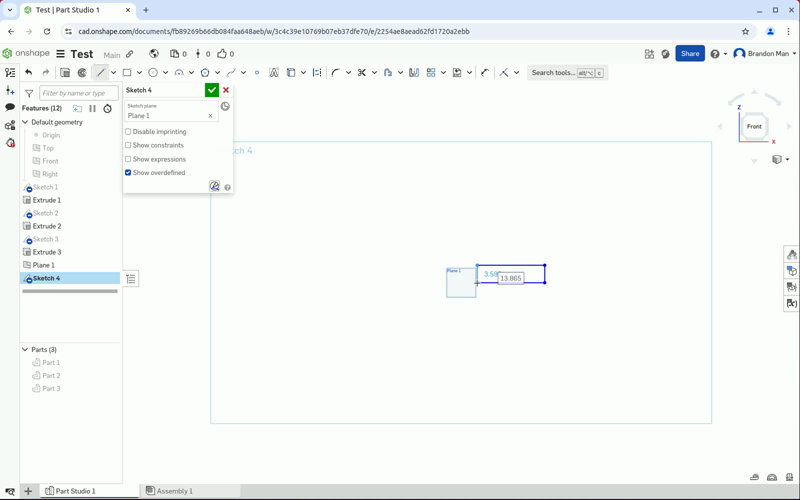
key_up(shift)
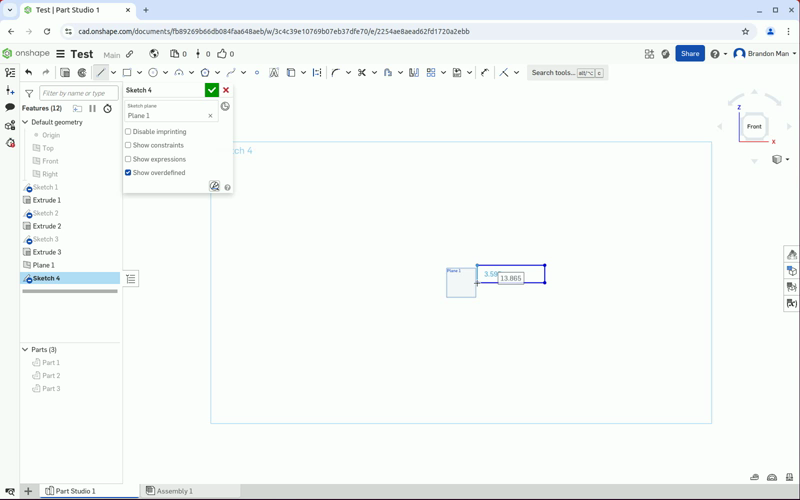
click(477, 282)
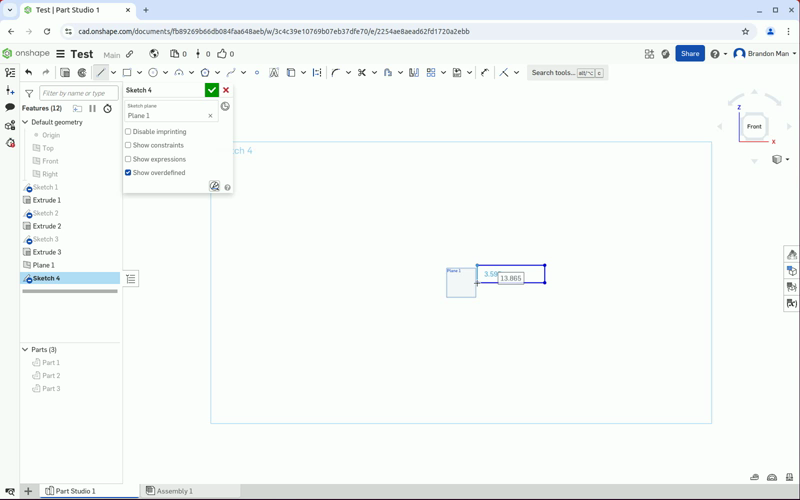
key(esc)
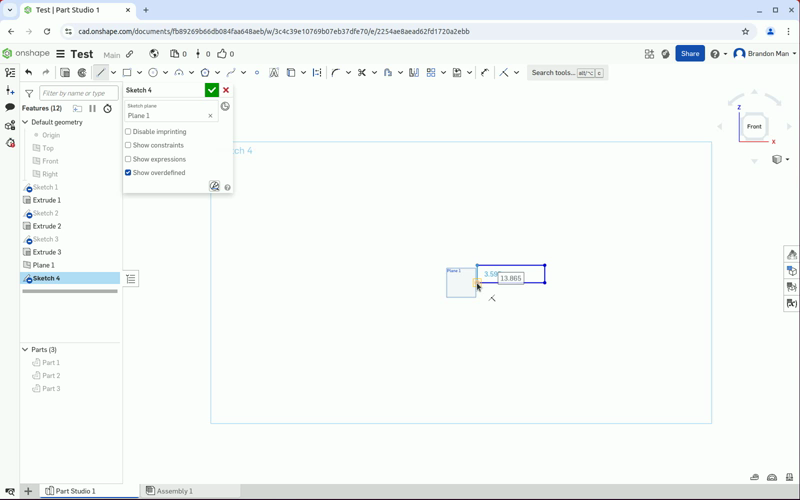
mouse_move(515, 271)
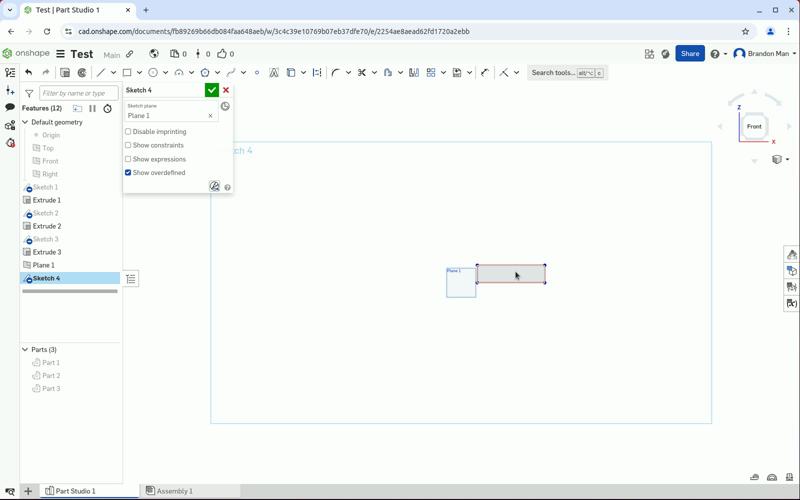
scroll(6)
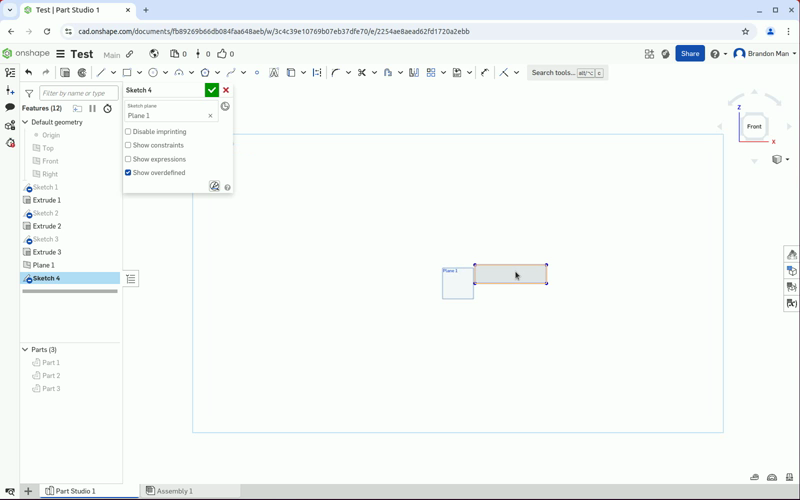
scroll(6)
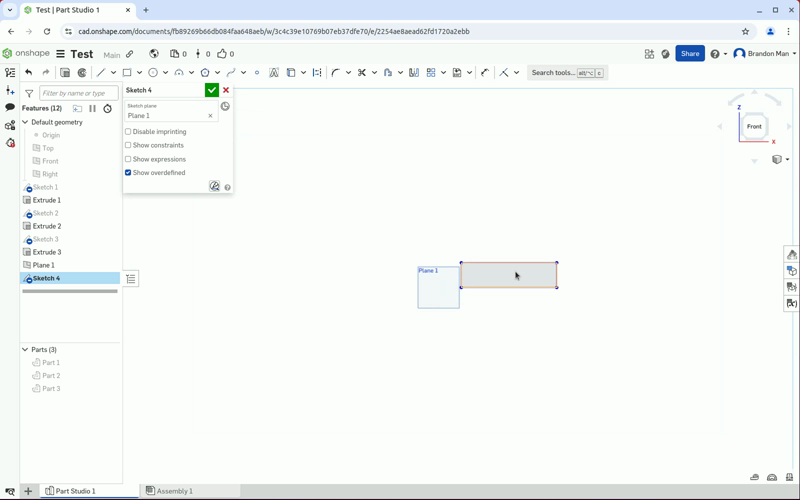
scroll(6)
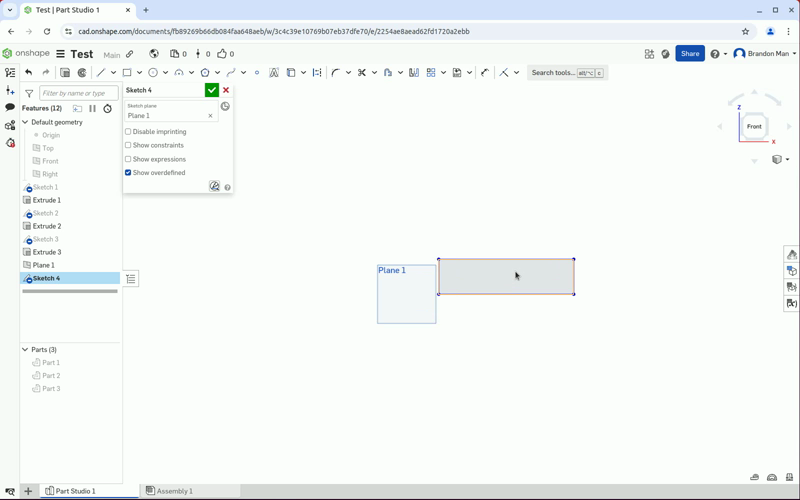
scroll(6)
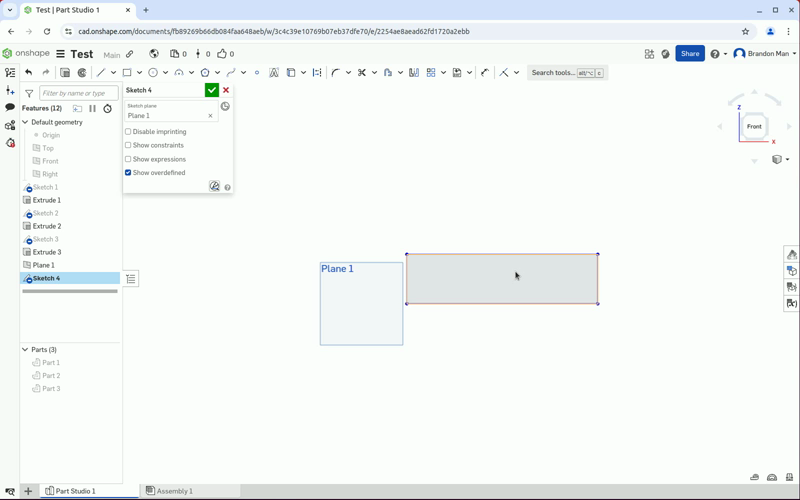
scroll(6)
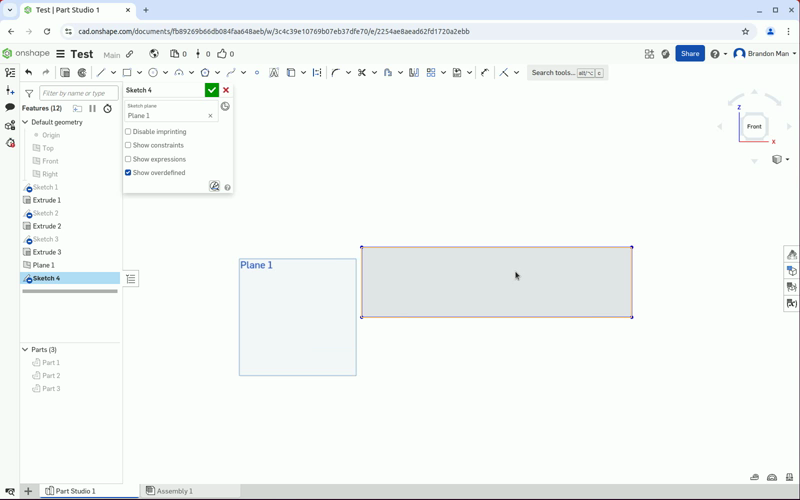
scroll(6)
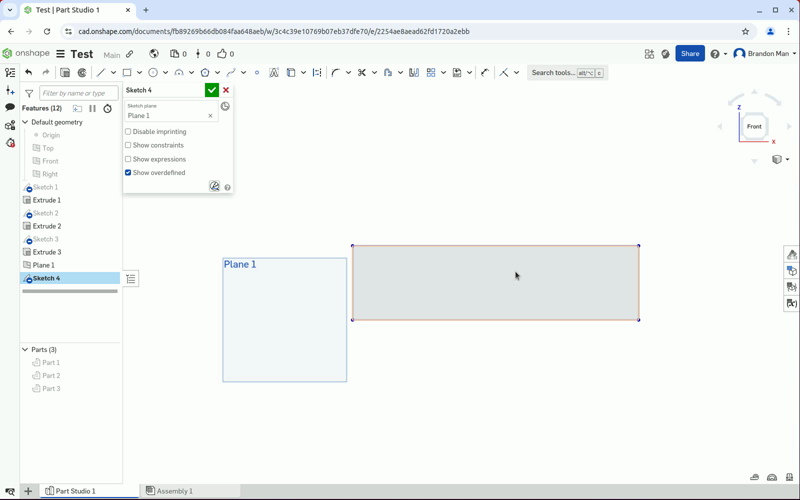
scroll(6)
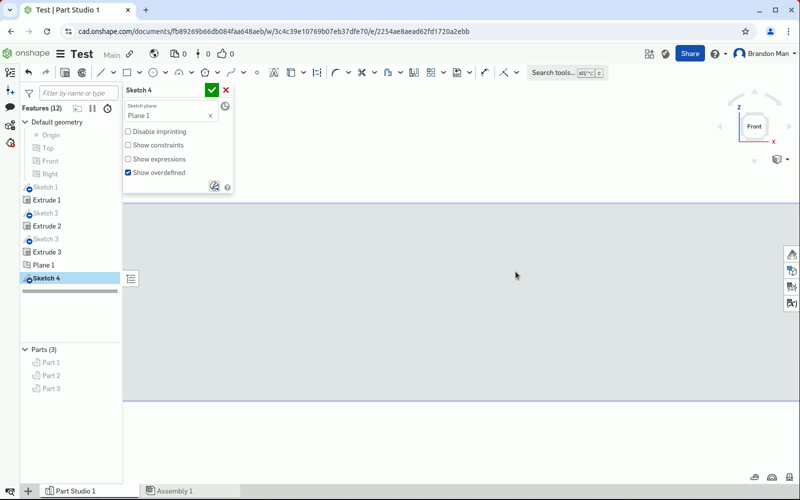
click(515, 271)
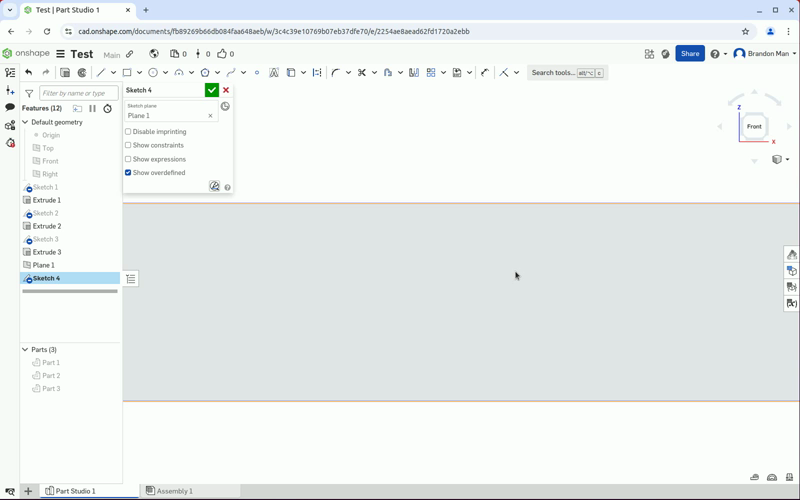
scroll(-6)
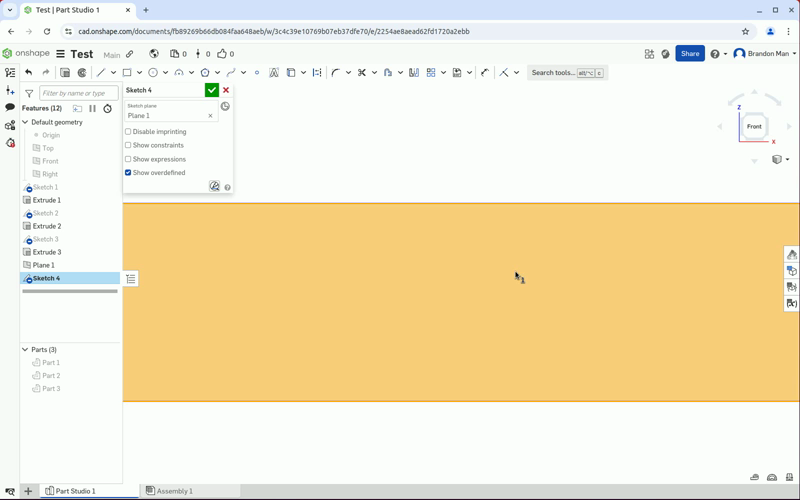
scroll(-6)
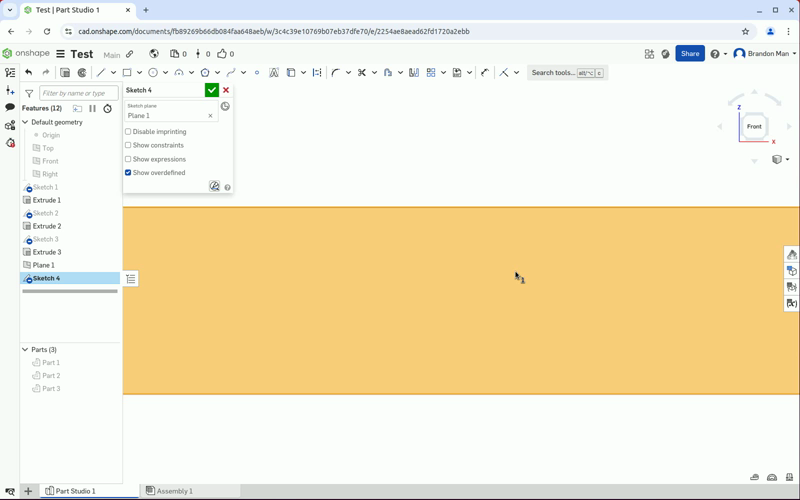
scroll(-6)
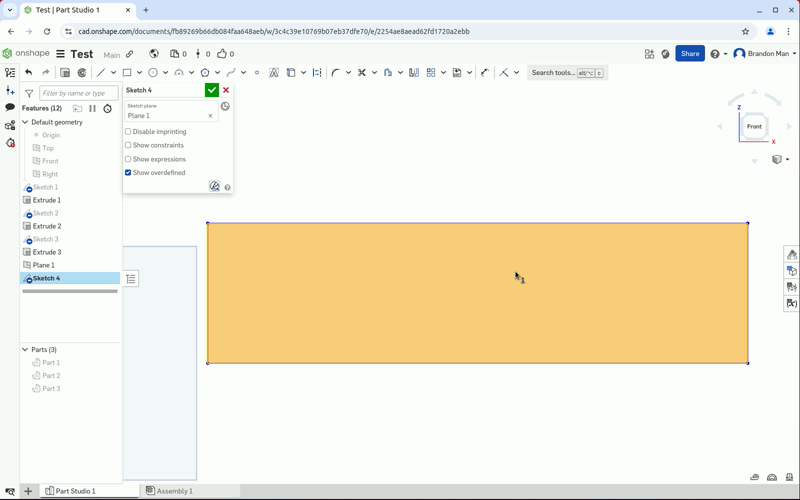
scroll(-6)
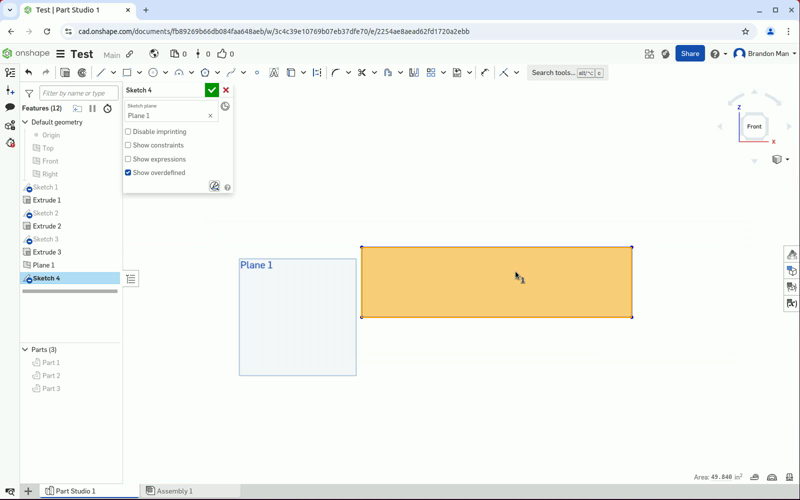
scroll(-6)
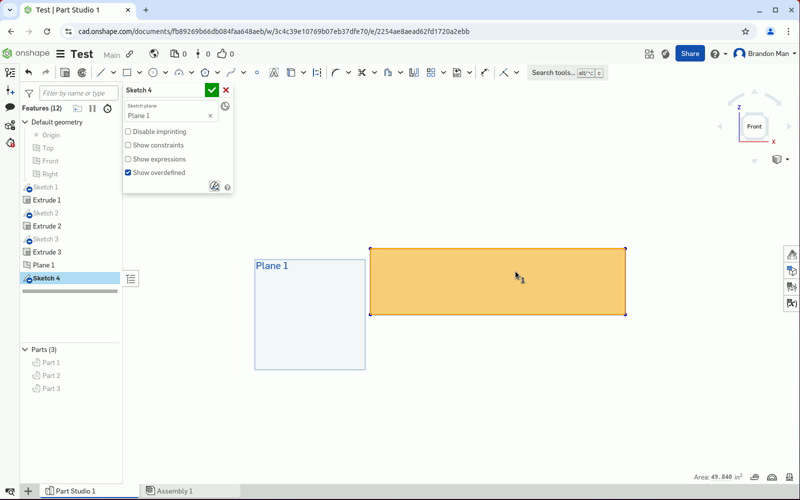
scroll(-6)
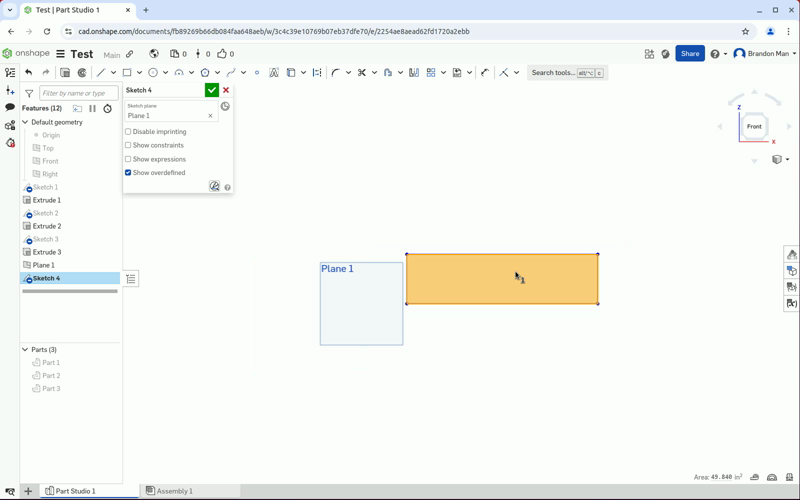
scroll(-6)
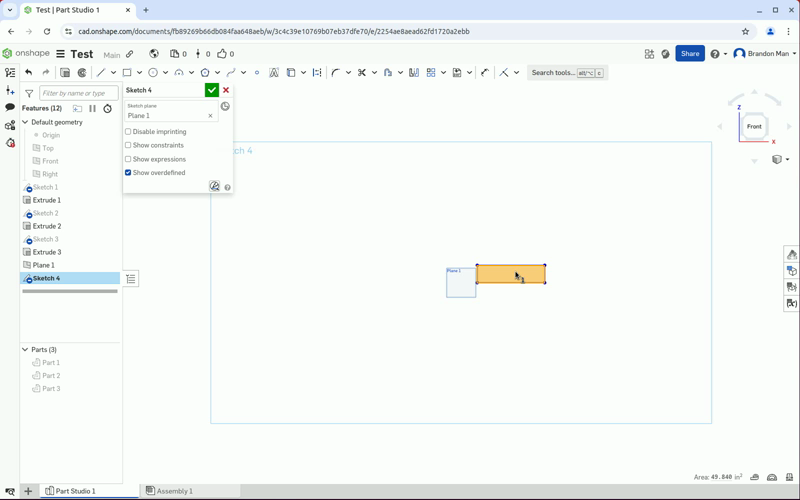
mouse_move(73, 352)
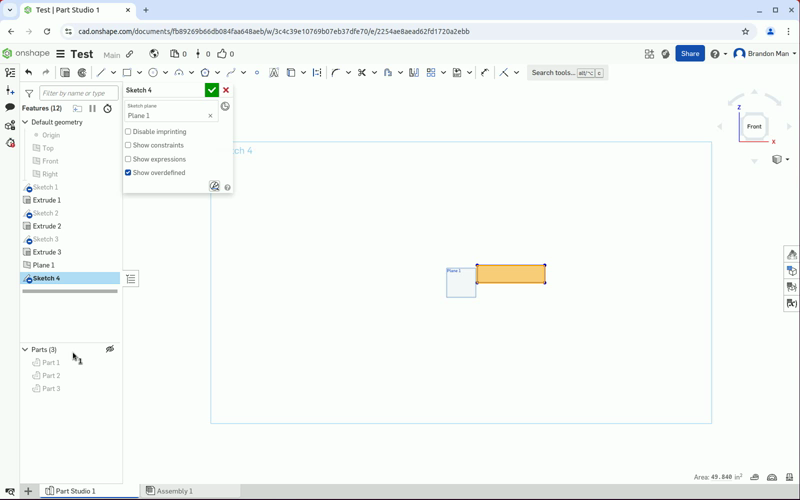
key(shift+y)
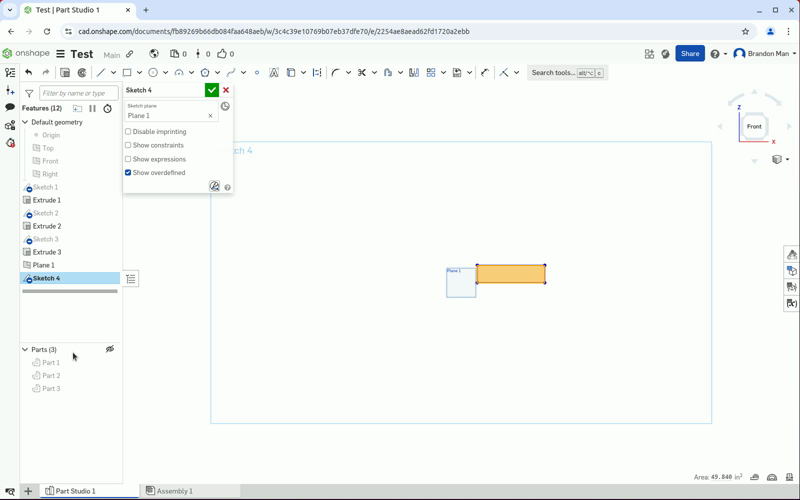
key(shift+e)
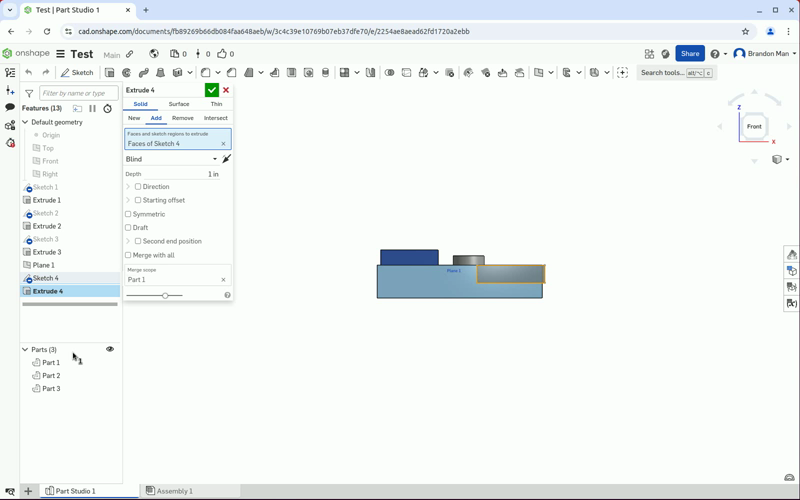
mouse_move(143, 106)
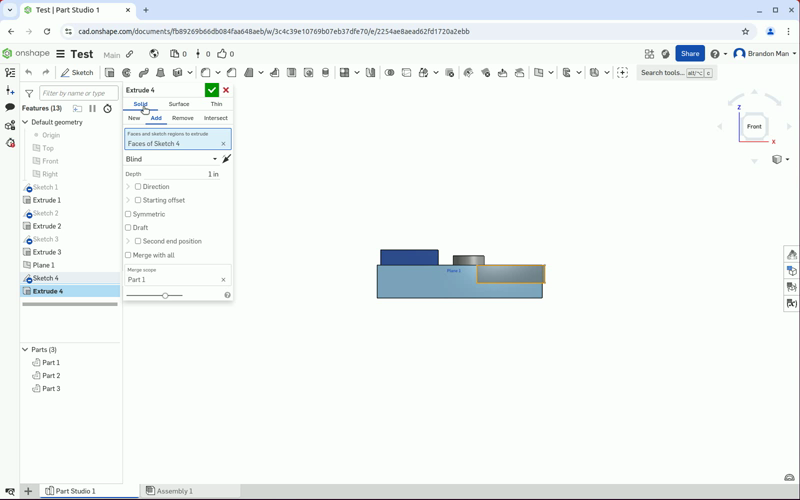
click(143, 106)
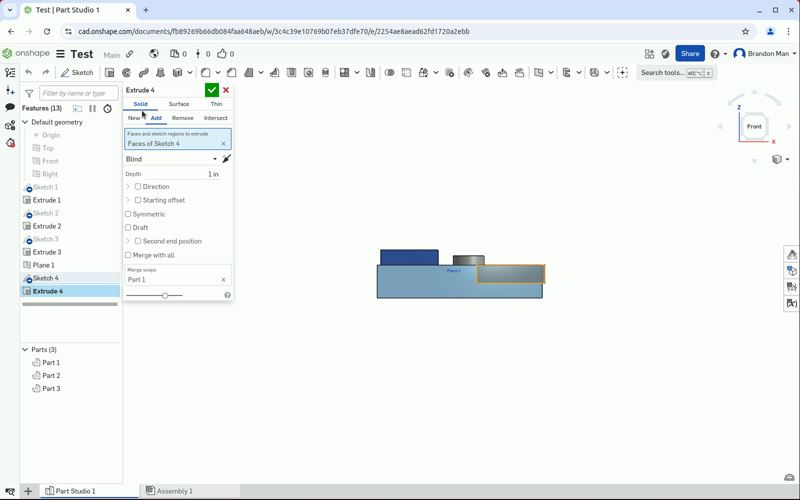
mouse_move(137, 120)
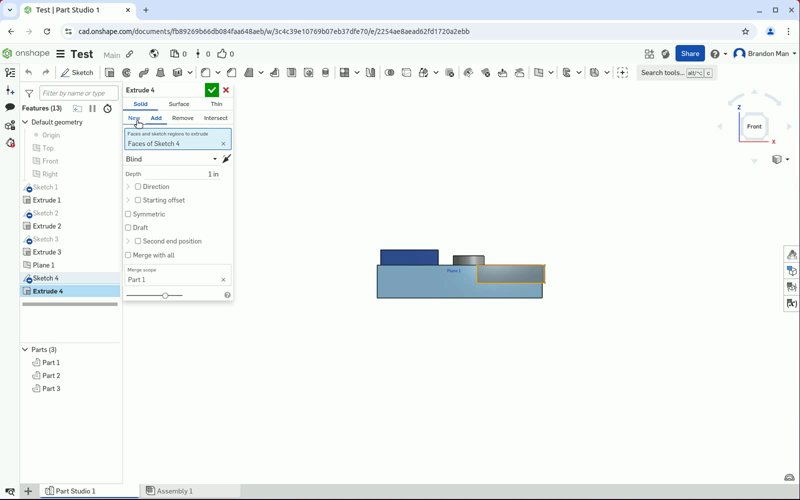
click(137, 120)
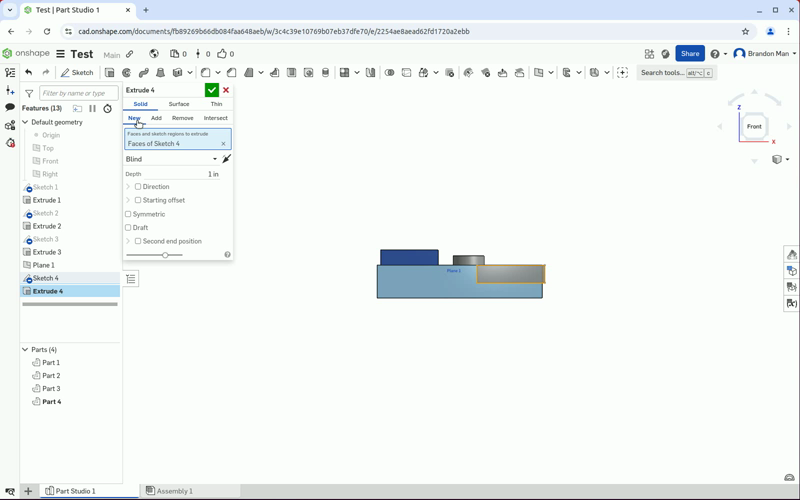
key(tab, 4)
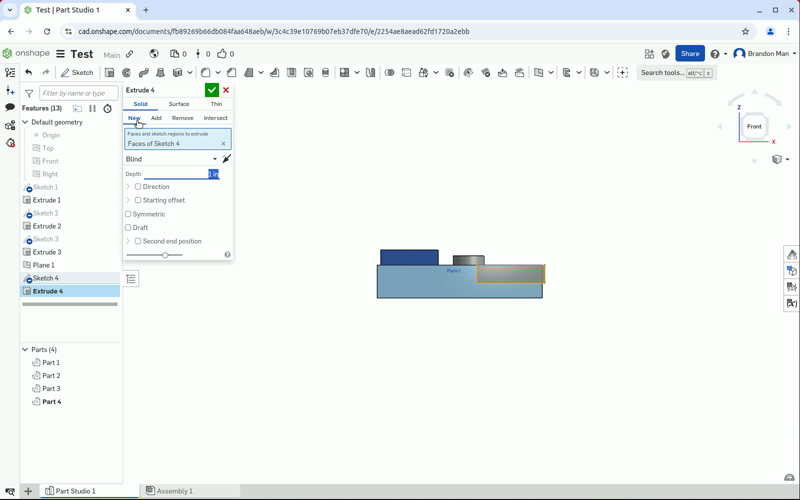
text(6.74)
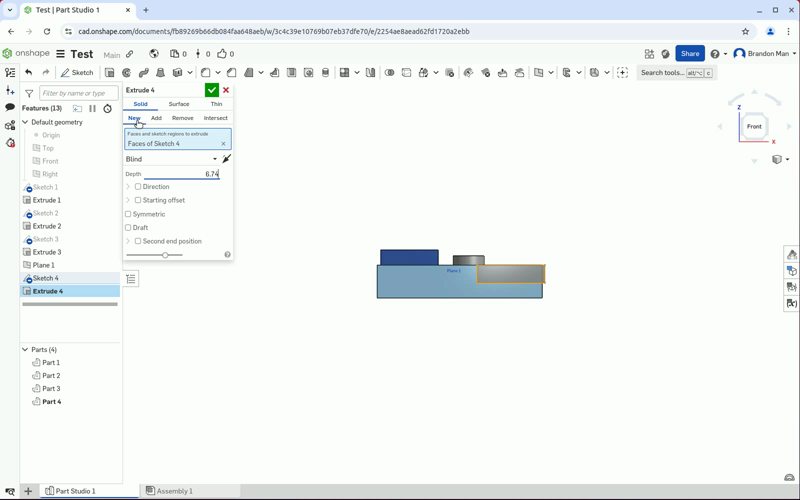
key(enter)
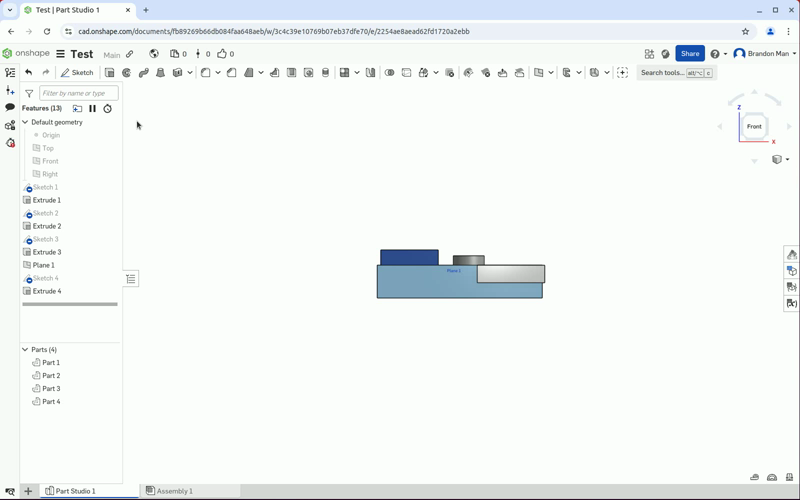
key(shift+h)
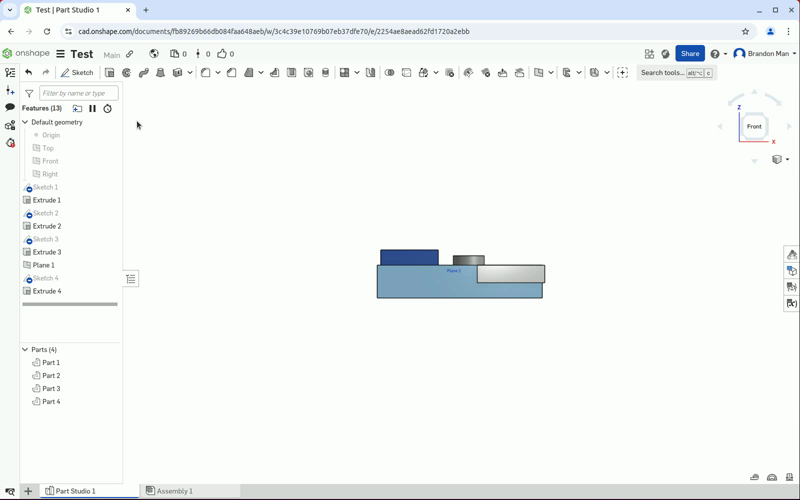
key(shift+h)
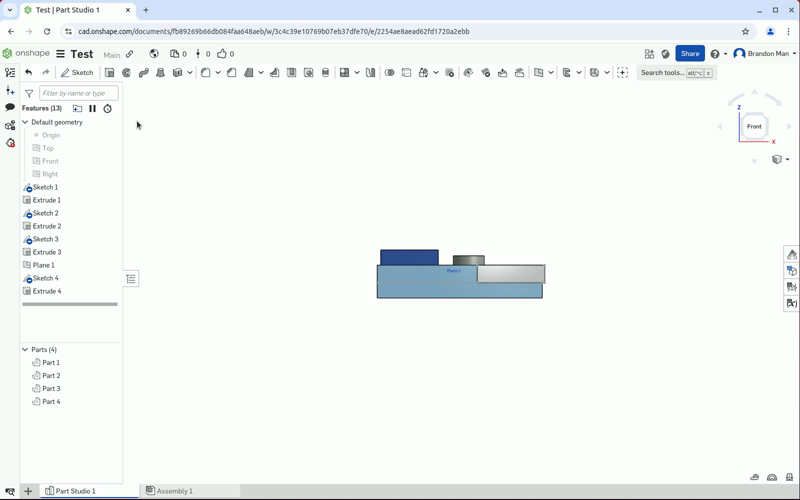
key(shift+7)
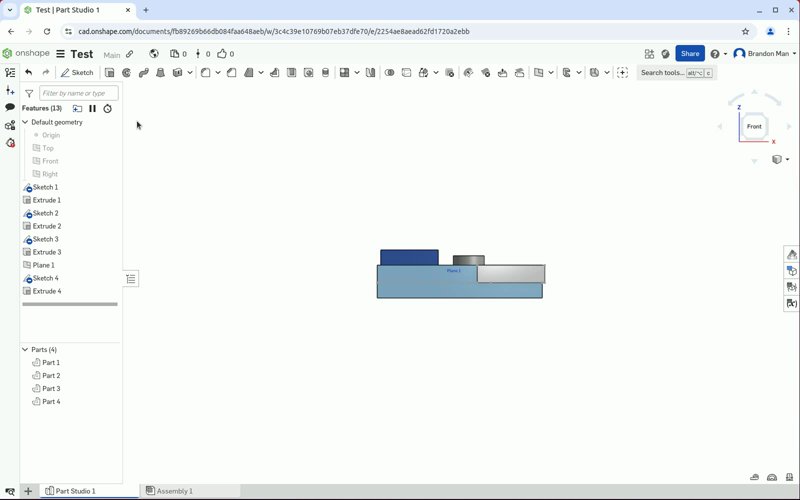
key(left, 2)
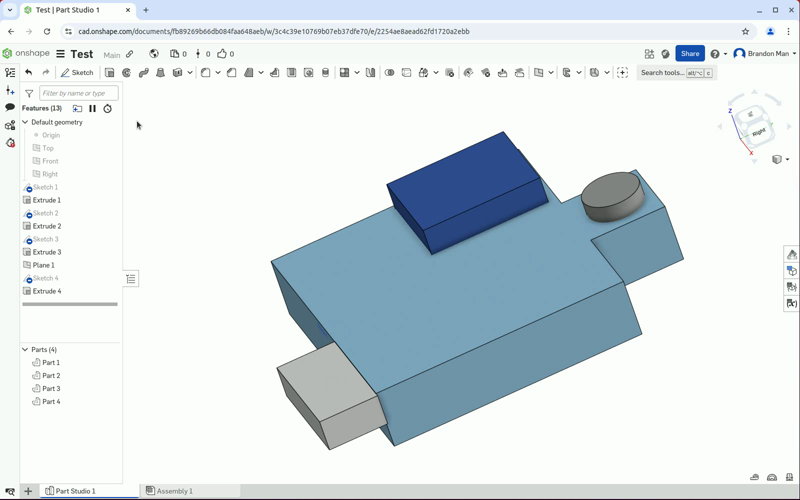
key(down, 2)
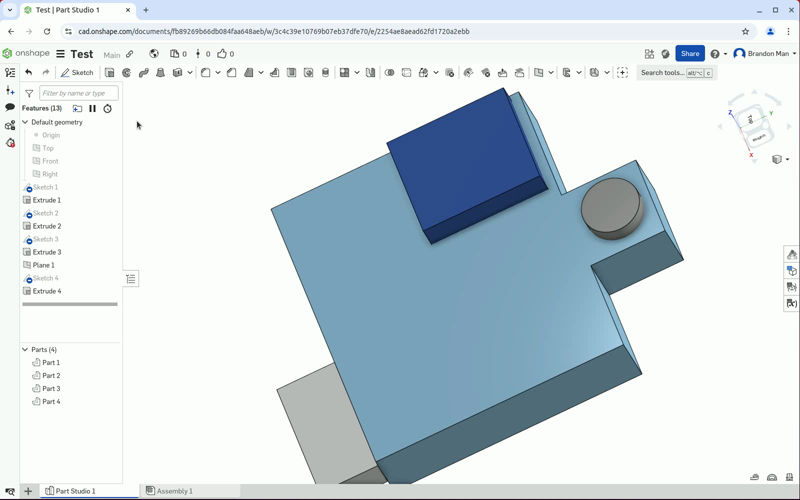
key(up, 2)
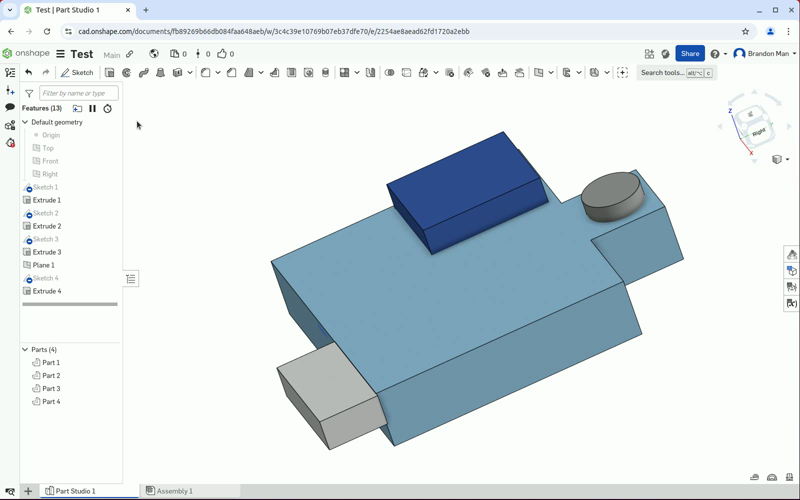
key(right, 2)
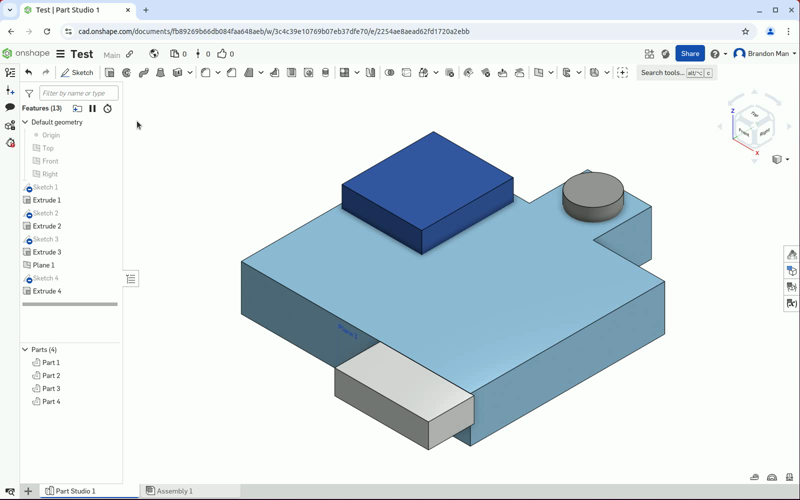
mouse_move(73, 189)
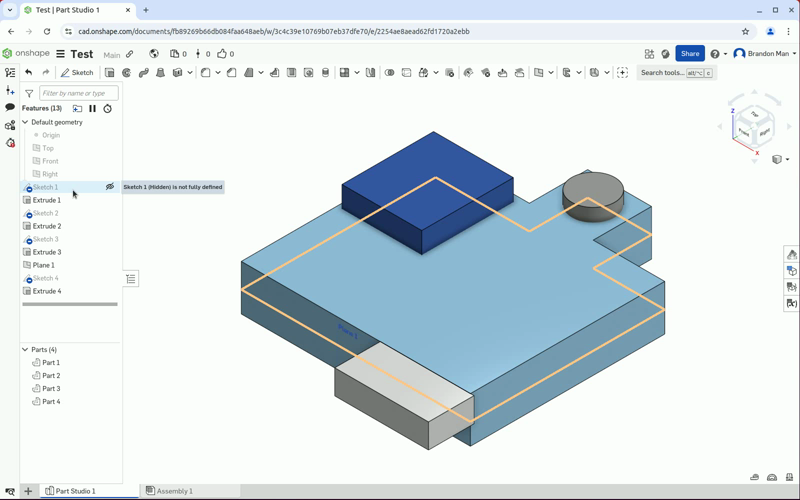
click(73, 189)